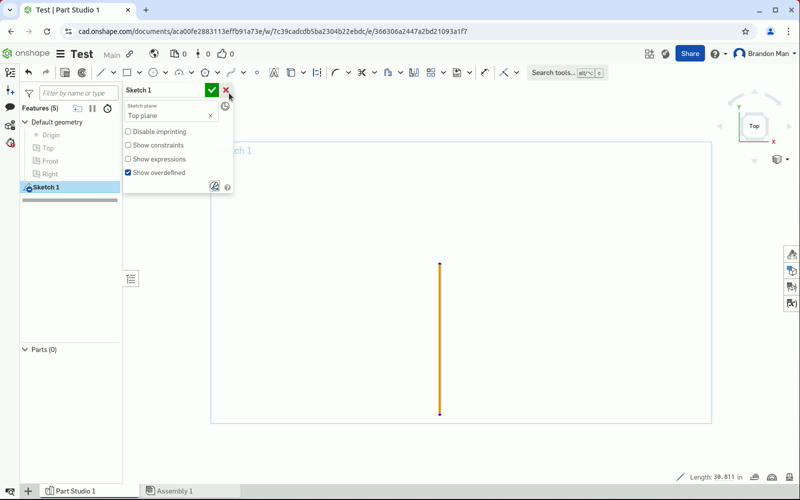
key(shift+h)
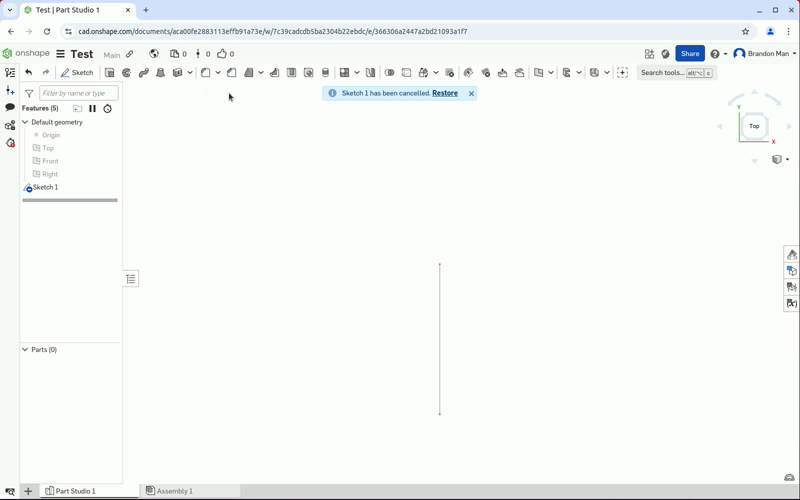
key(shift+s)
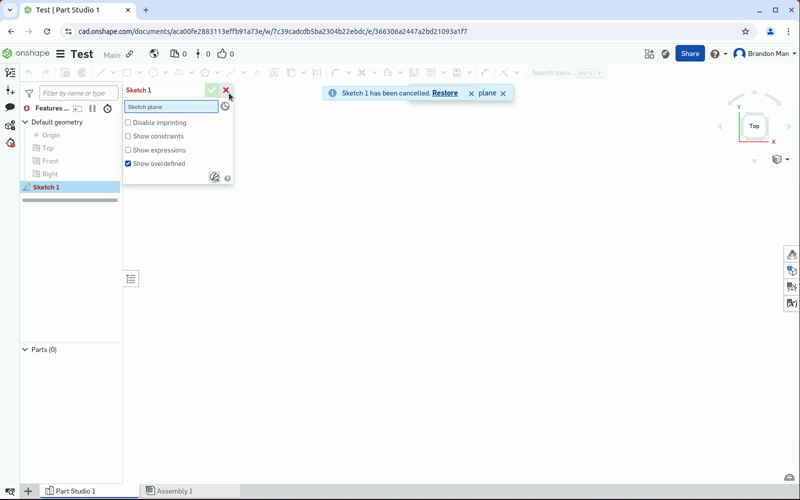
mouse_move(73, 150)
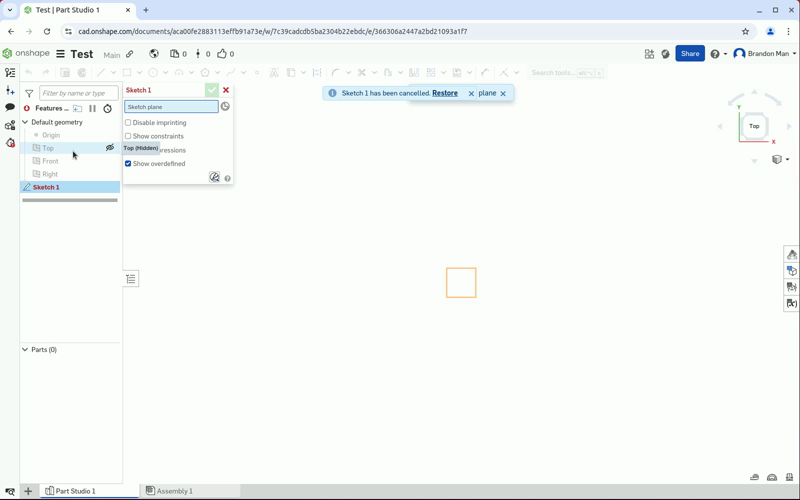
click(73, 150)
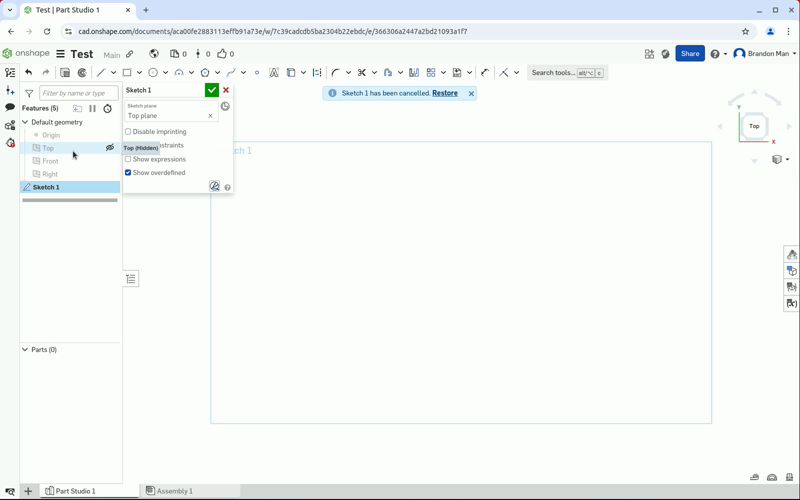
mouse_move(73, 352)
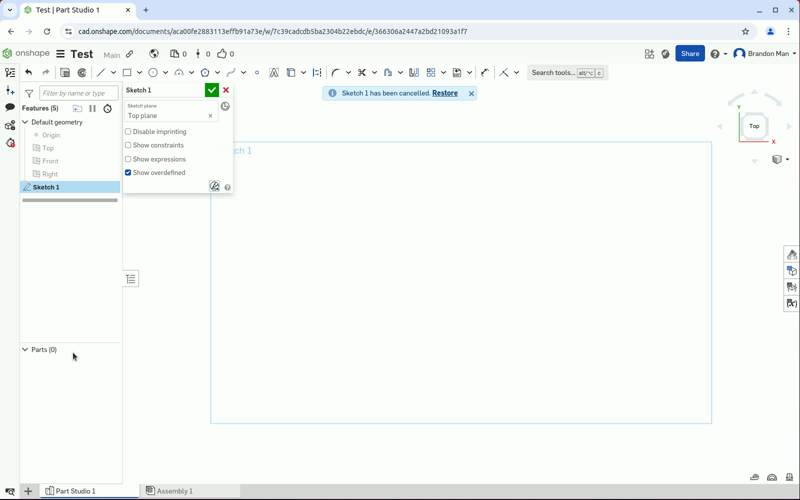
key(y)
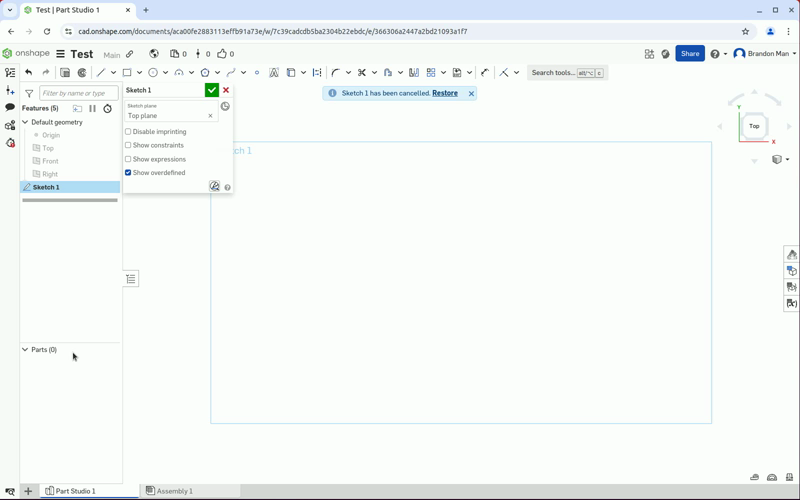
key(c)
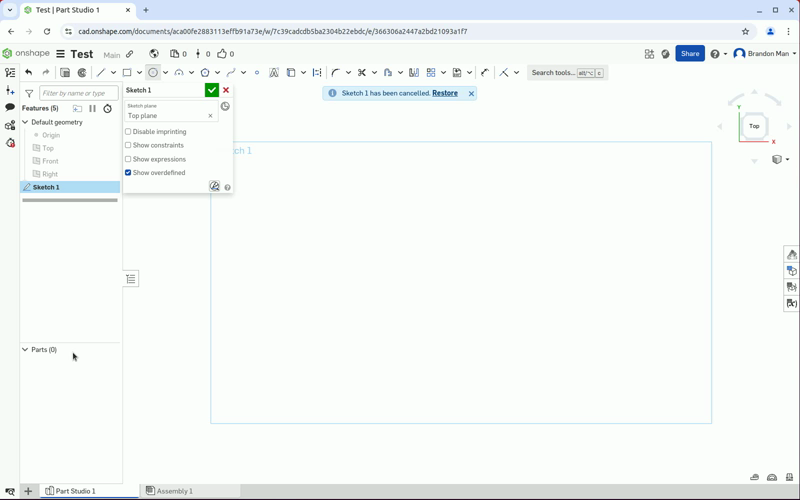
key_down(shift)
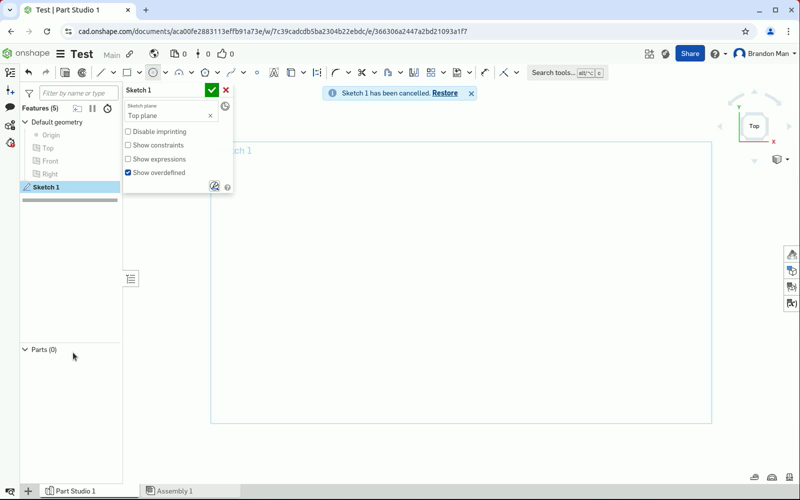
mouse_move(461, 282)
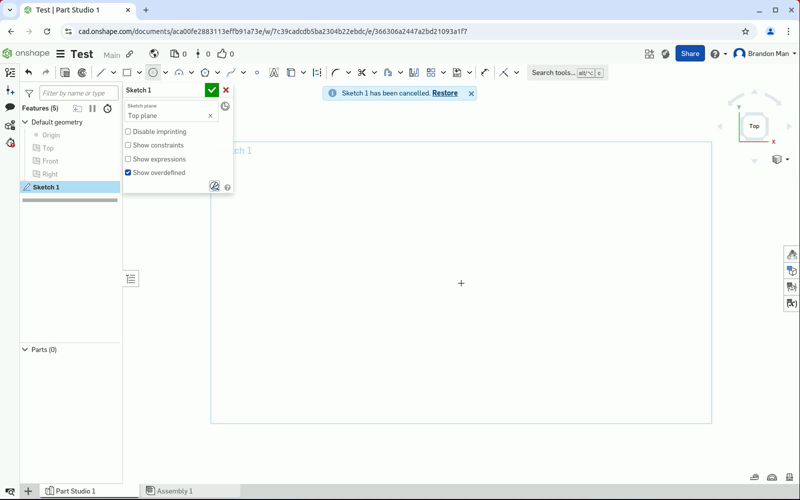
click(461, 282)
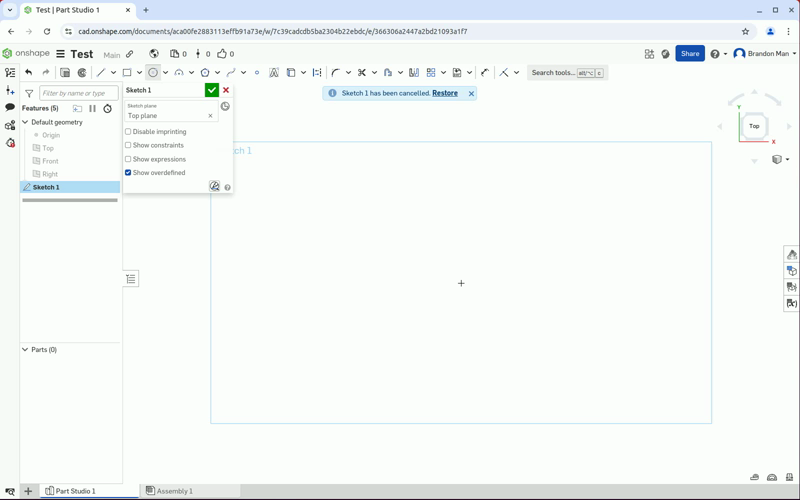
key_up(shift)
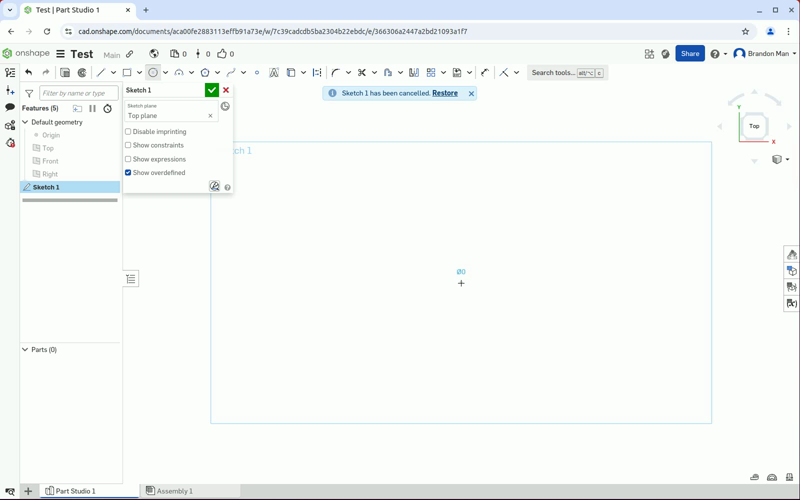
mouse_move(574, 282)
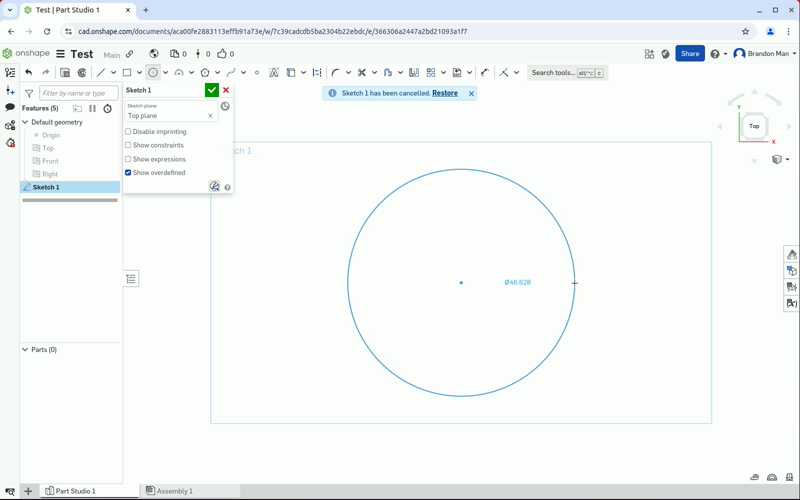
click(574, 282)
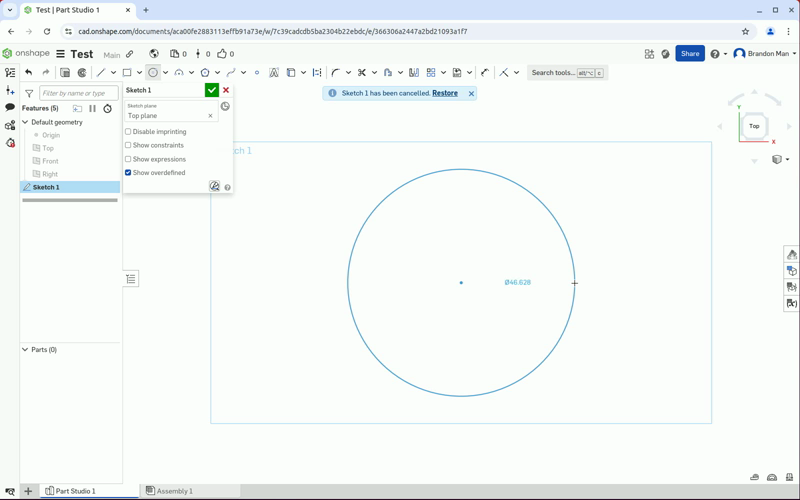
key(esc)
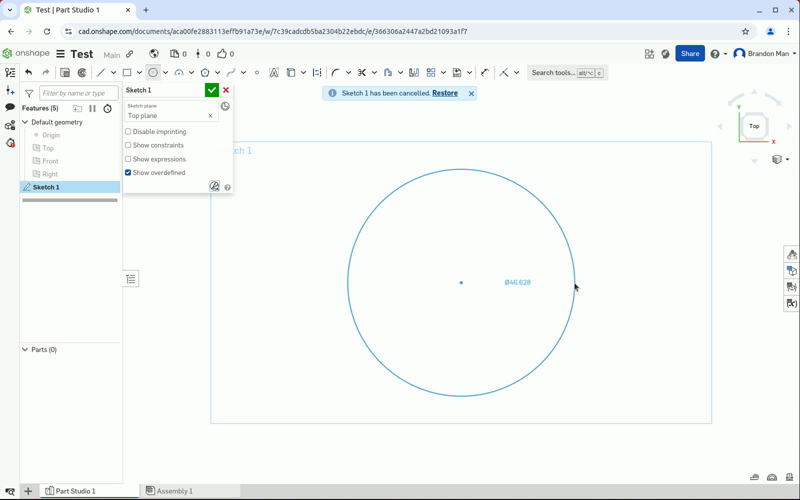
key(c)
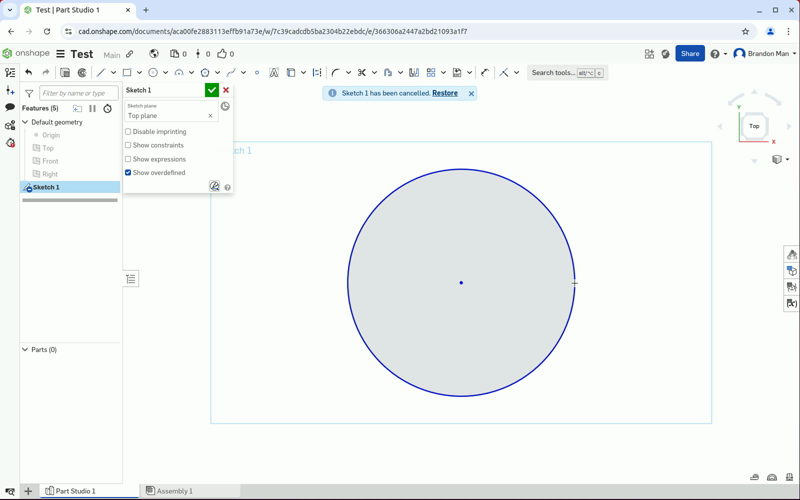
key_down(shift)
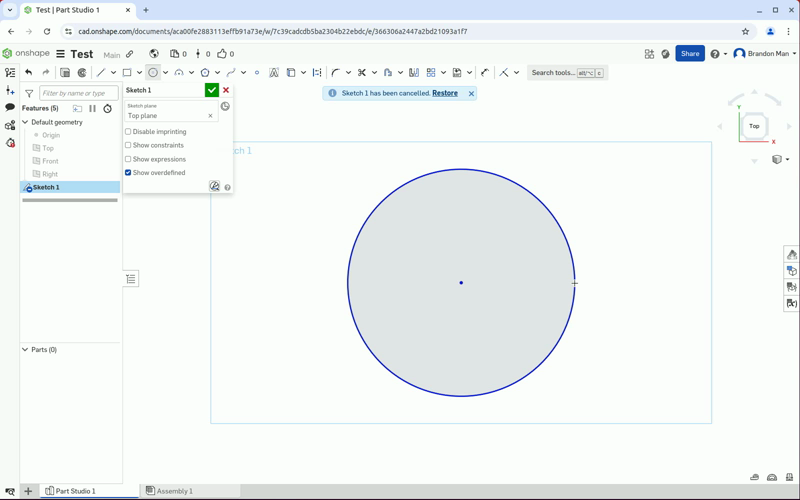
mouse_move(461, 282)
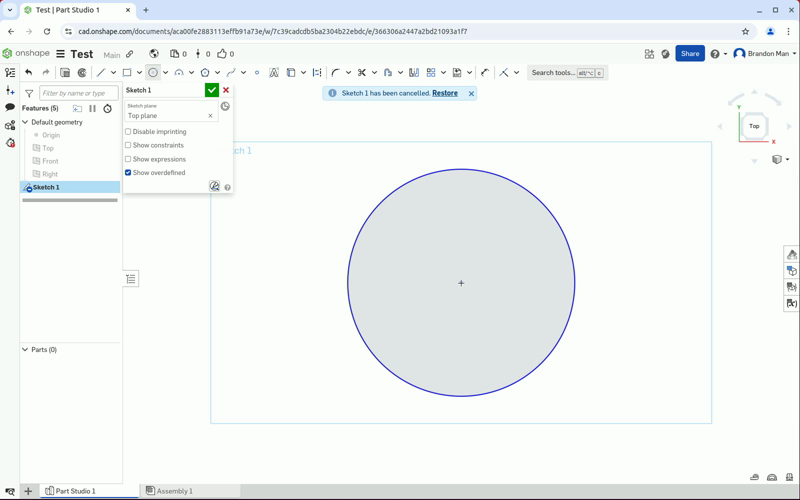
click(461, 282)
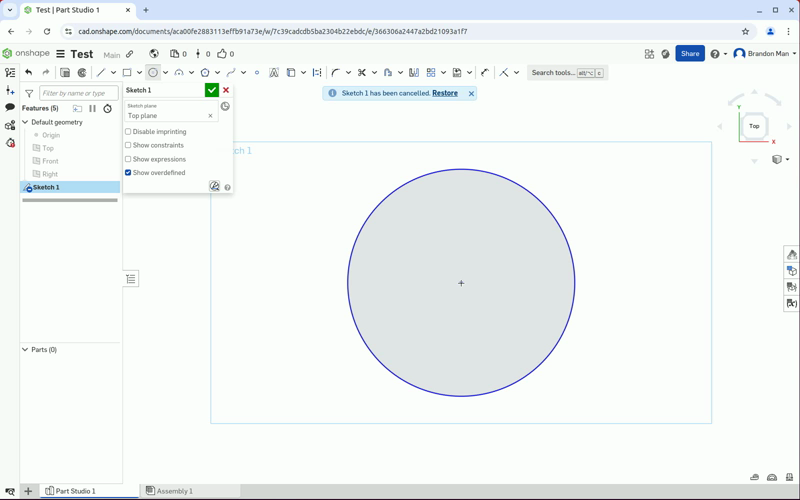
key_up(shift)
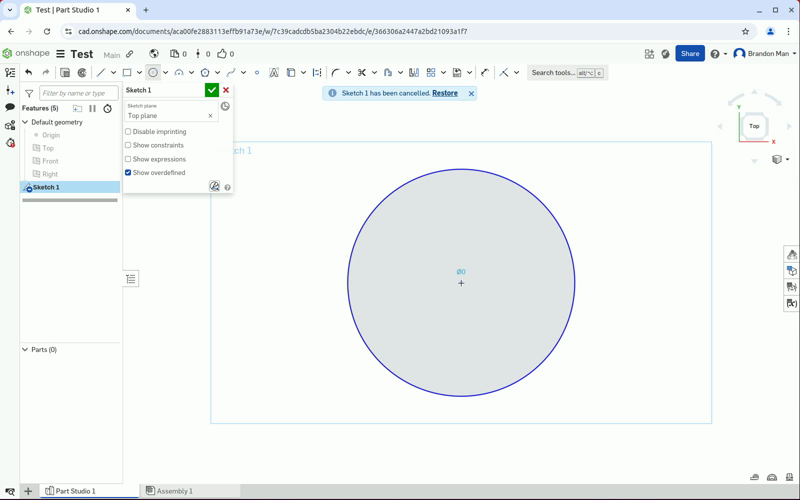
mouse_move(529, 282)
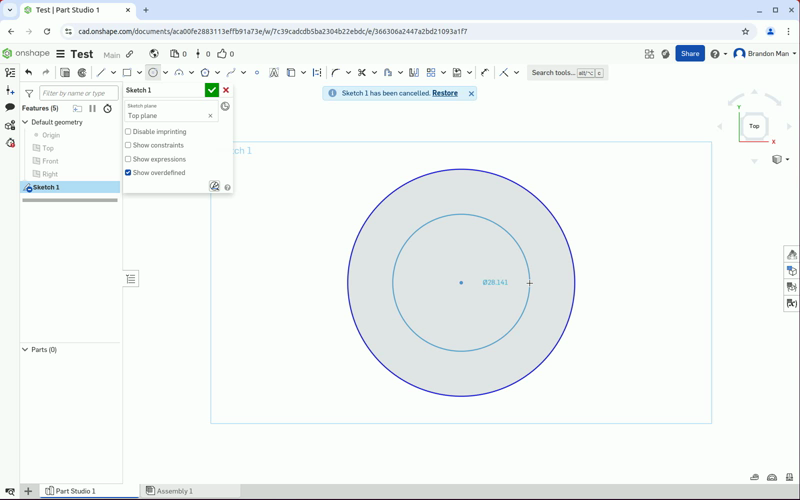
click(529, 282)
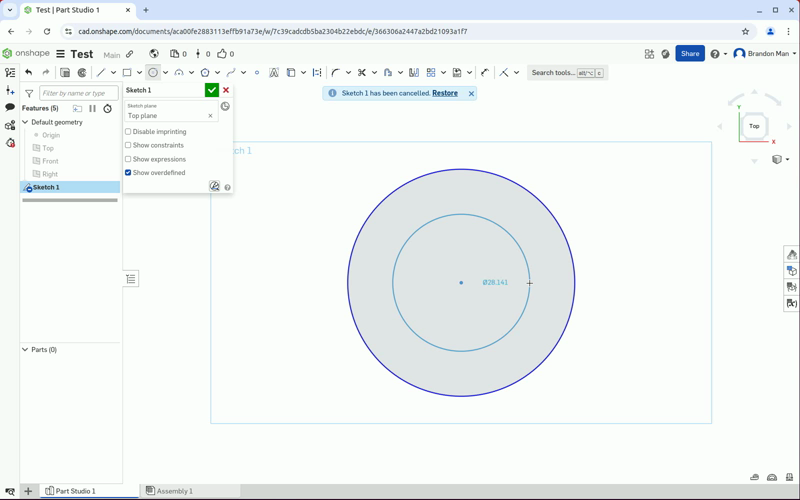
key(esc)
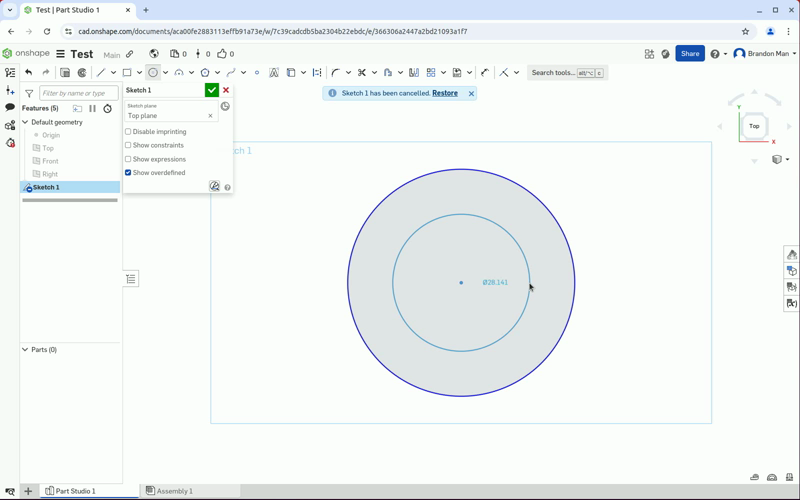
mouse_move(534, 326)
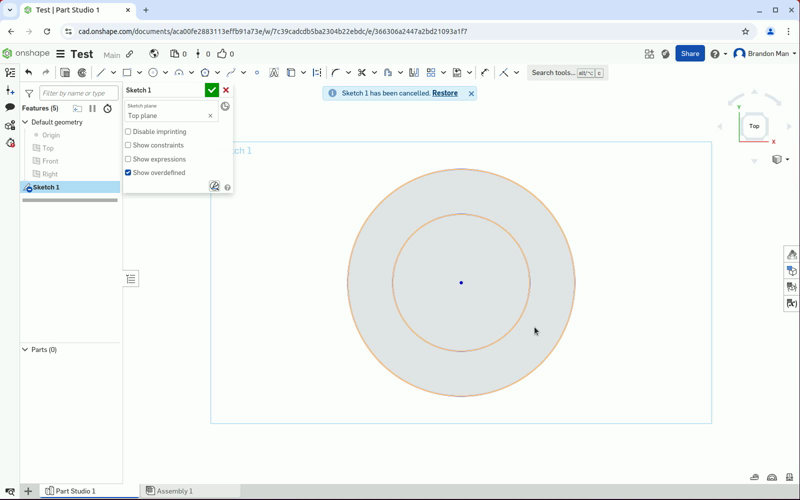
click(534, 326)
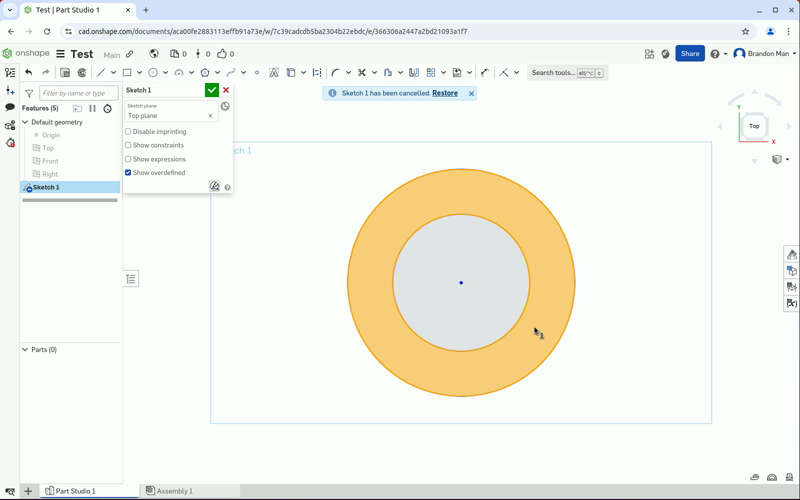
mouse_move(73, 352)
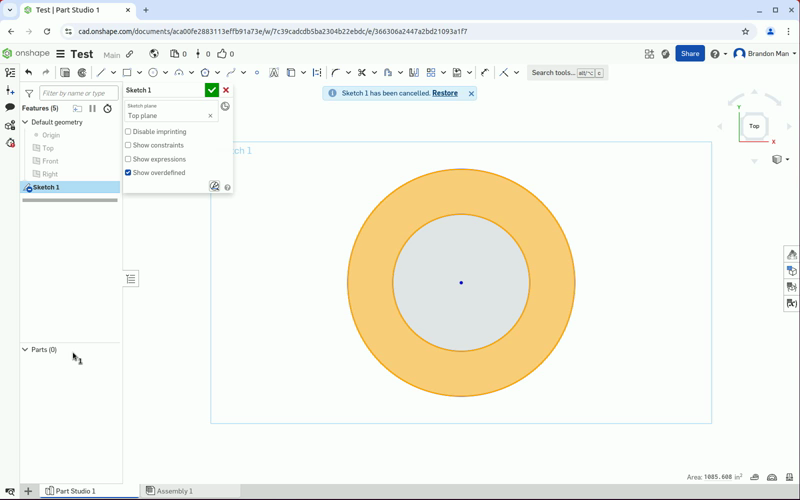
key(shift+y)
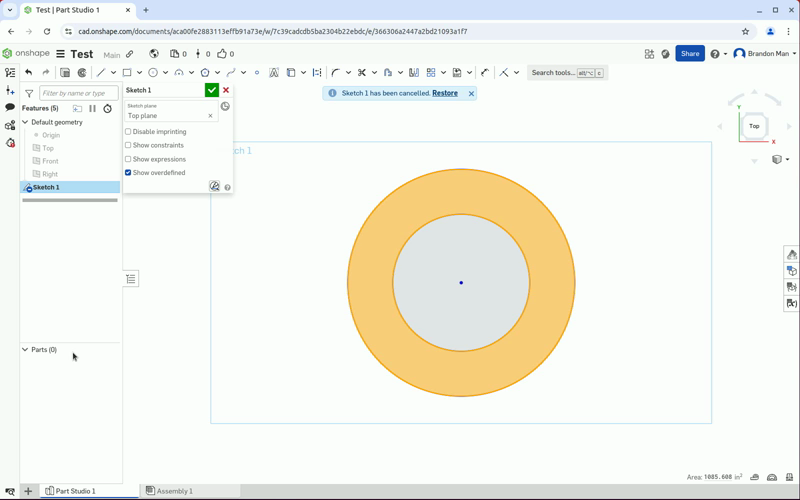
key(shift+e)
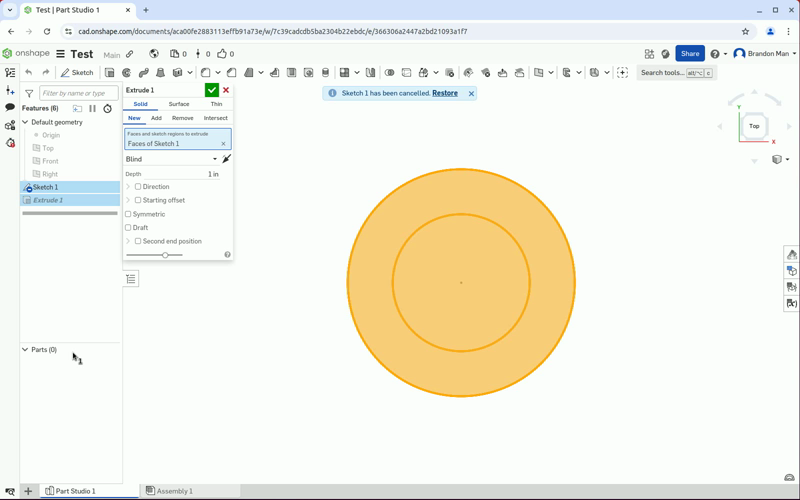
mouse_move(143, 106)
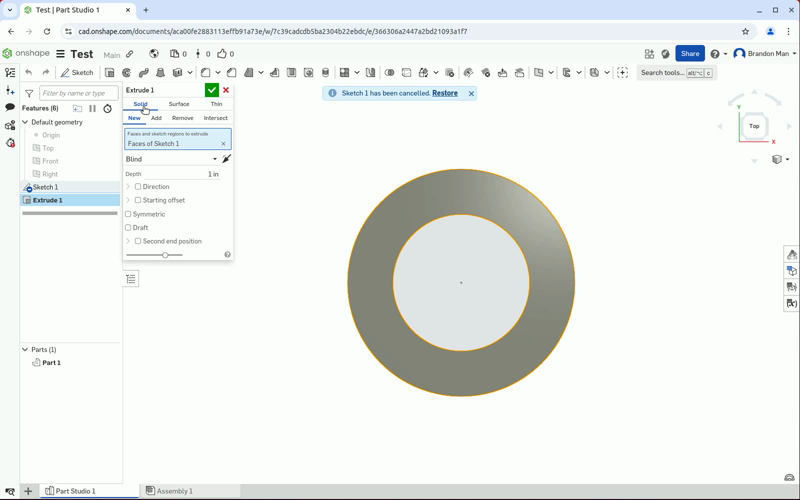
click(143, 106)
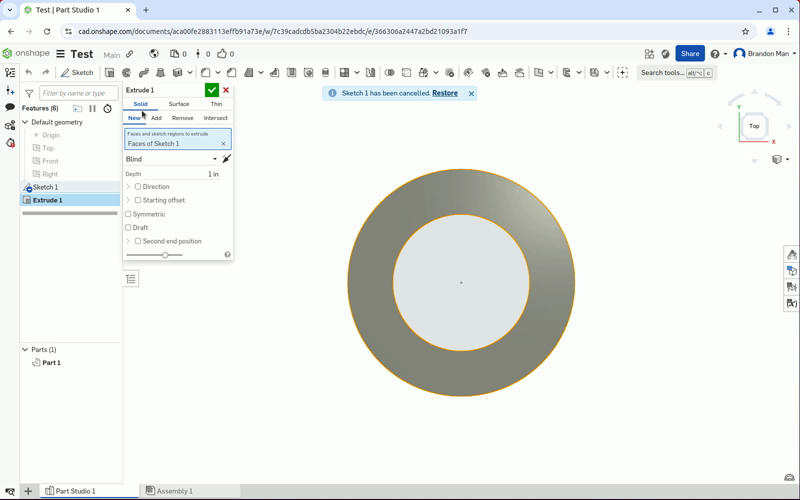
mouse_move(137, 120)
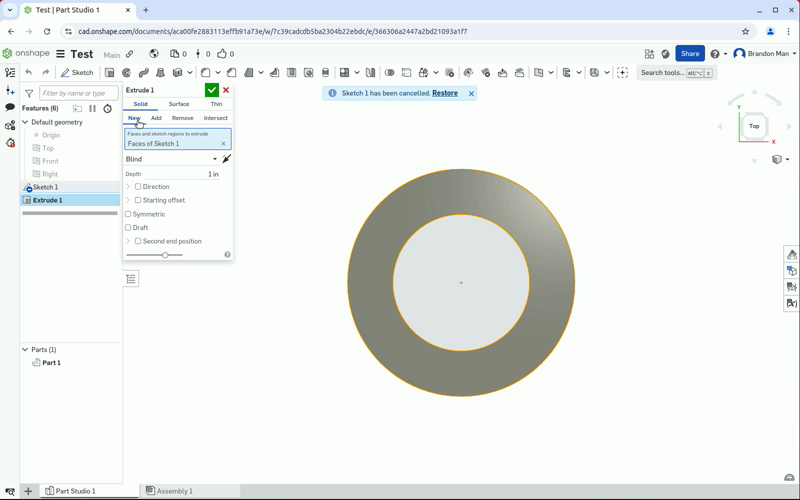
click(137, 120)
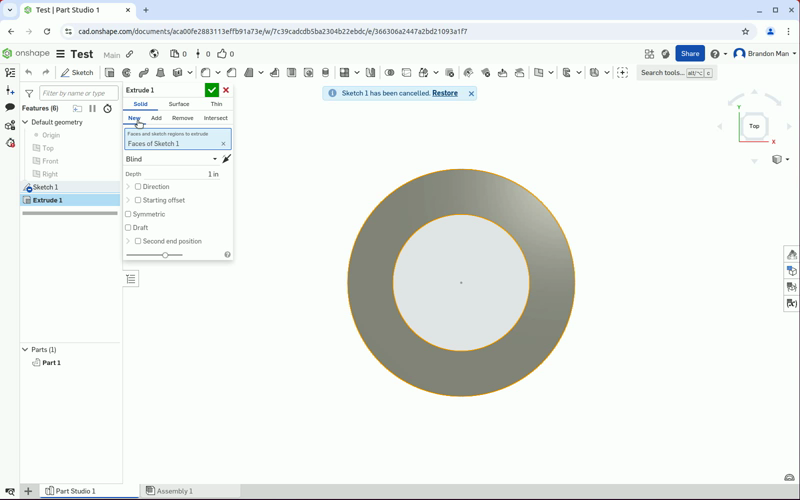
key(tab, 4)
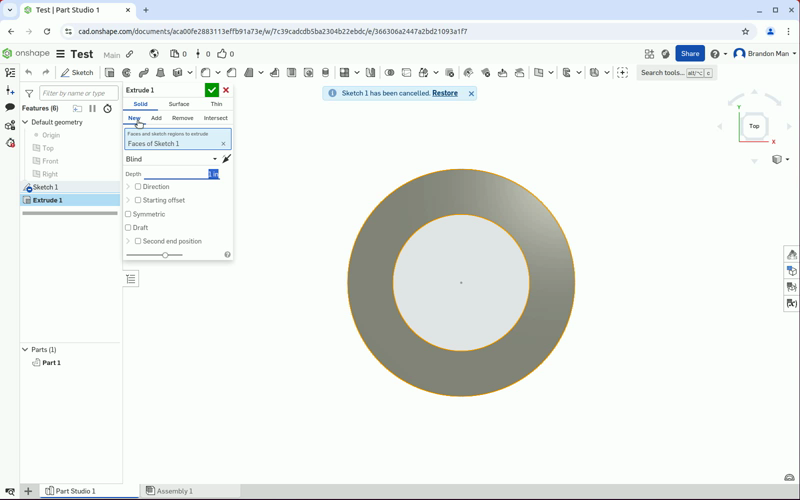
text(1.685)
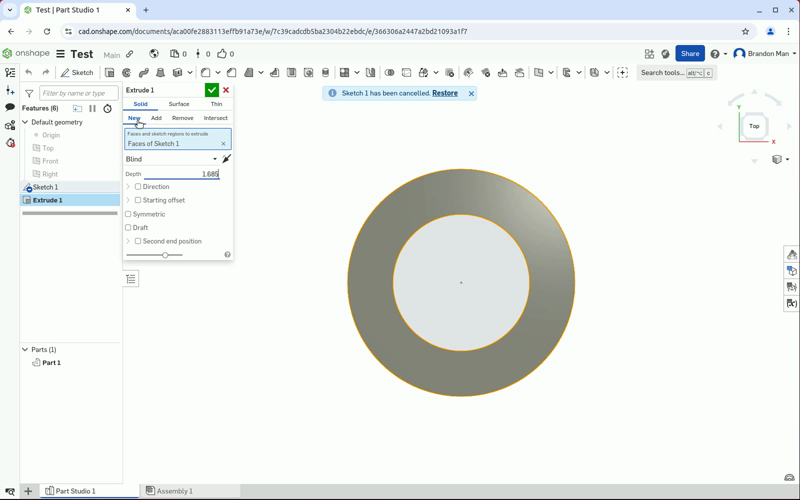
key(enter)
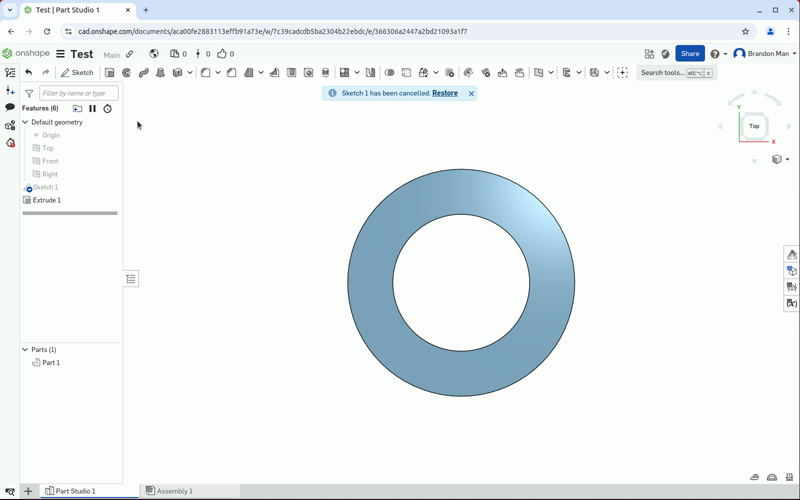
key(shift+h)
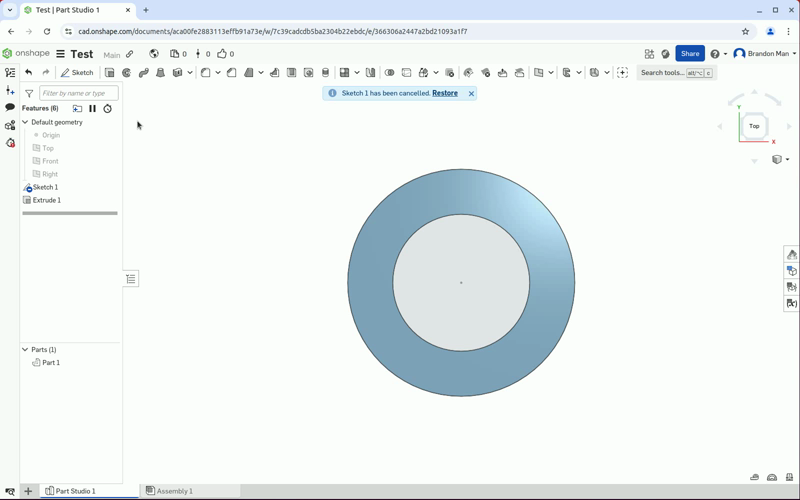
key(shift+h)
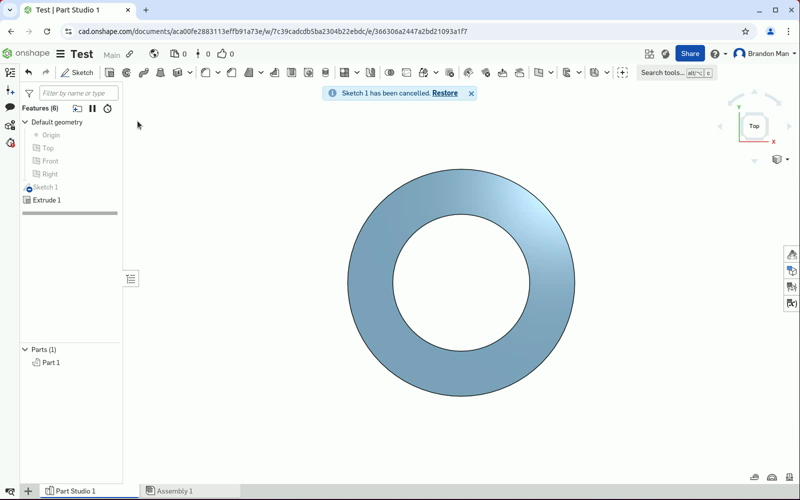
mouse_move(73, 189)
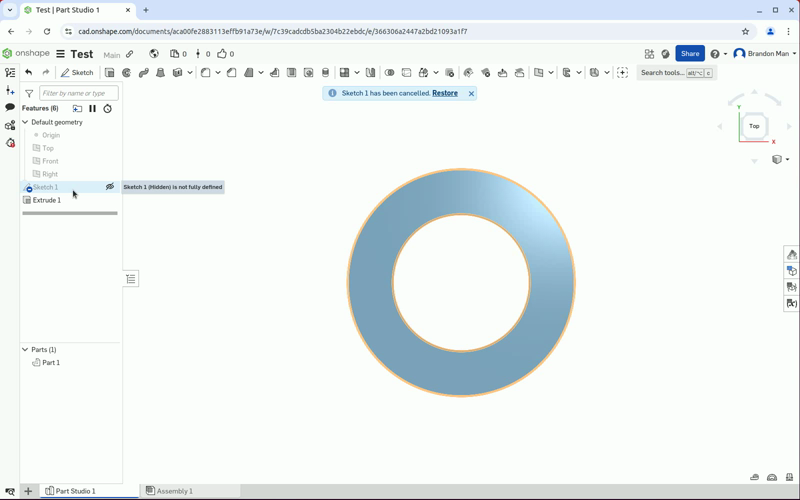
click(73, 189)
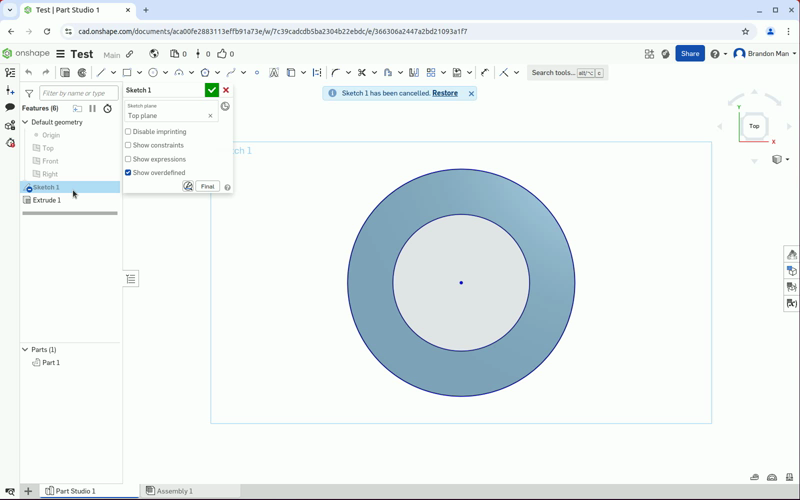
mouse_move(229, 92)
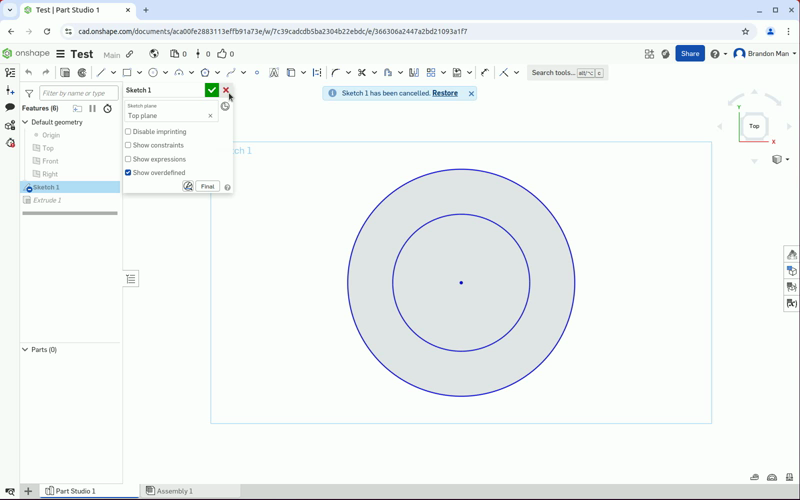
click(229, 92)
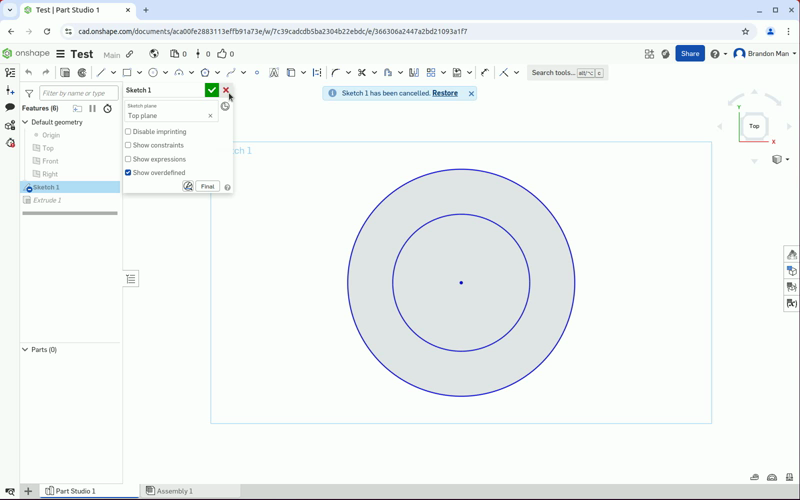
key(shift+s)
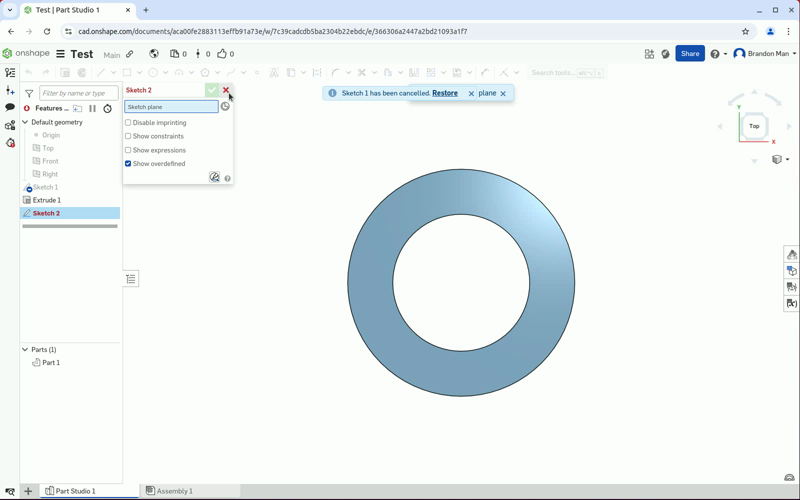
mouse_move(73, 150)
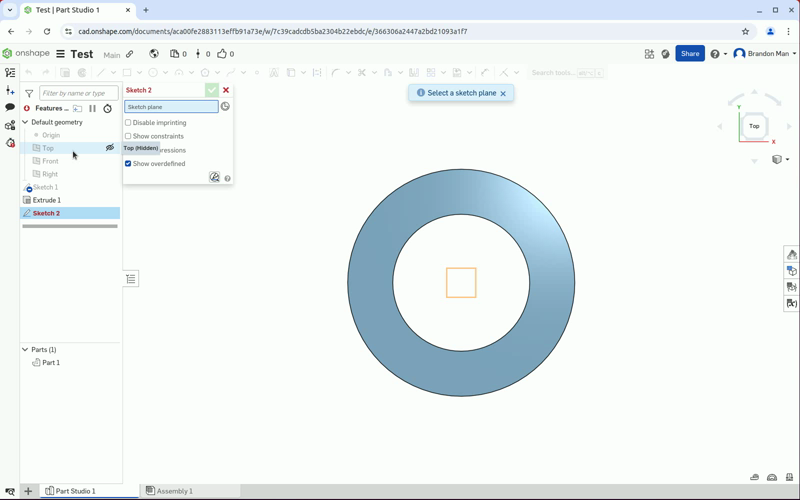
click(73, 150)
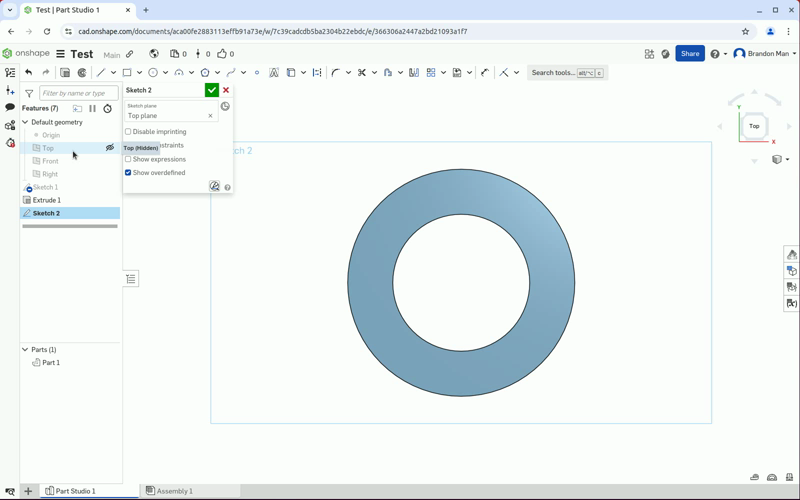
mouse_move(73, 352)
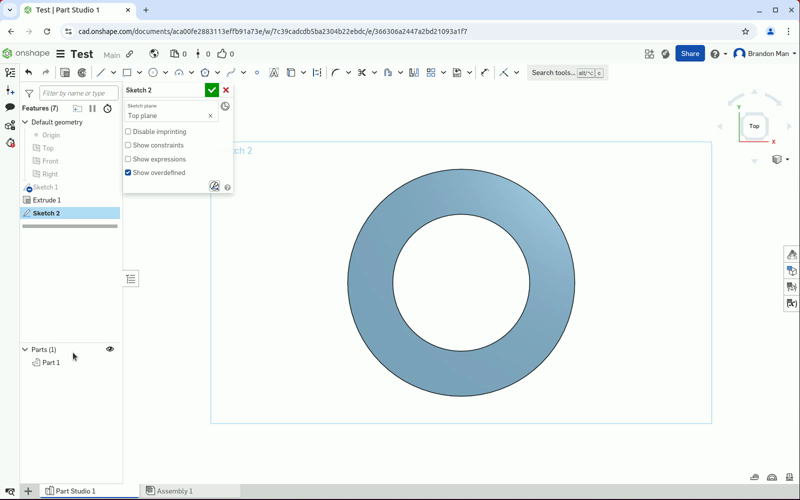
key(y)
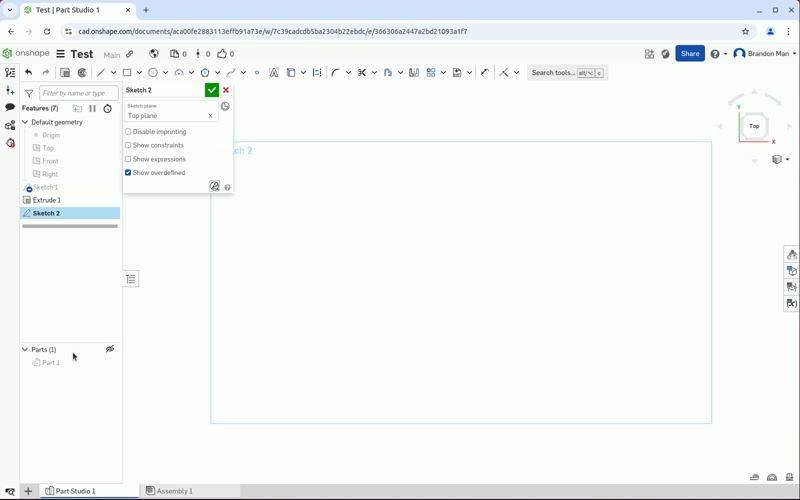
key(c)
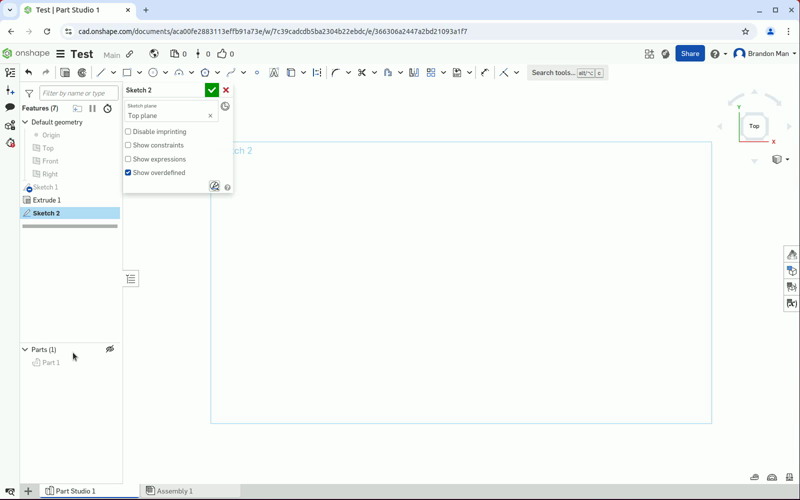
key_down(shift)
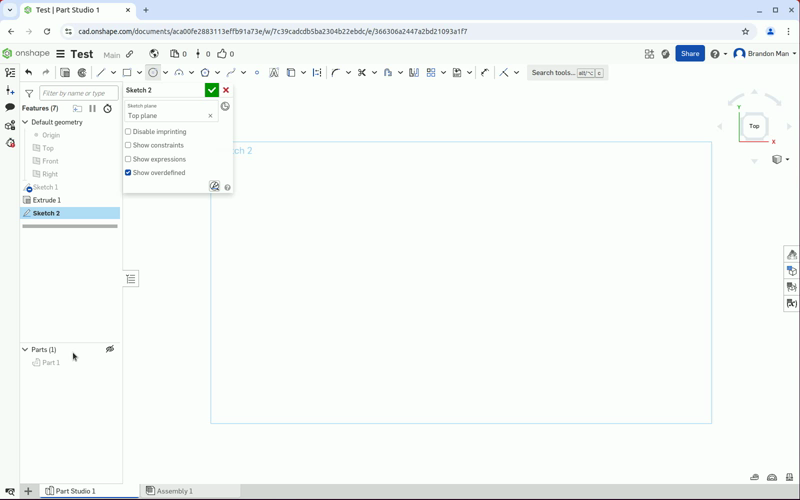
mouse_move(461, 282)
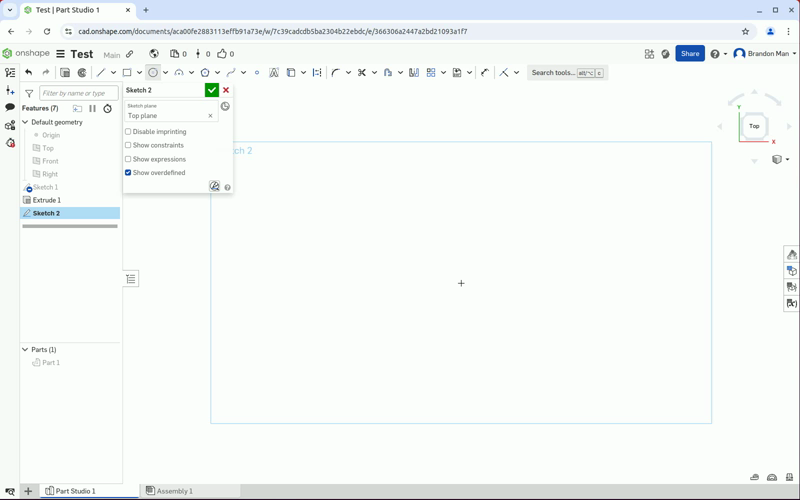
click(461, 282)
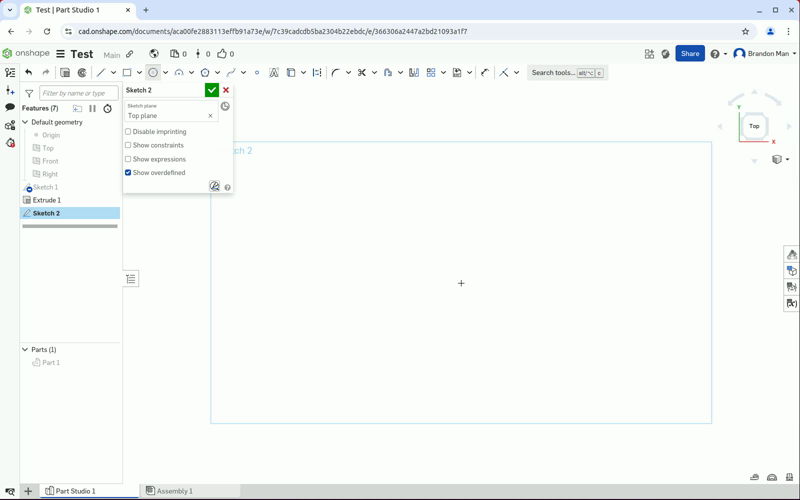
key_up(shift)
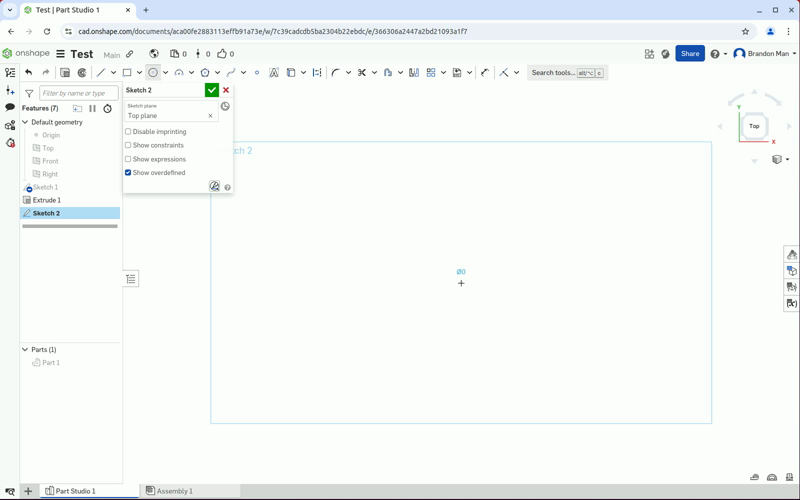
mouse_move(522, 282)
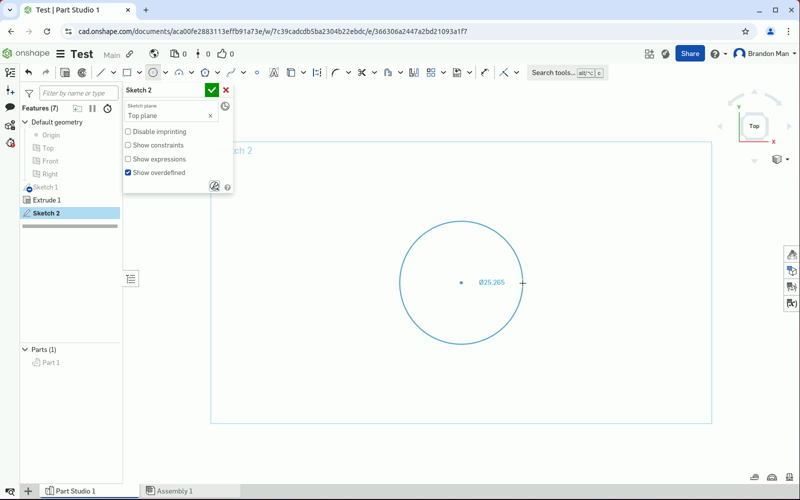
click(522, 282)
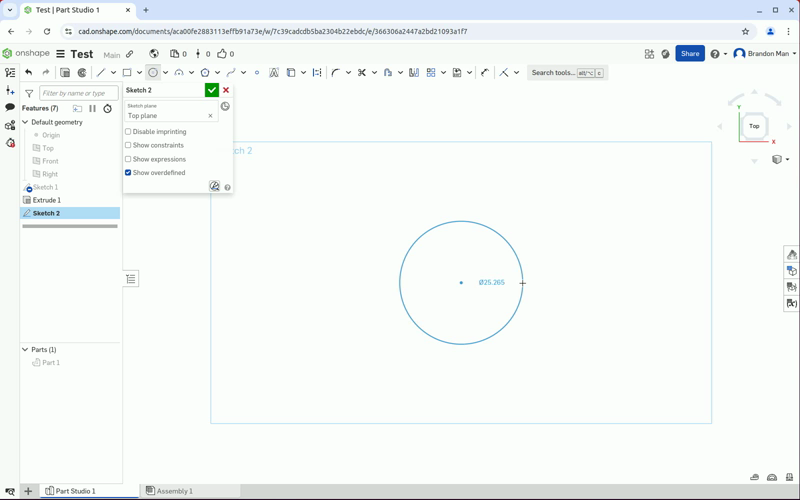
key(esc)
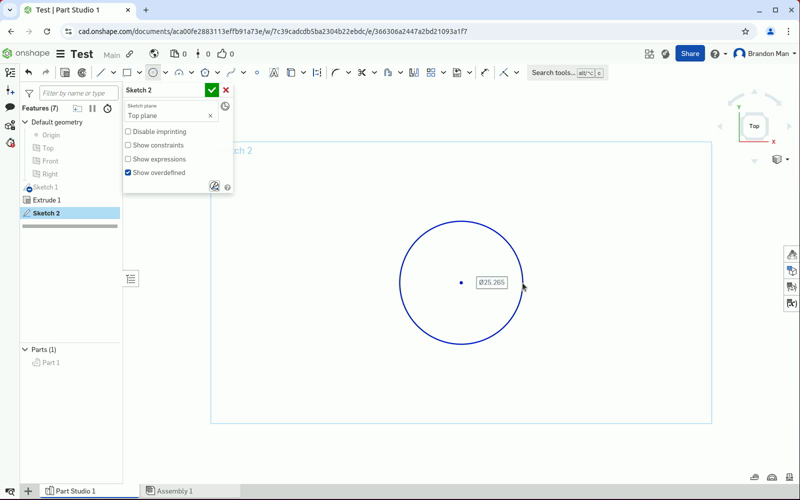
key(c)
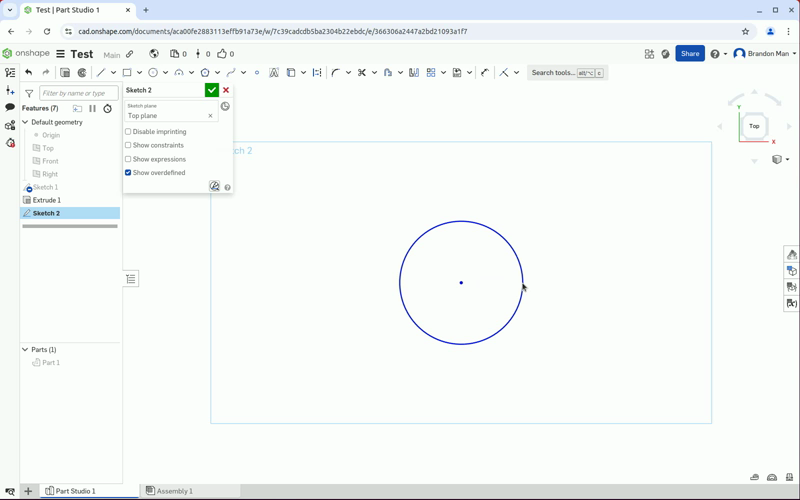
key_down(shift)
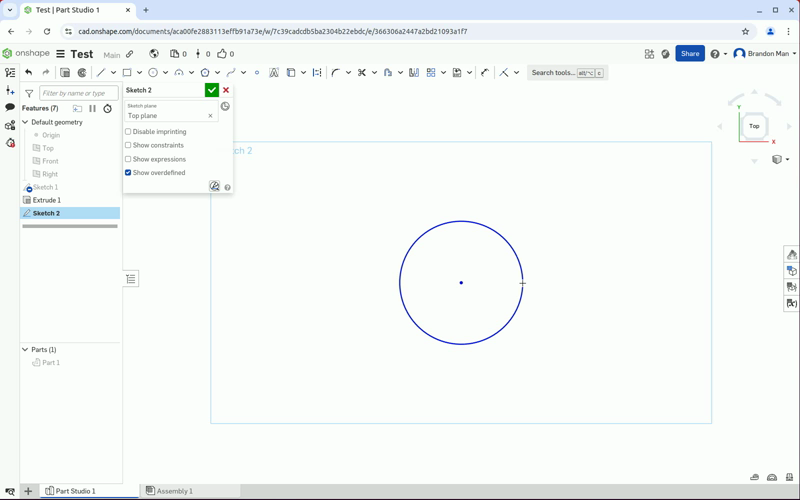
mouse_move(461, 282)
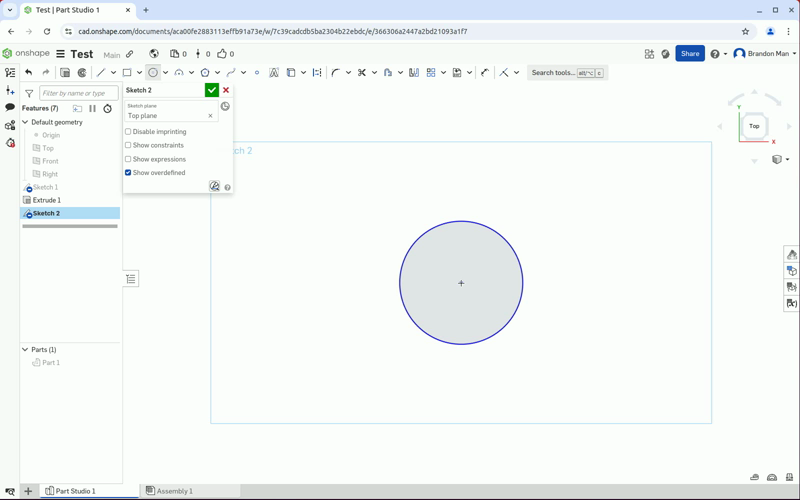
click(461, 282)
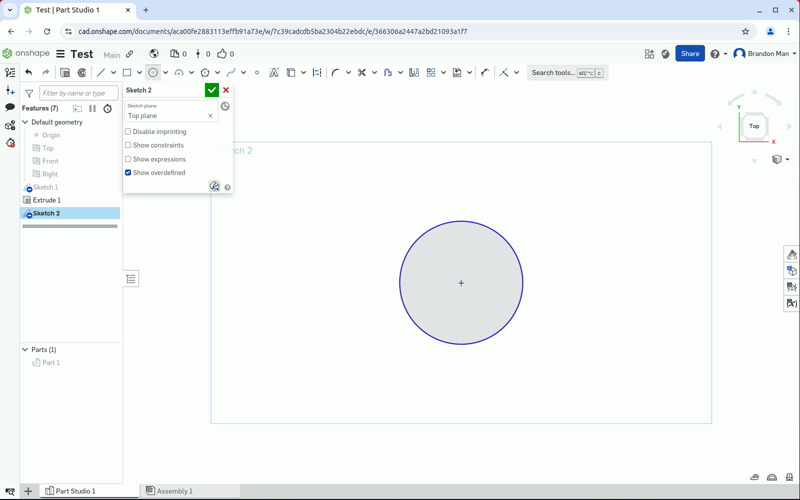
key_up(shift)
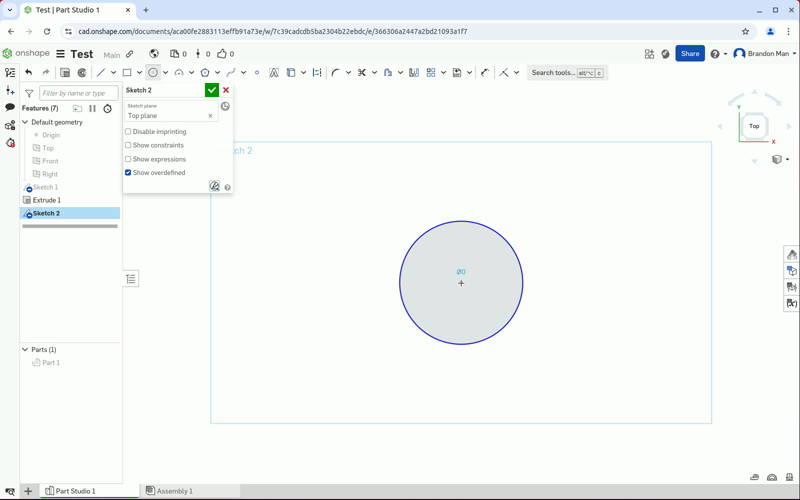
mouse_move(467, 282)
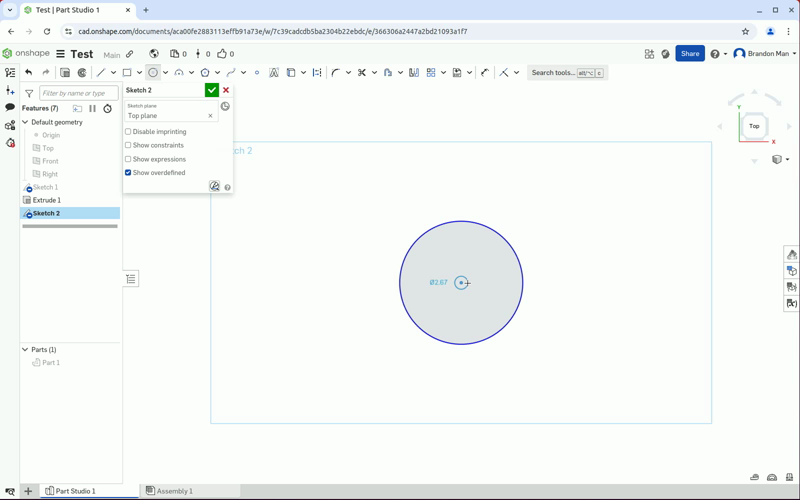
click(467, 282)
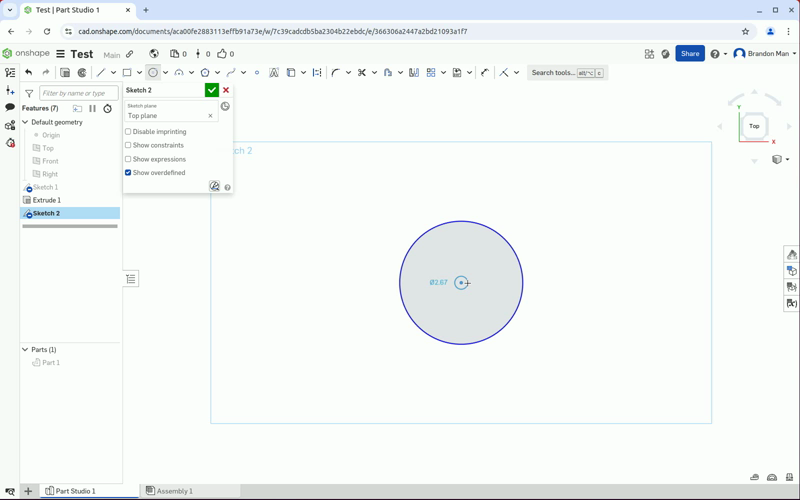
key(esc)
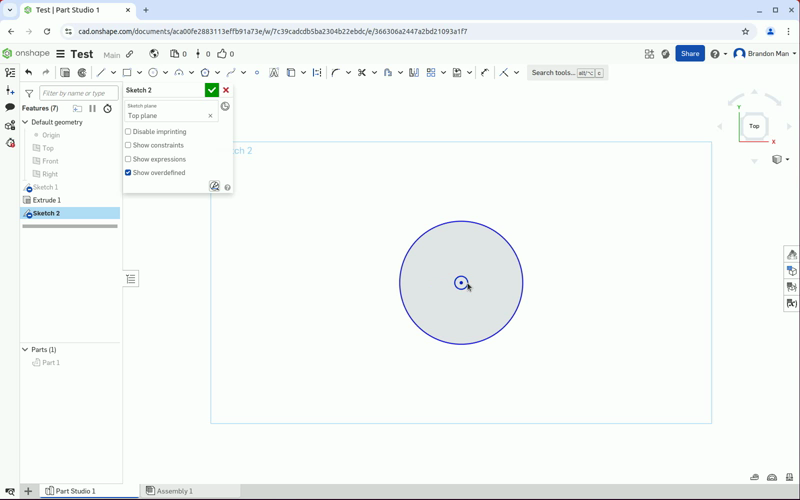
mouse_move(415, 294)
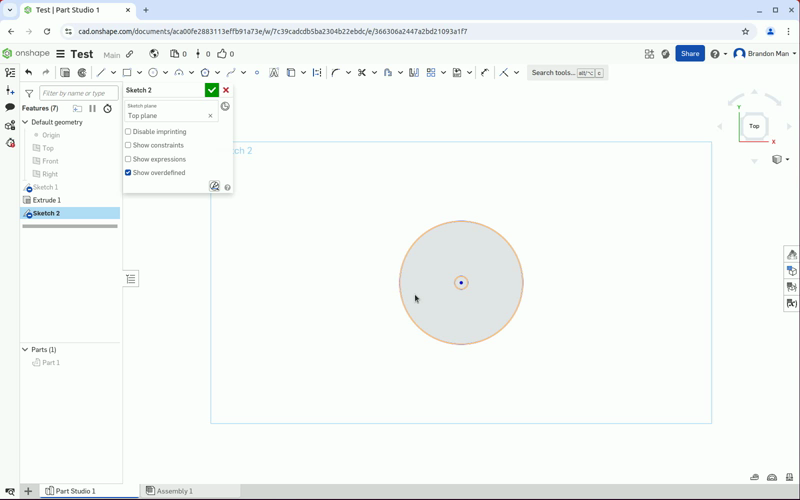
click(415, 294)
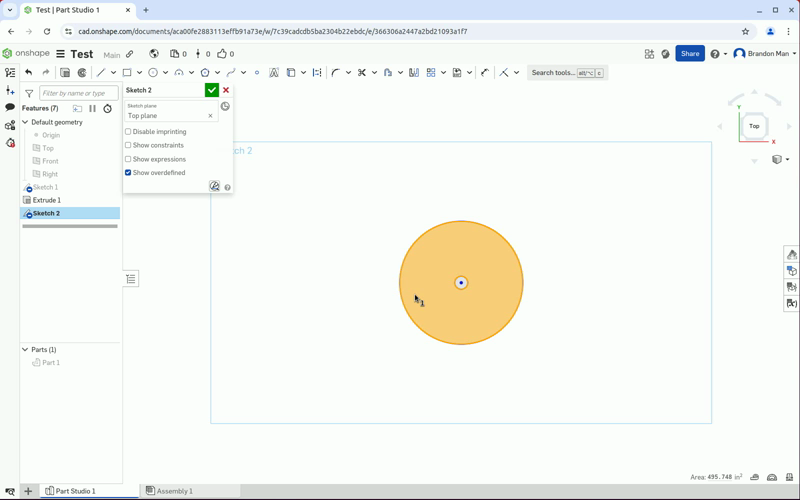
mouse_move(73, 352)
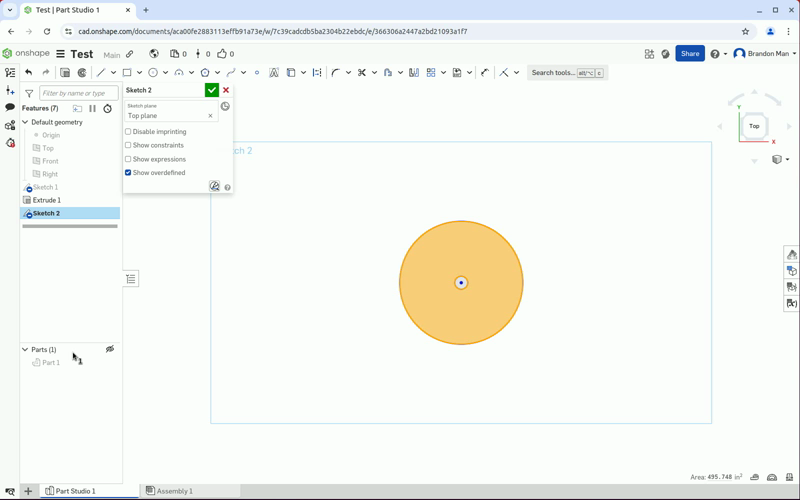
key(shift+y)
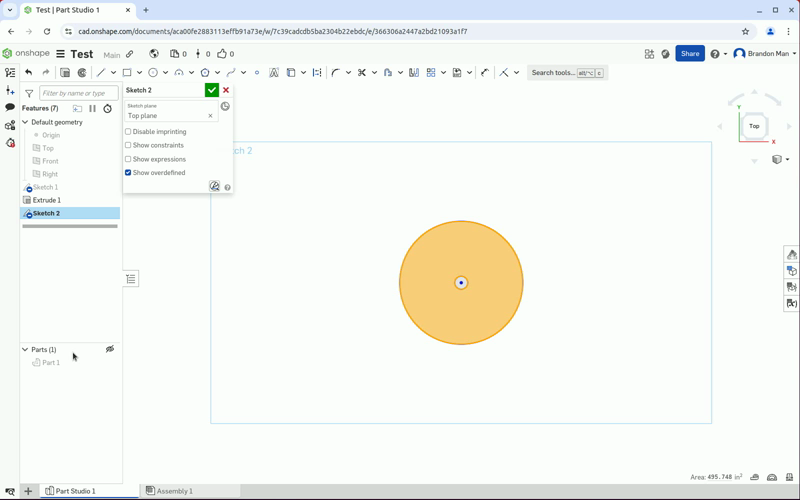
key(shift+e)
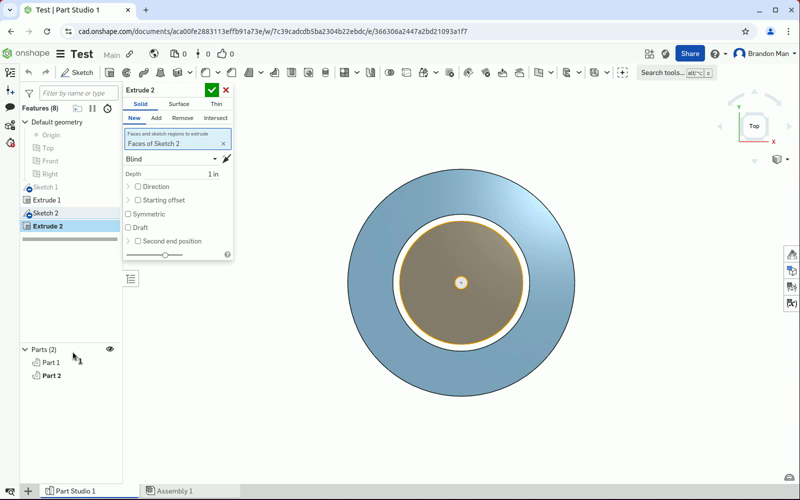
mouse_move(143, 106)
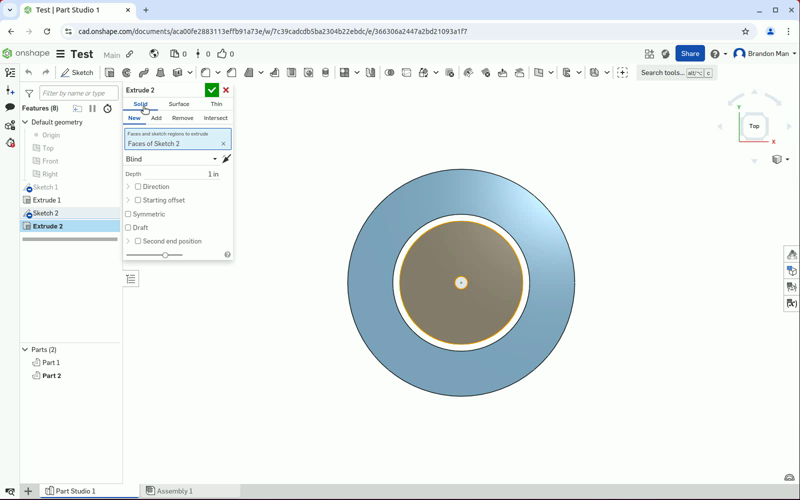
click(143, 106)
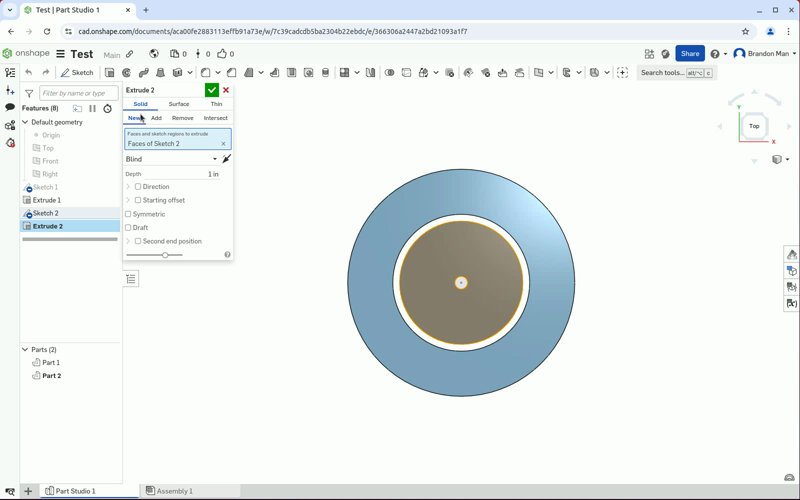
mouse_move(137, 120)
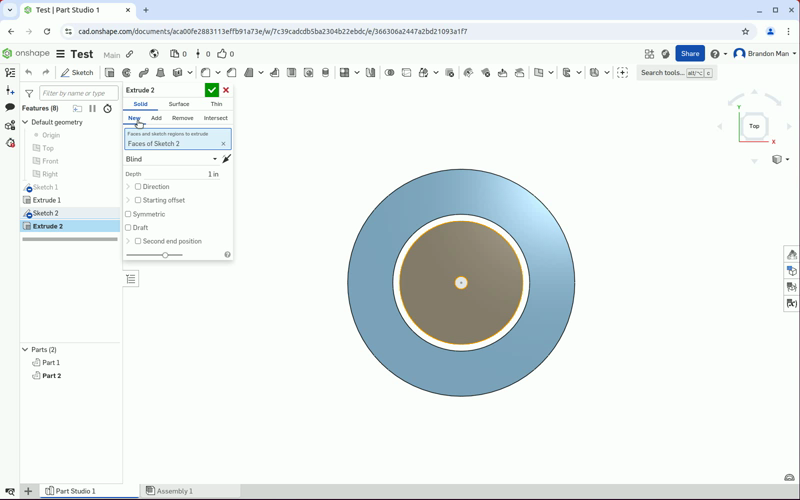
click(137, 120)
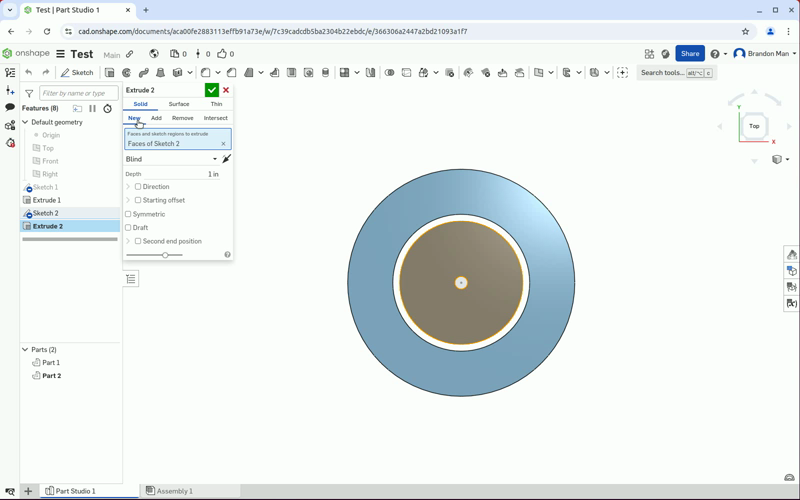
key(tab, 4)
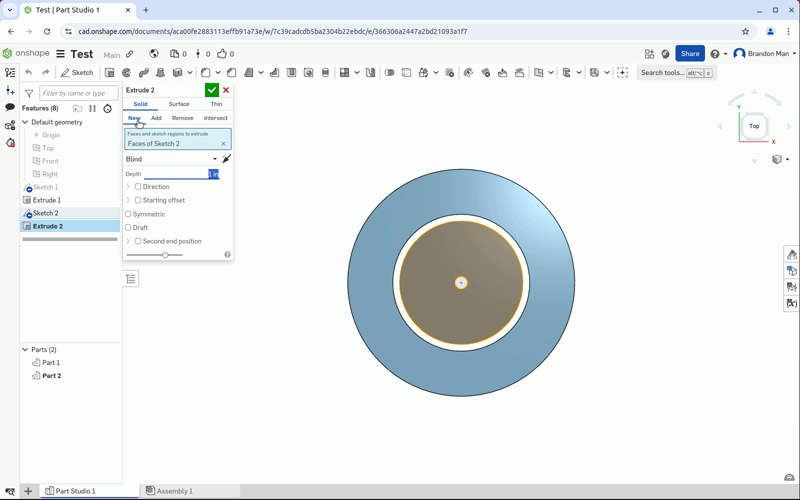
text(1.685)
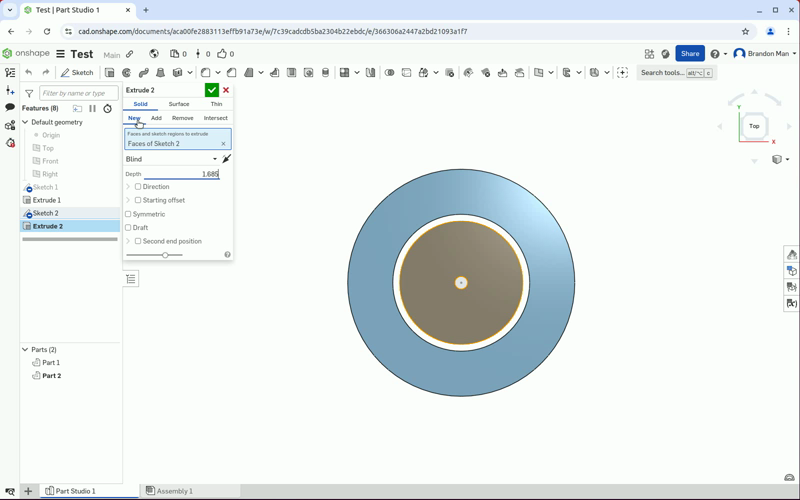
key(enter)
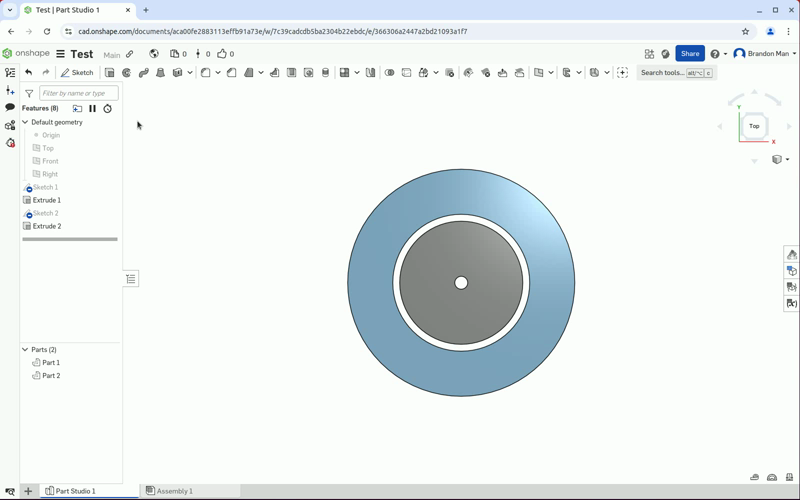
key(shift+h)
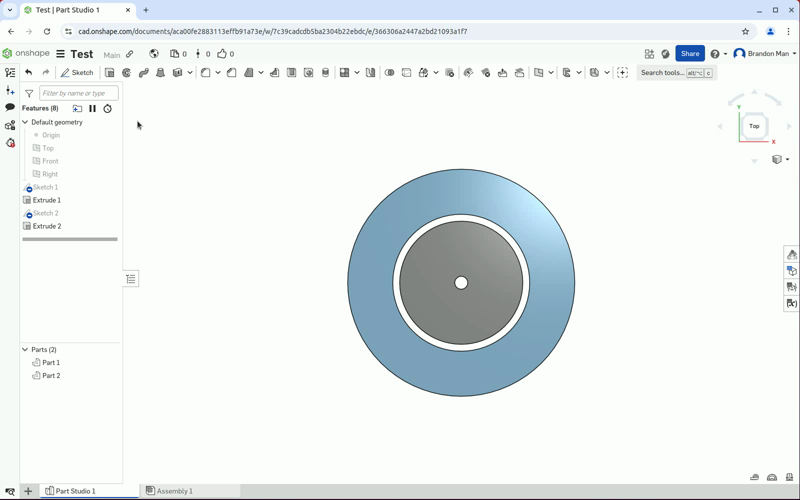
key(shift+h)
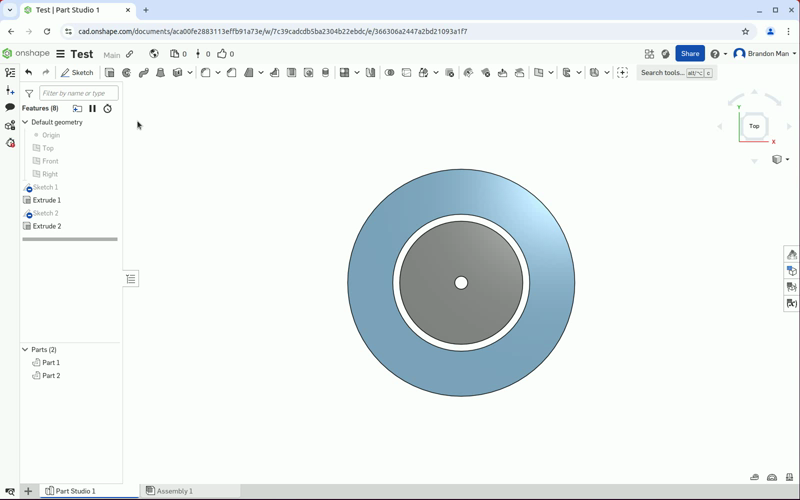
mouse_move(73, 189)
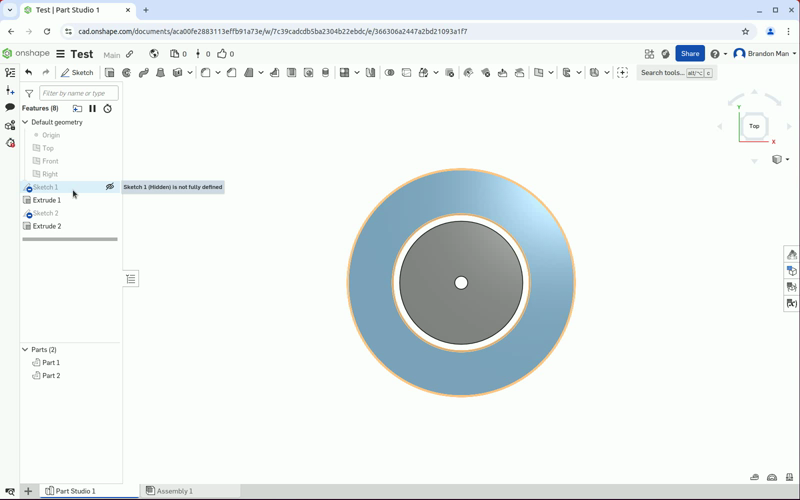
click(73, 189)
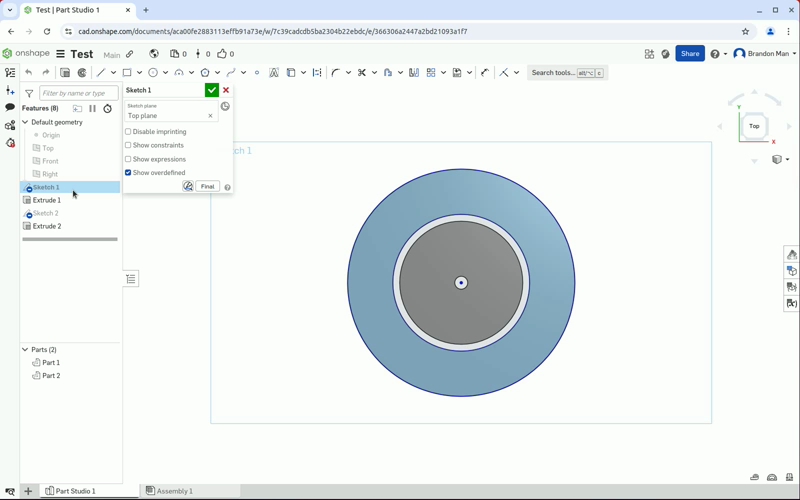
mouse_move(229, 92)
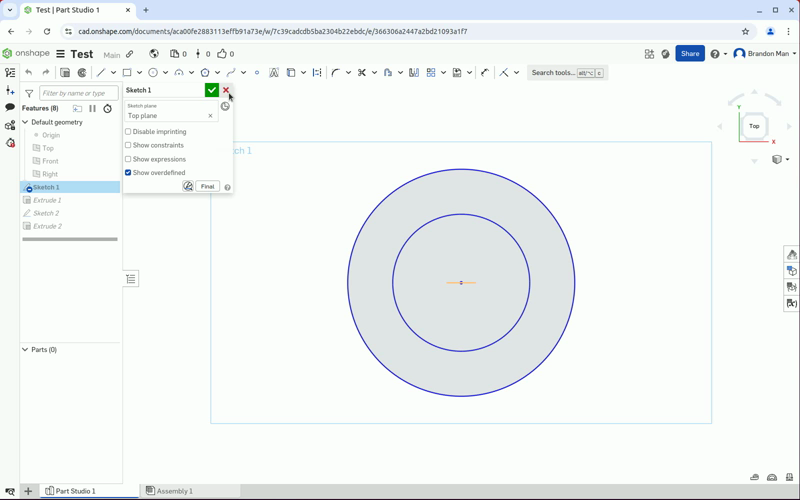
click(229, 92)
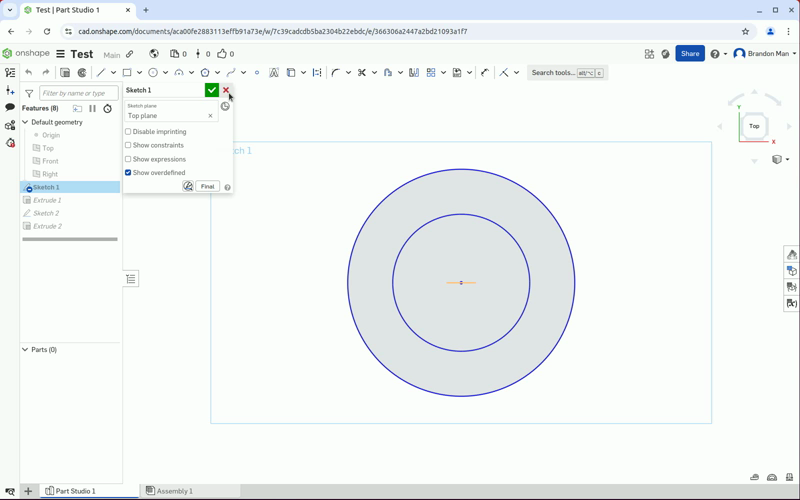
key(shift+s)
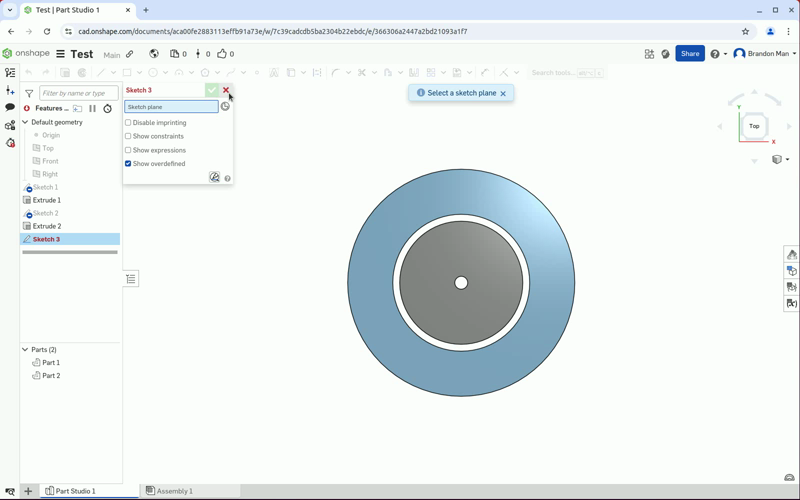
mouse_move(73, 150)
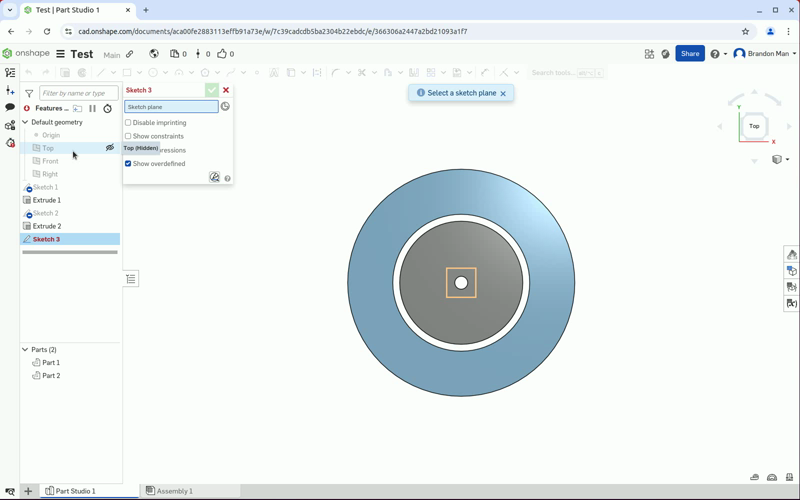
click(73, 150)
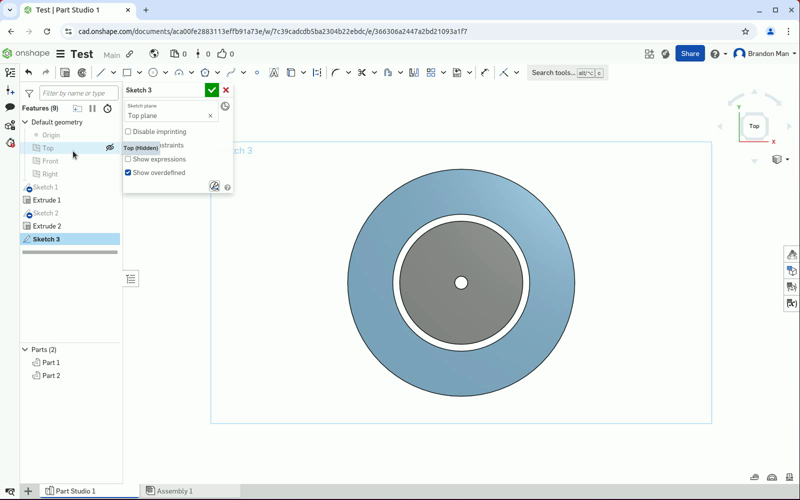
mouse_move(73, 352)
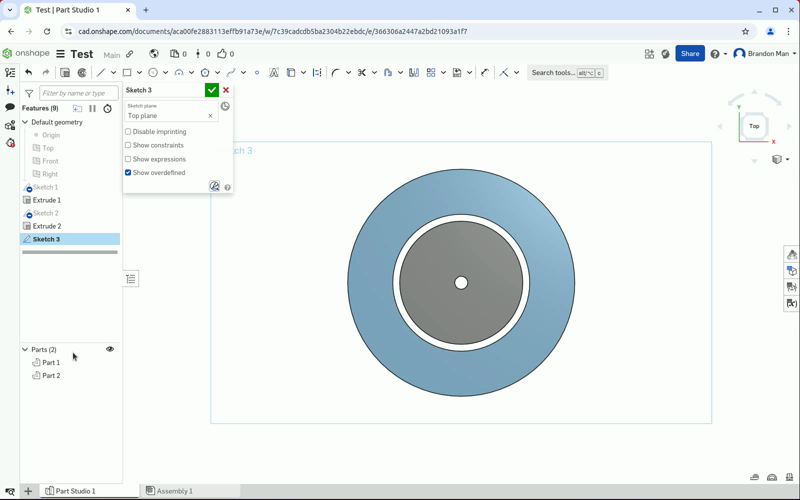
key(y)
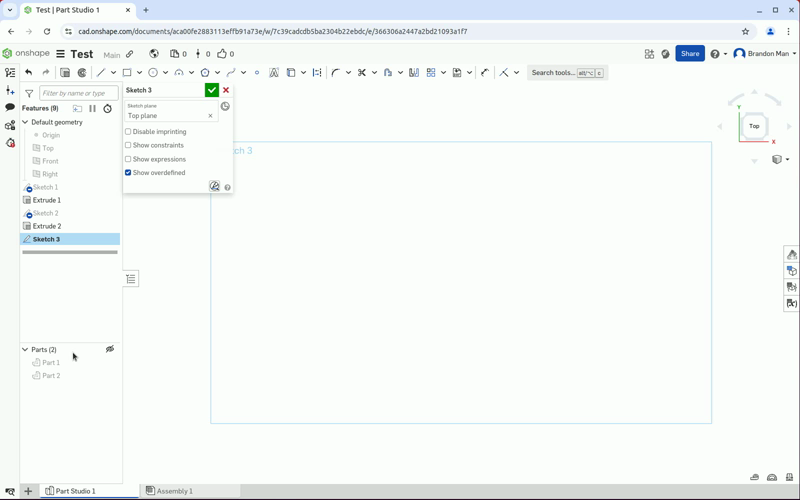
key(c)
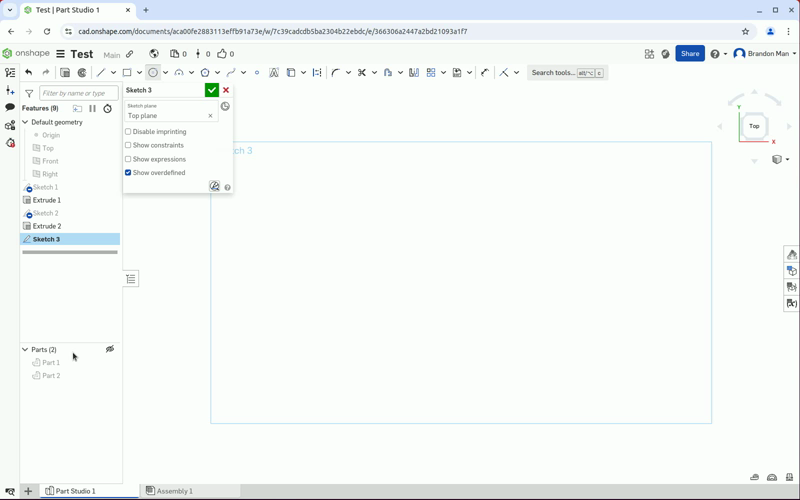
key_down(shift)
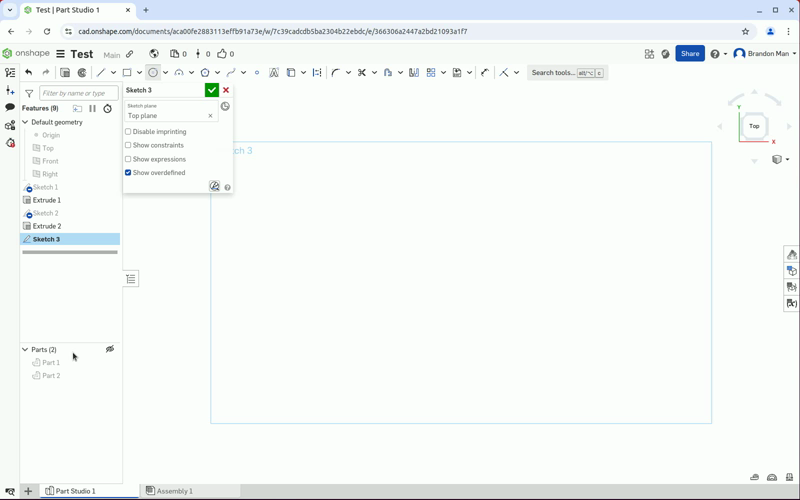
mouse_move(461, 282)
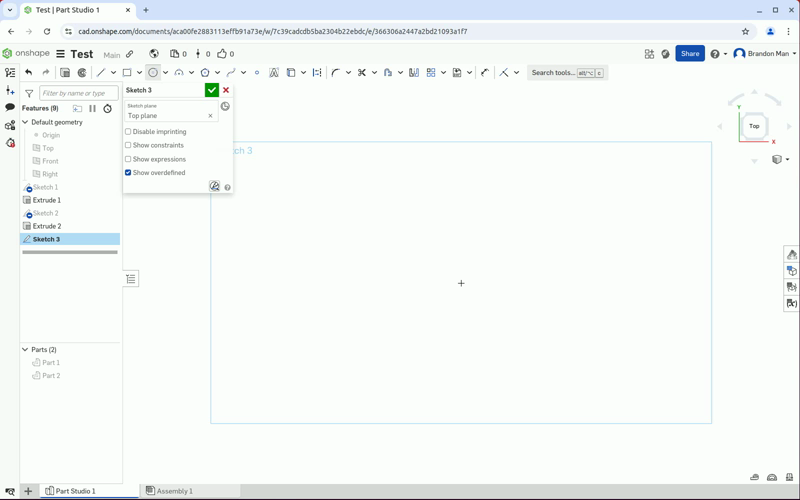
click(461, 282)
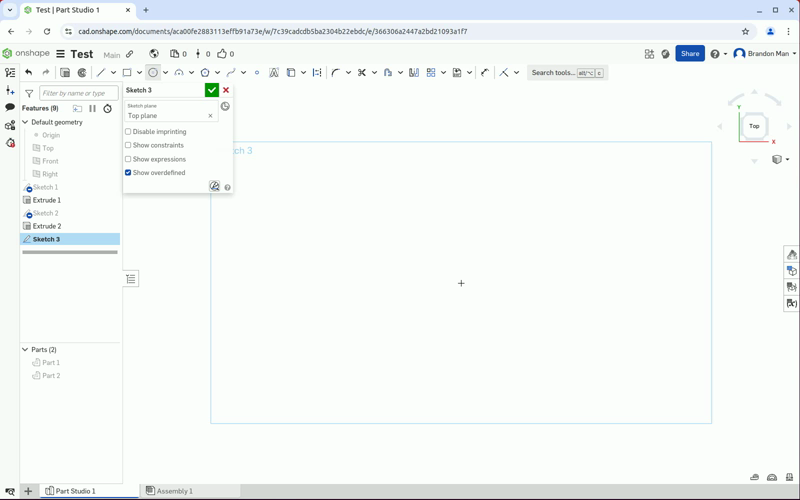
key_up(shift)
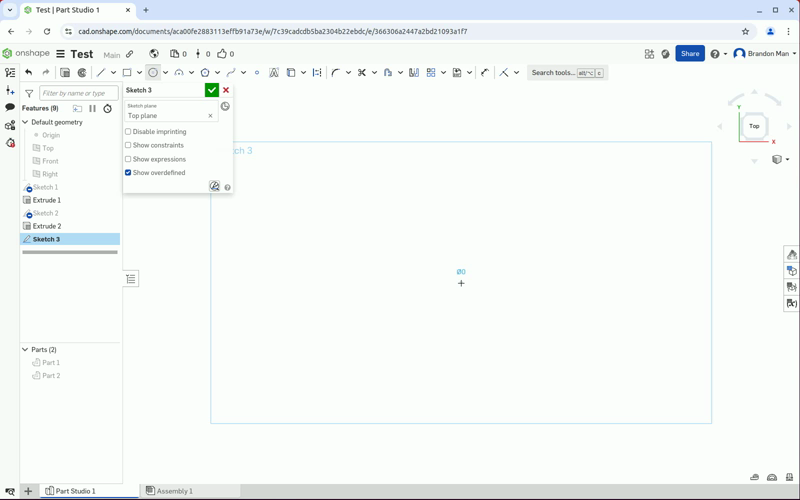
mouse_move(531, 282)
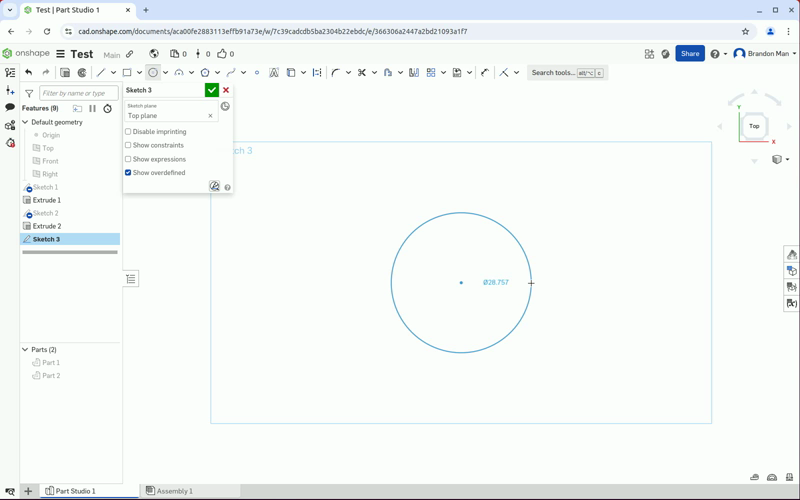
click(531, 282)
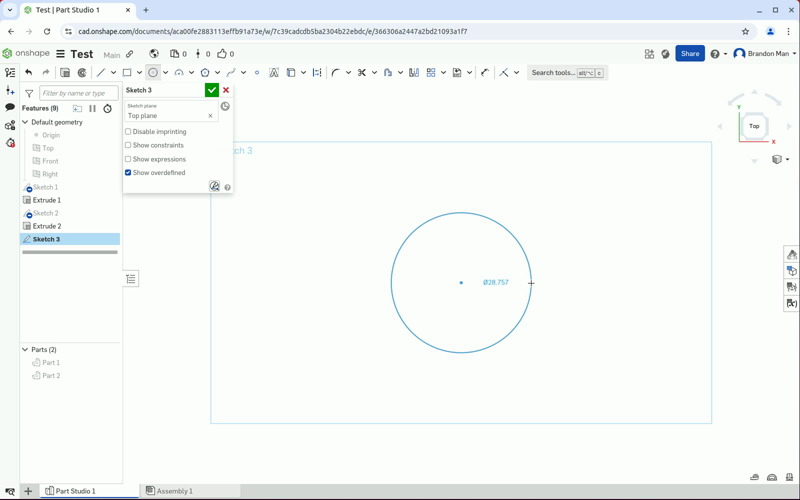
key(esc)
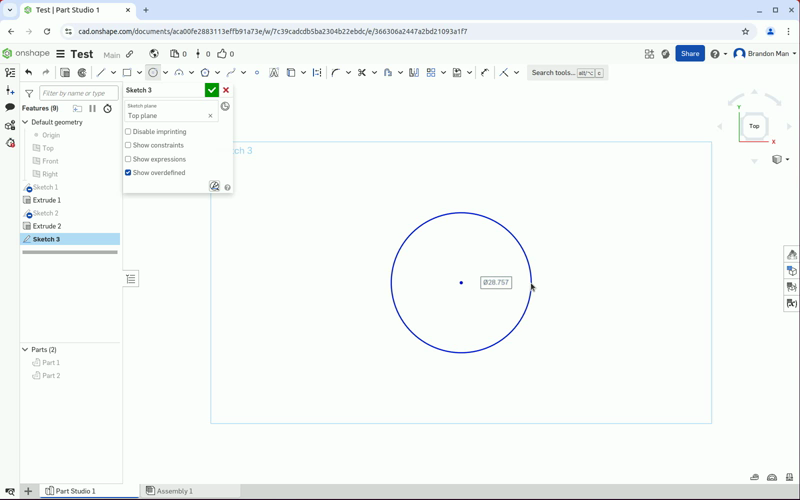
key(c)
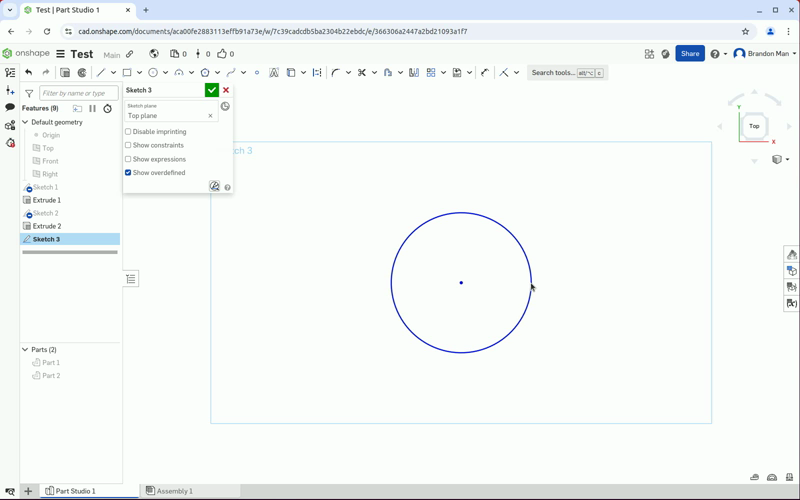
key_down(shift)
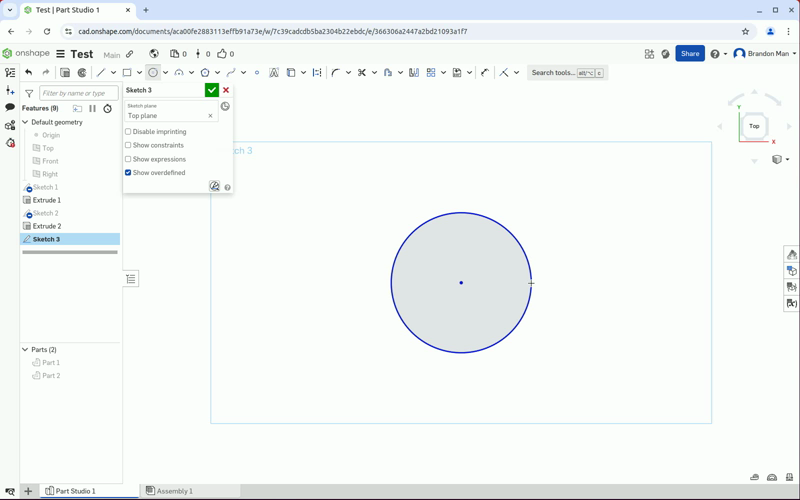
mouse_move(461, 282)
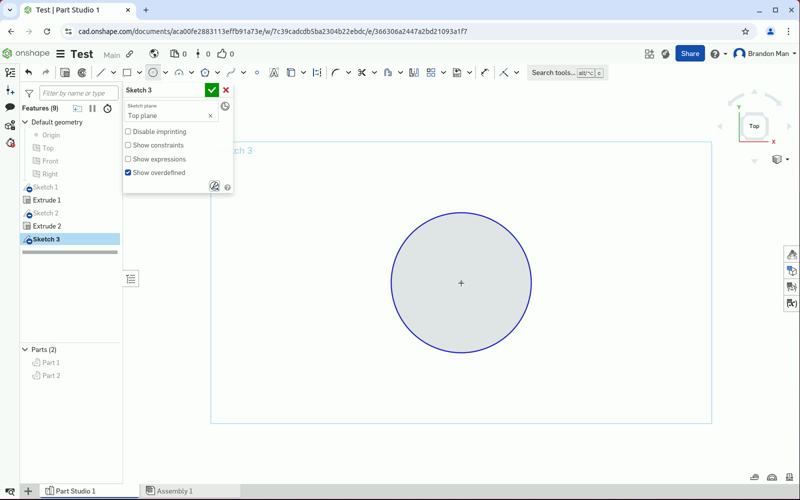
click(461, 282)
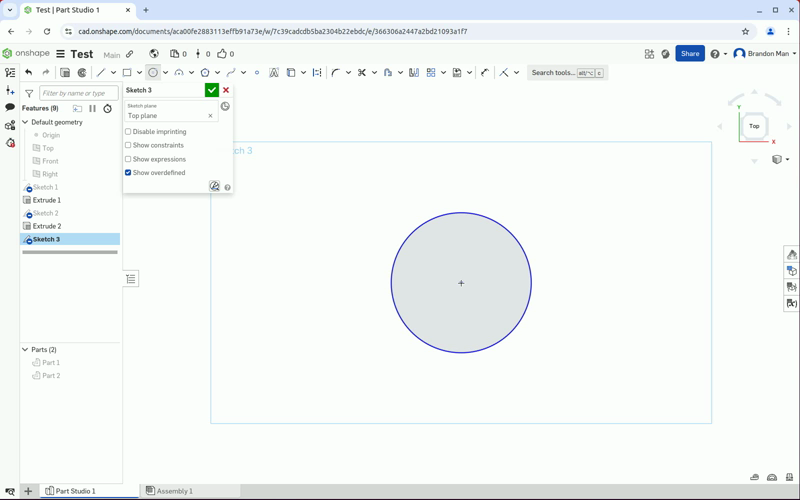
key_up(shift)
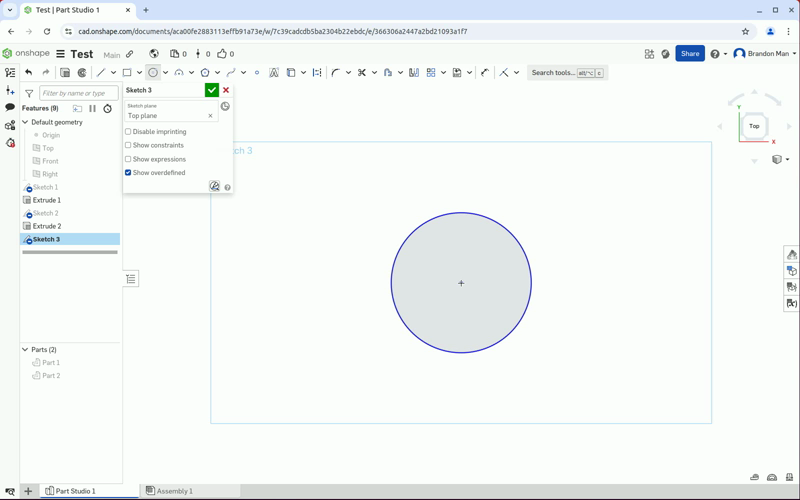
mouse_move(523, 282)
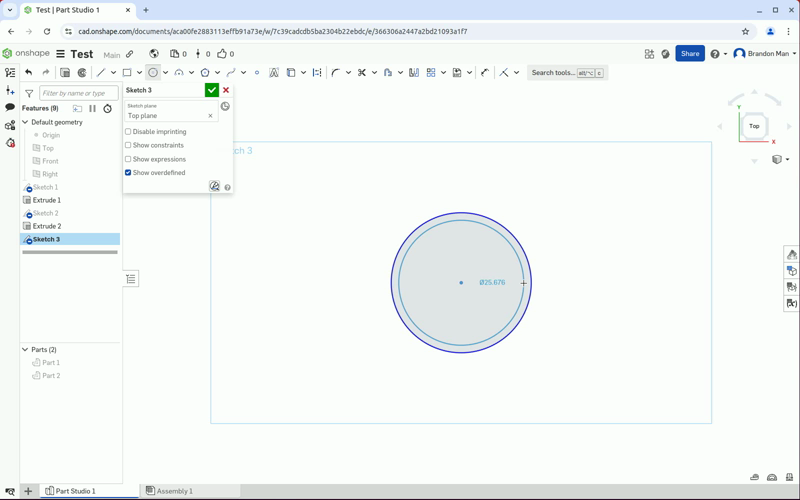
click(523, 282)
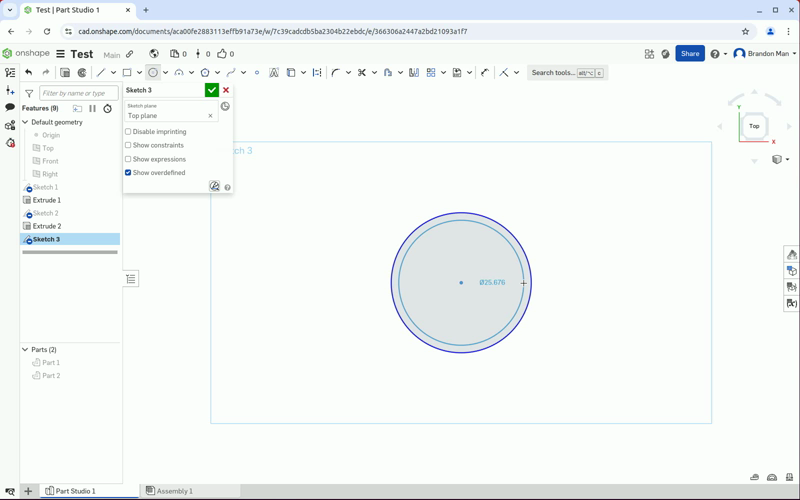
key(esc)
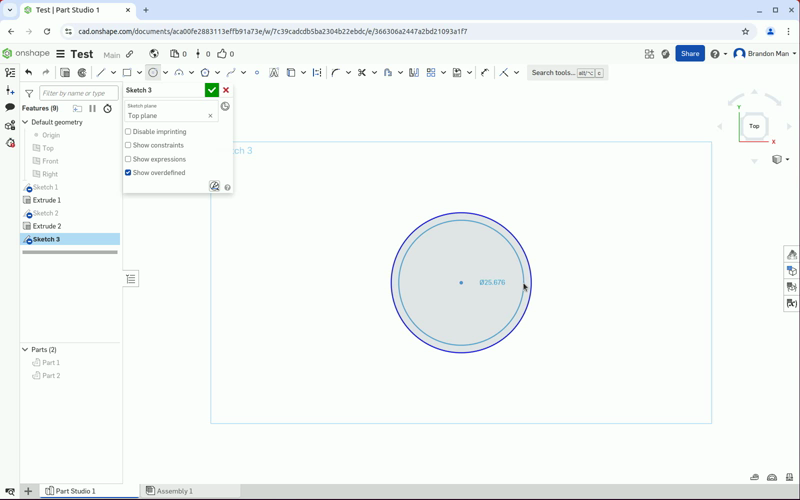
mouse_move(401, 255)
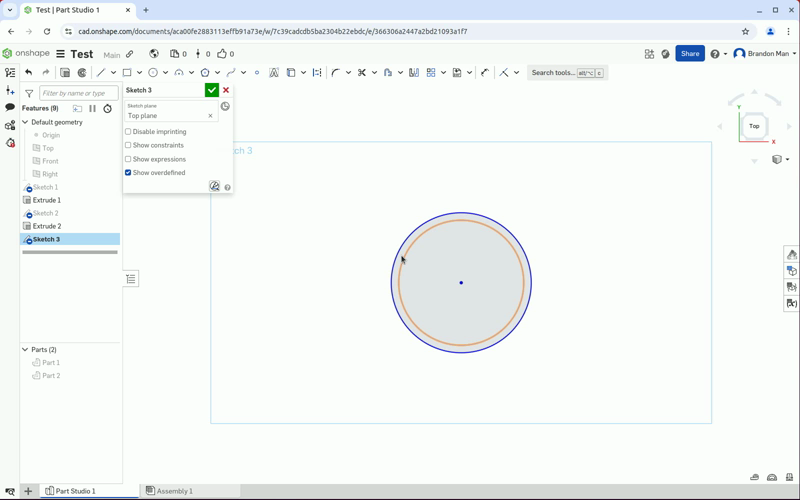
click(401, 255)
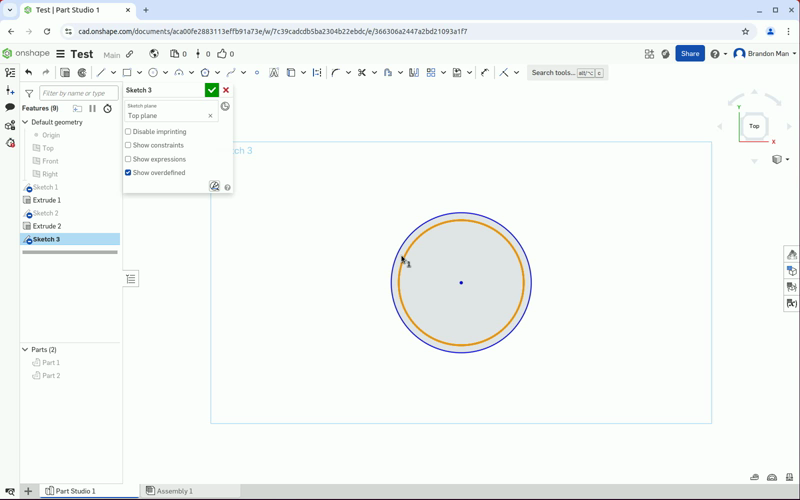
mouse_move(73, 352)
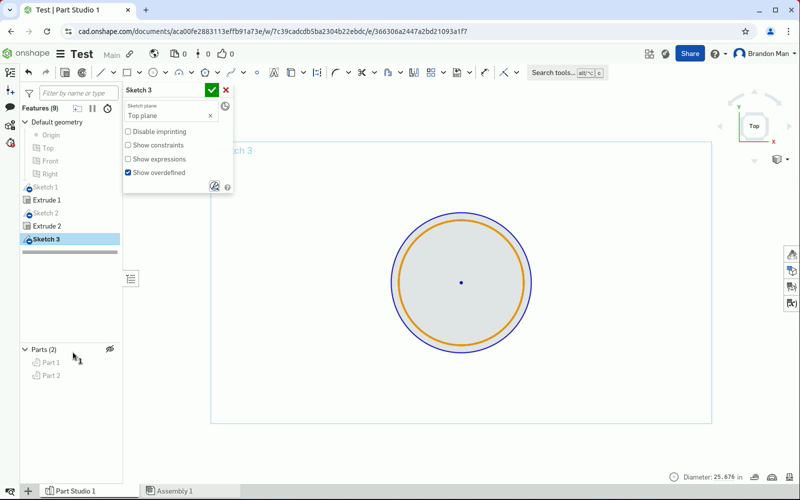
key(shift+y)
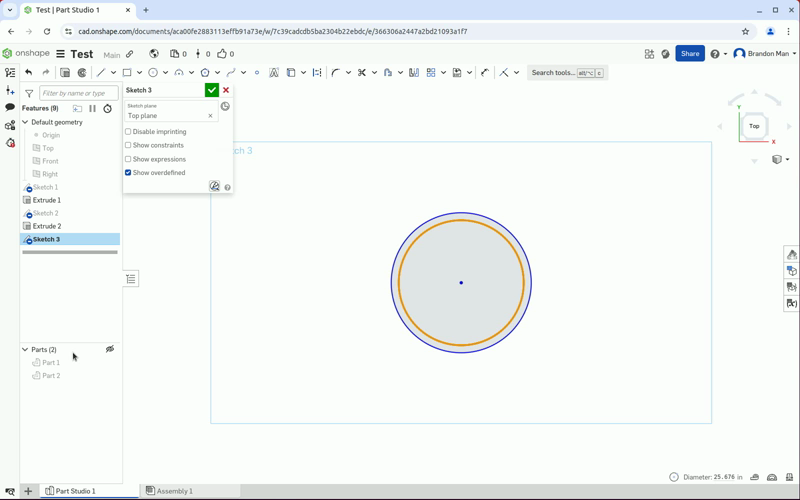
key(shift+e)
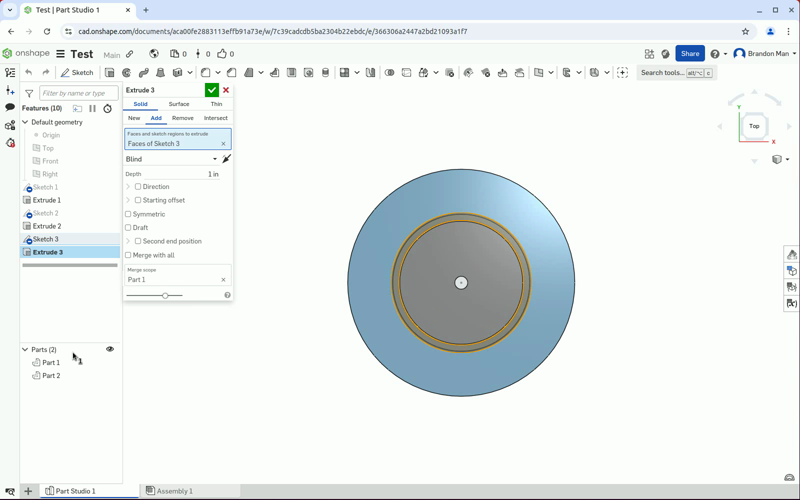
mouse_move(143, 106)
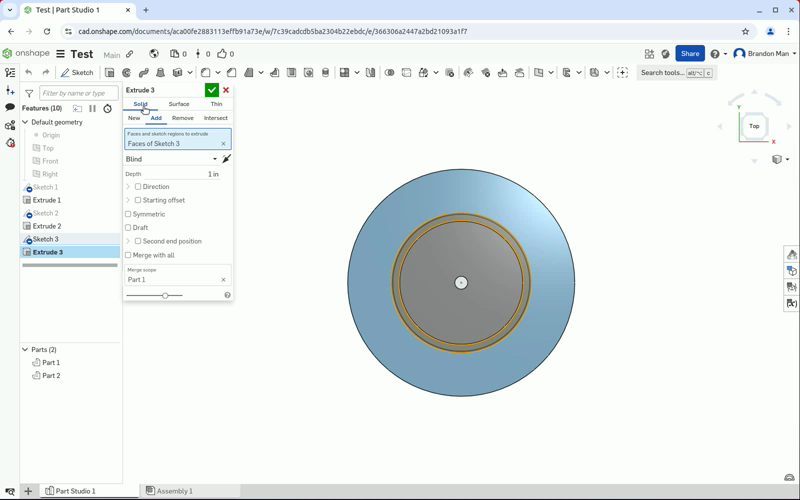
click(143, 106)
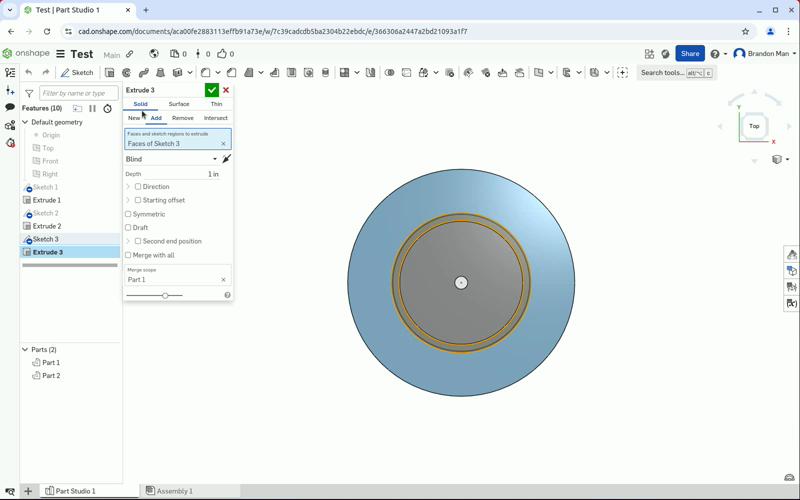
mouse_move(137, 120)
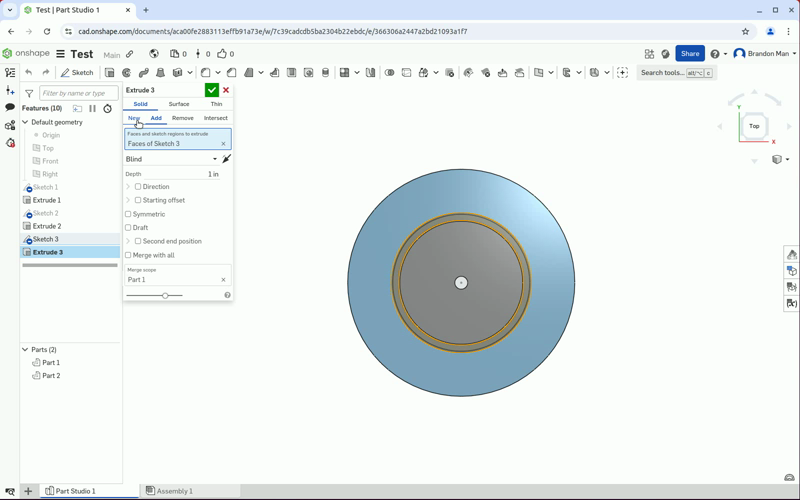
click(137, 120)
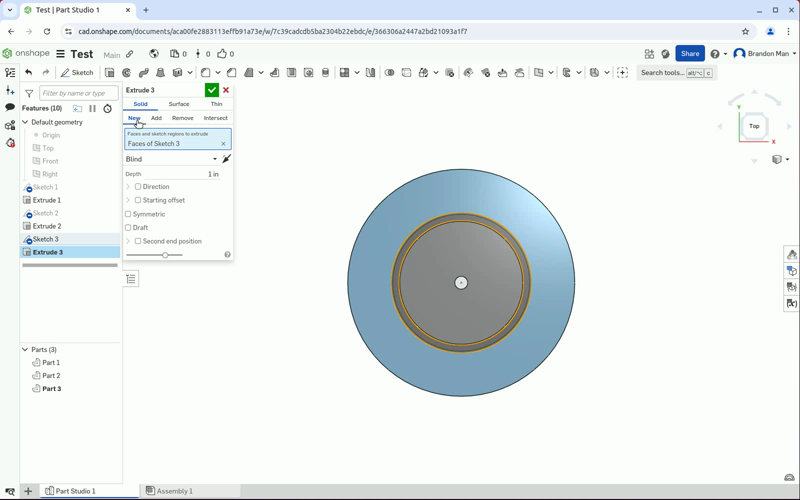
key(tab, 4)
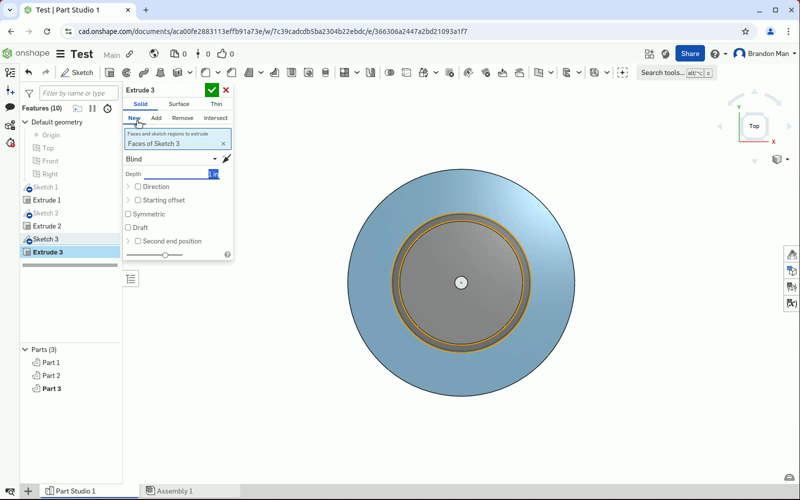
text(1.685)
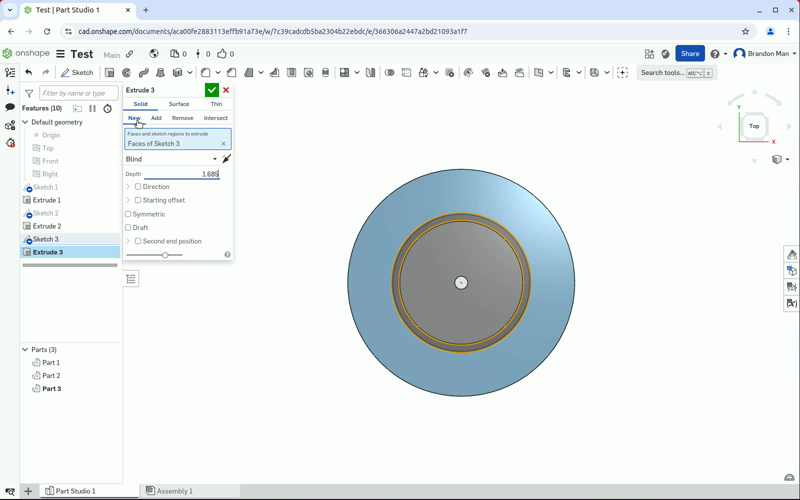
key(enter)
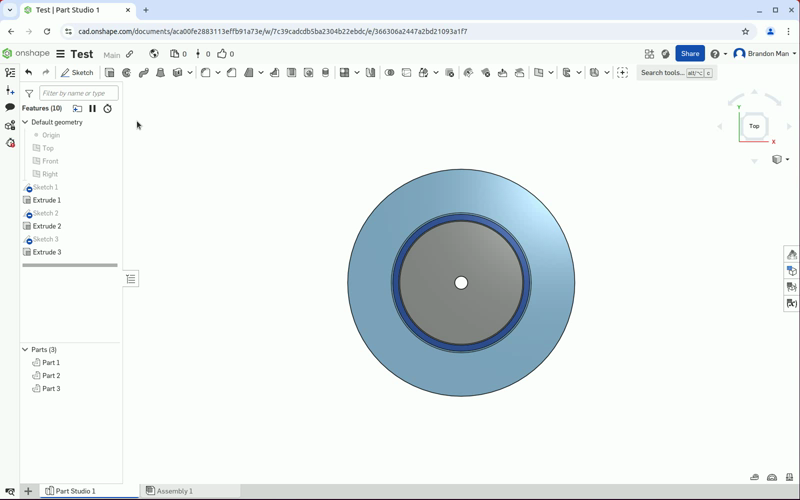
key(shift+h)
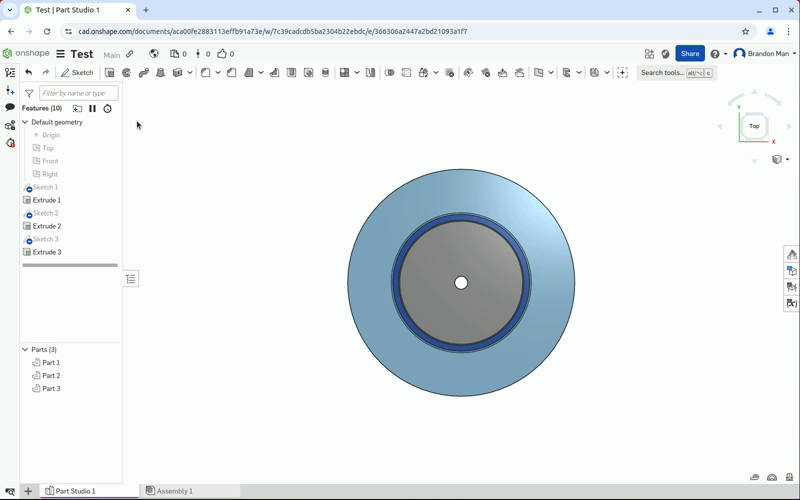
key(shift+h)
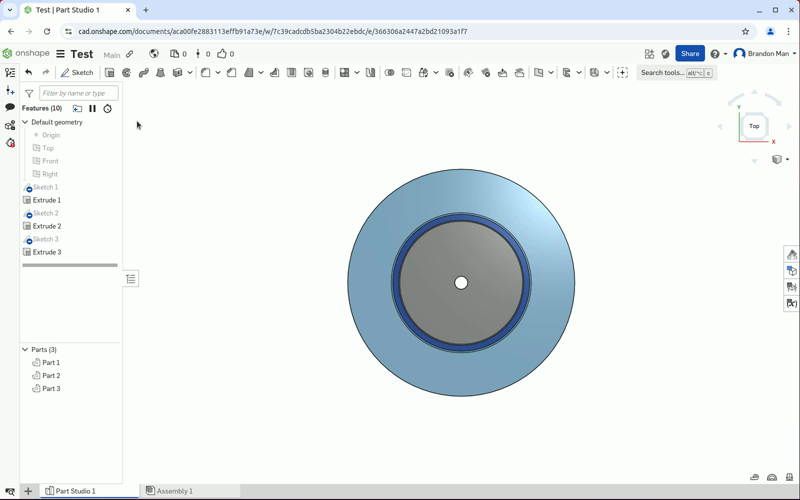
mouse_move(73, 189)
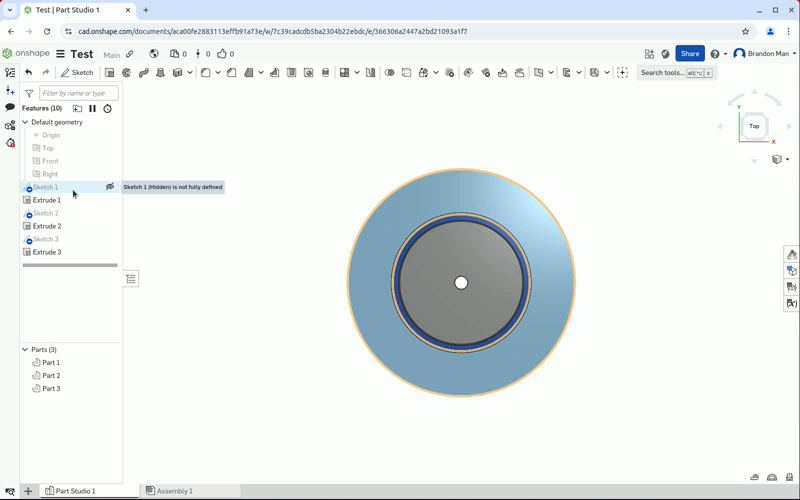
click(73, 189)
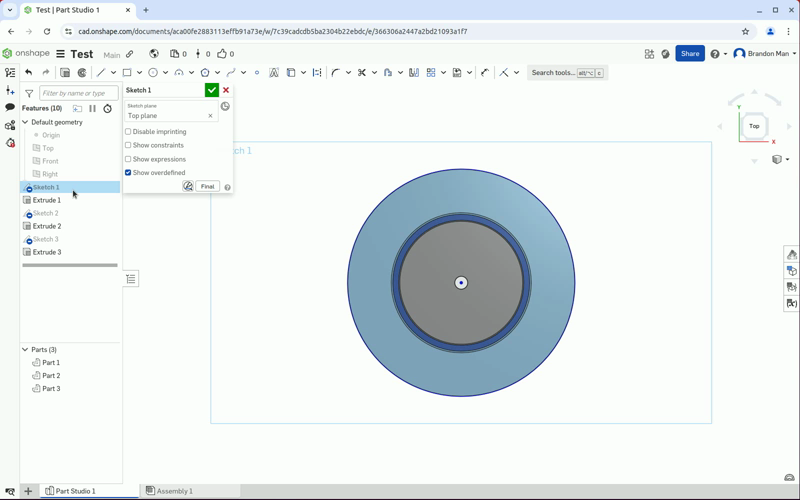
mouse_move(229, 92)
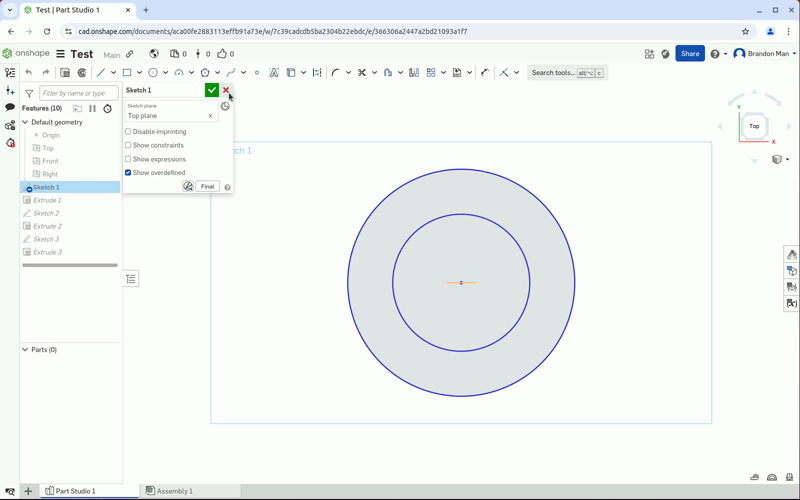
click(229, 92)
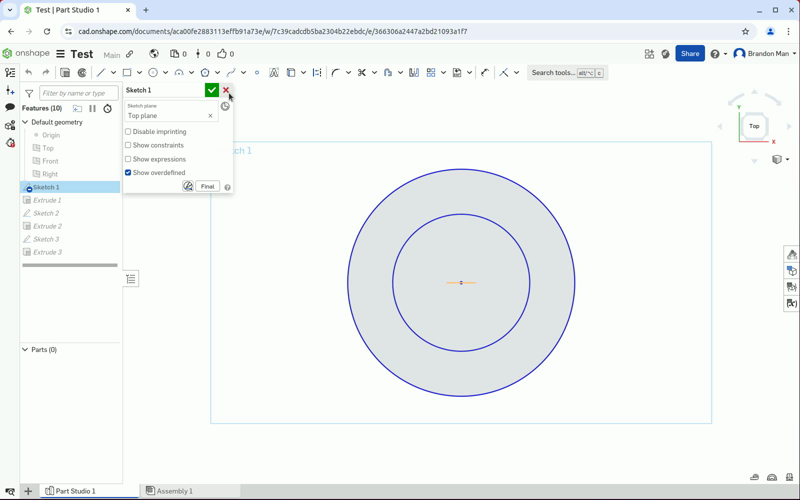
key(shift+s)
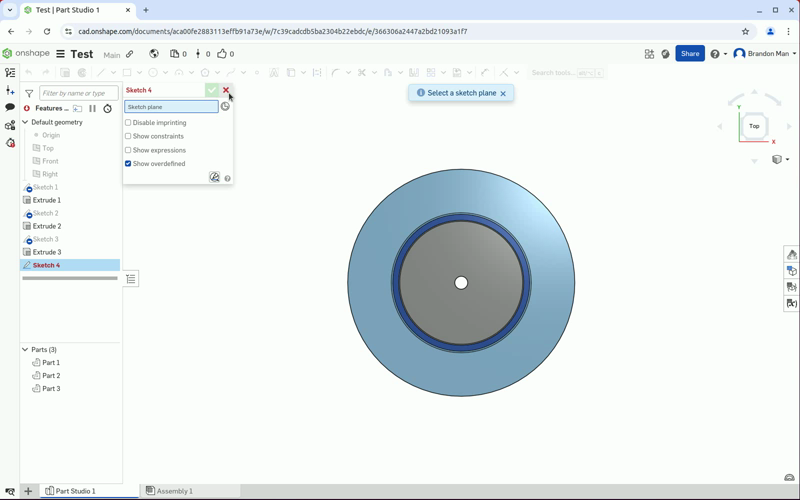
mouse_move(73, 150)
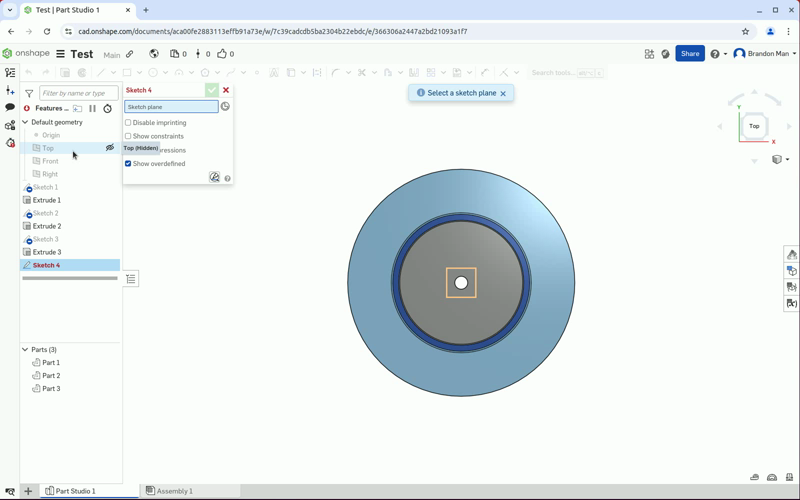
click(73, 150)
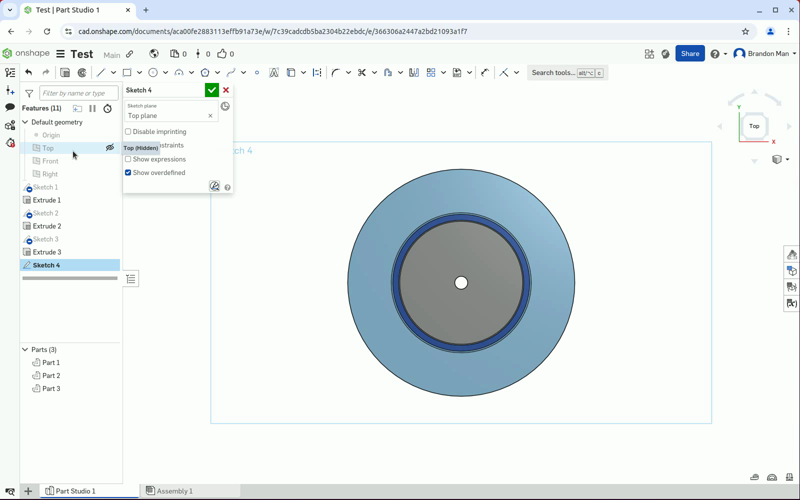
mouse_move(73, 352)
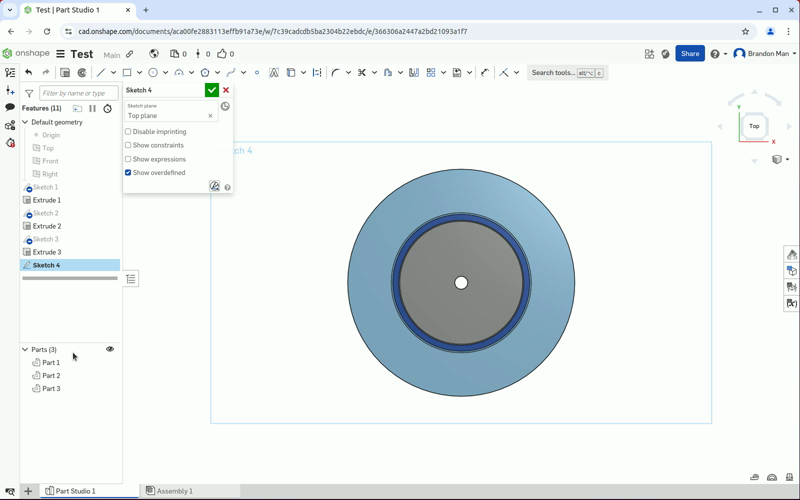
key(y)
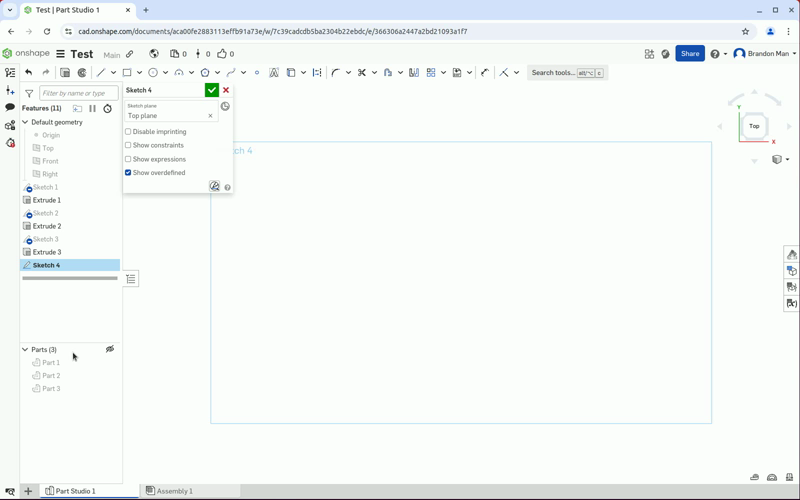
key(c)
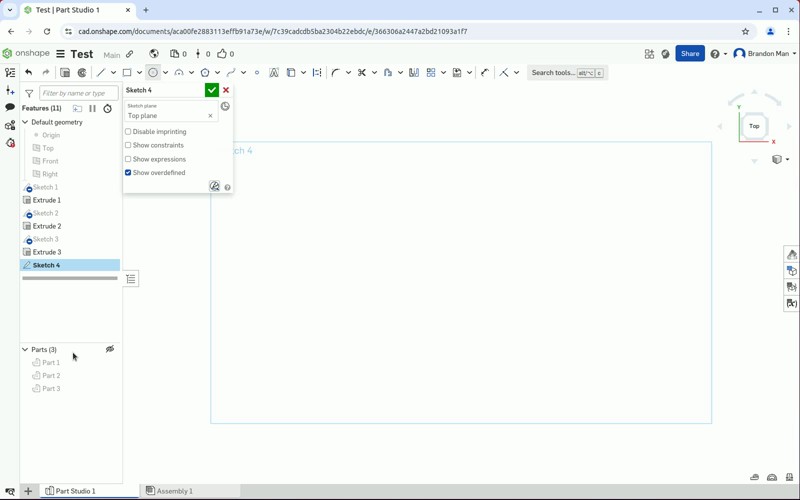
key_down(shift)
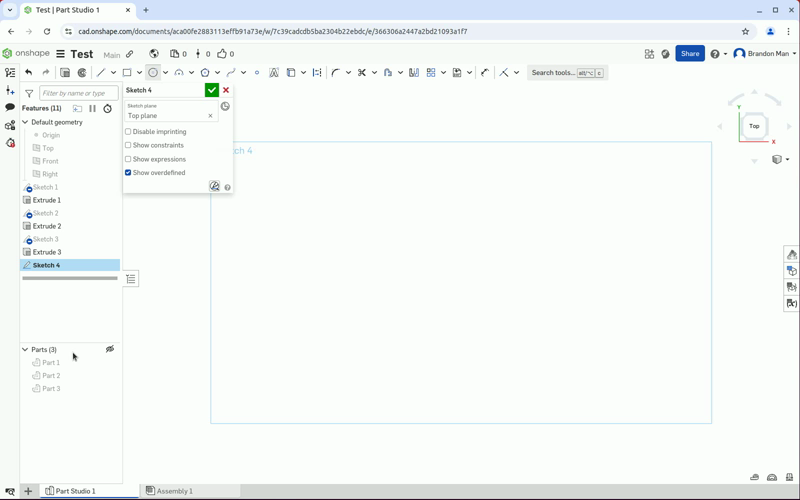
mouse_move(461, 282)
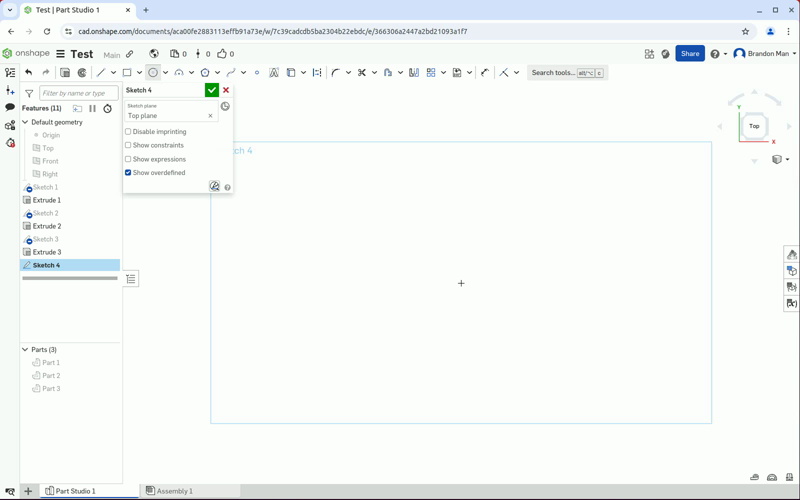
click(461, 282)
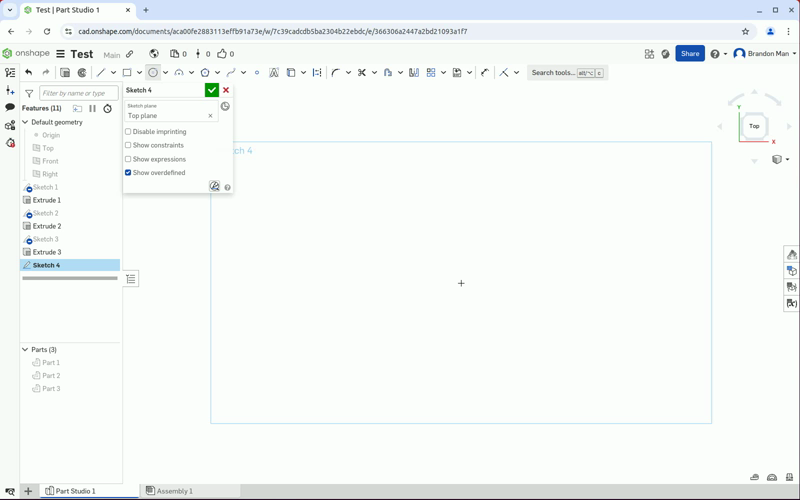
key_up(shift)
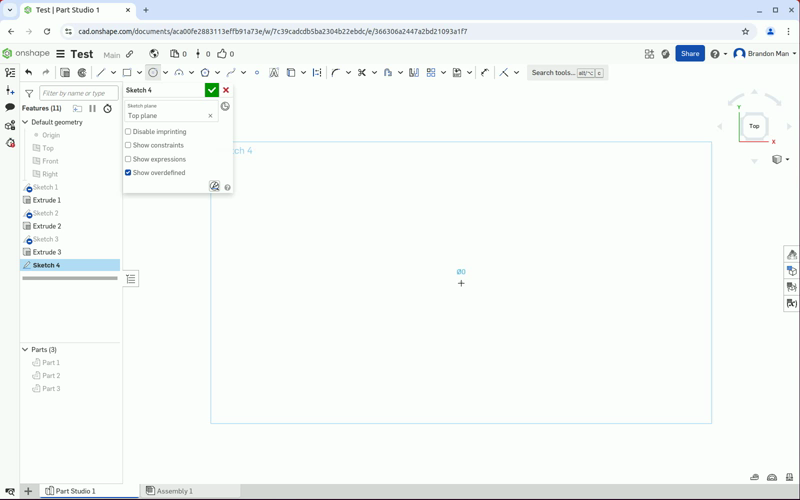
mouse_move(531, 282)
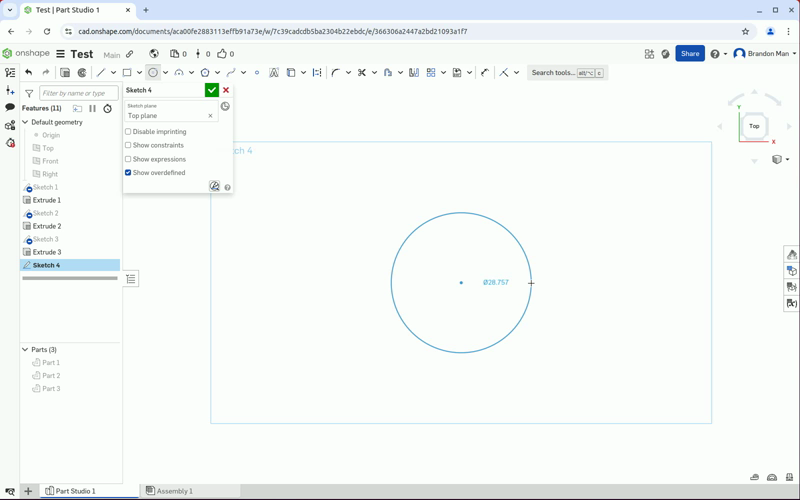
click(531, 282)
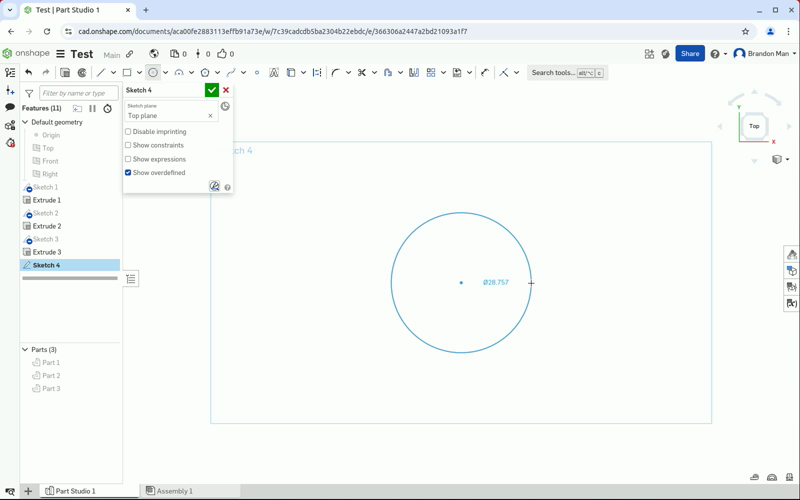
key(esc)
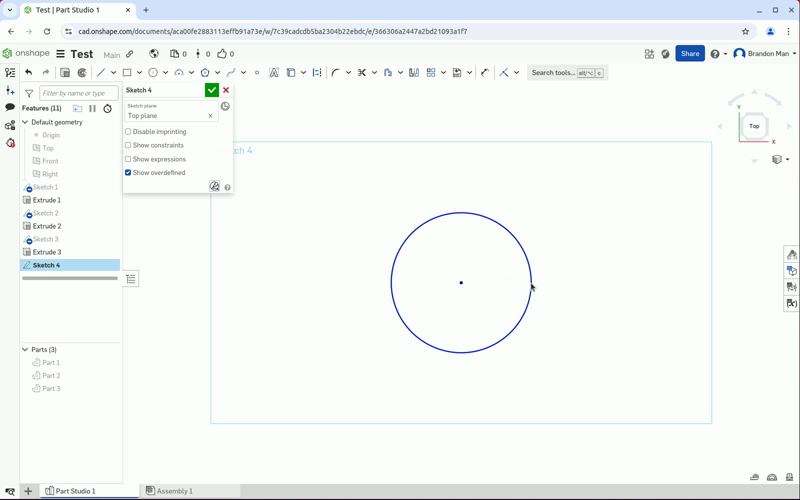
key(c)
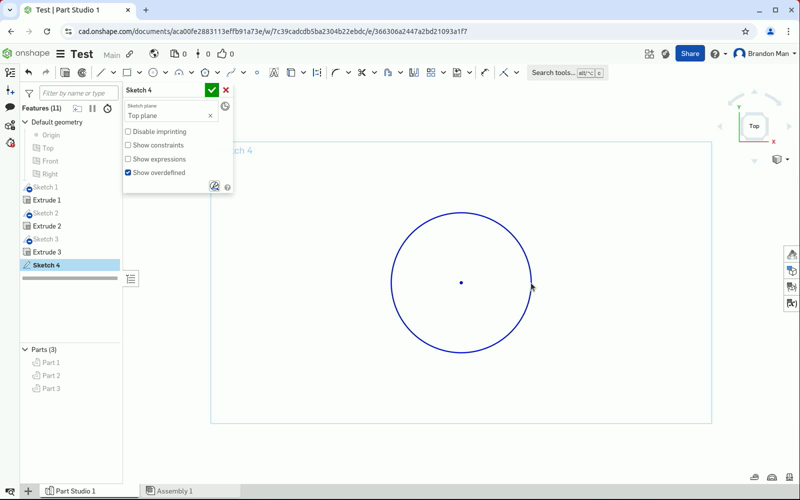
key_down(shift)
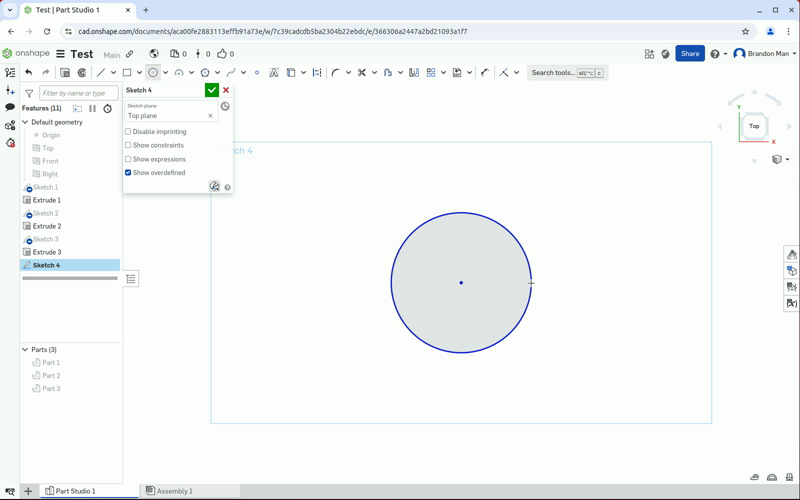
mouse_move(461, 282)
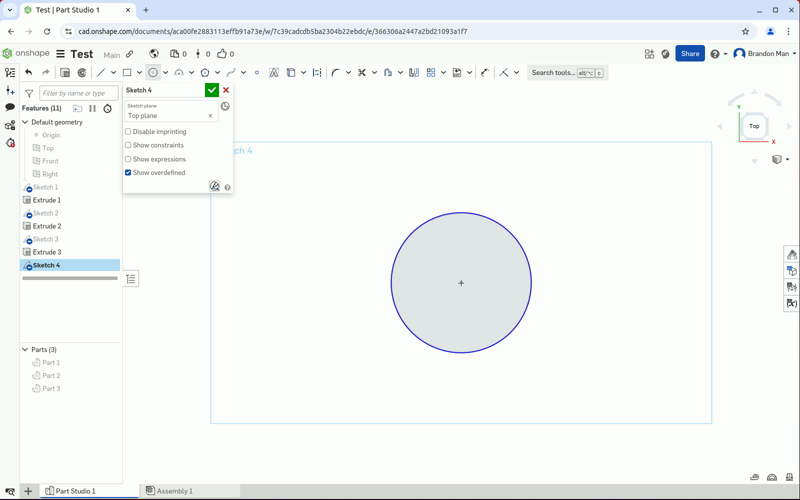
click(461, 282)
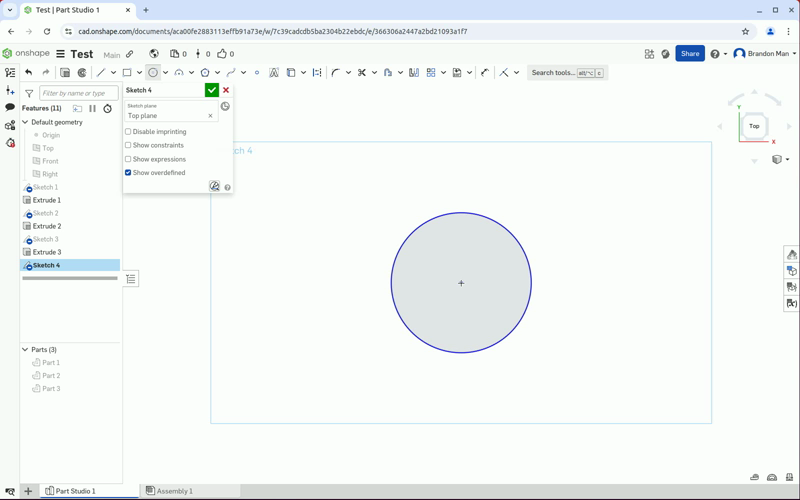
key_up(shift)
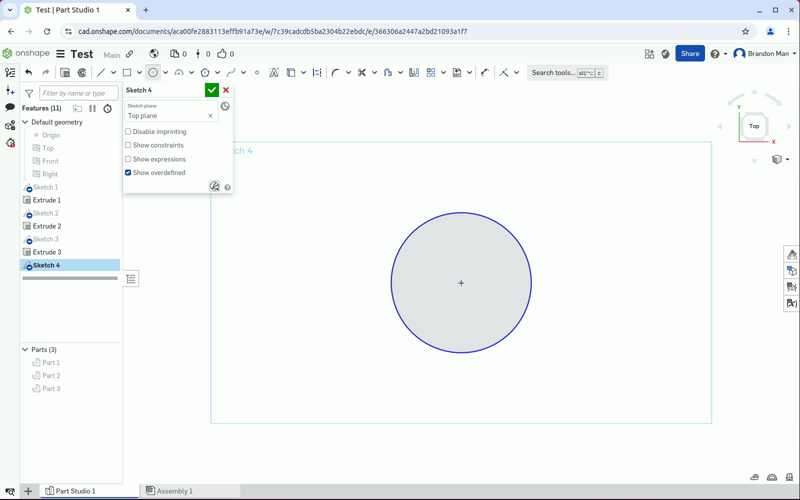
mouse_move(523, 282)
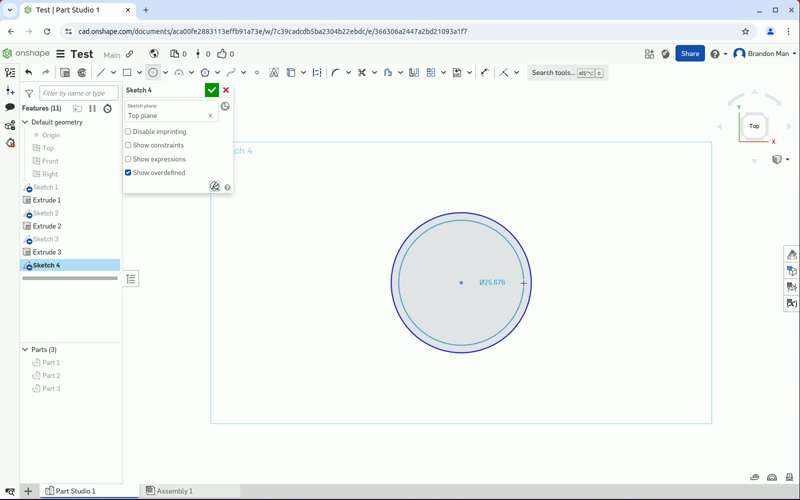
click(523, 282)
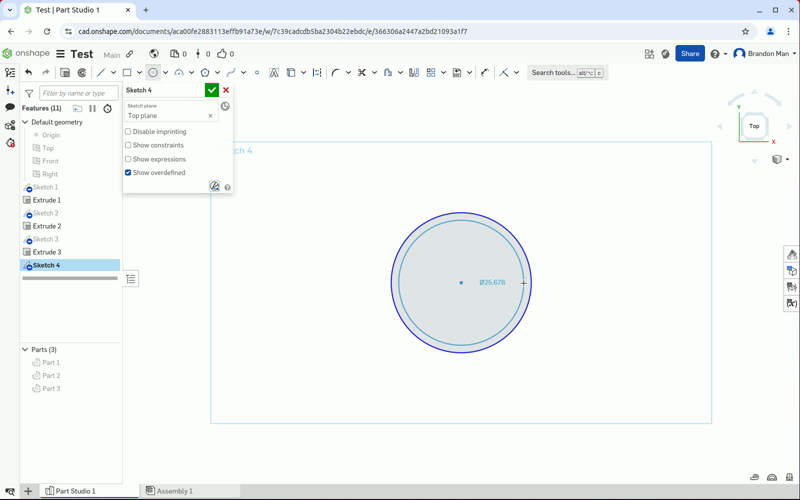
key(esc)
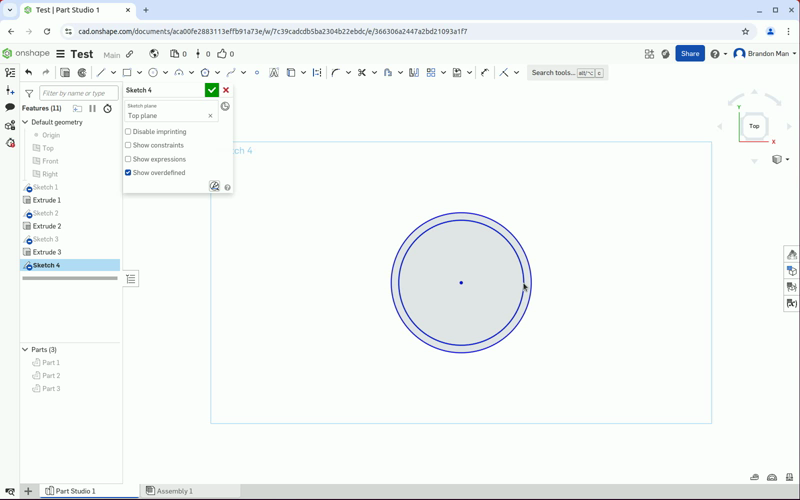
mouse_move(472, 348)
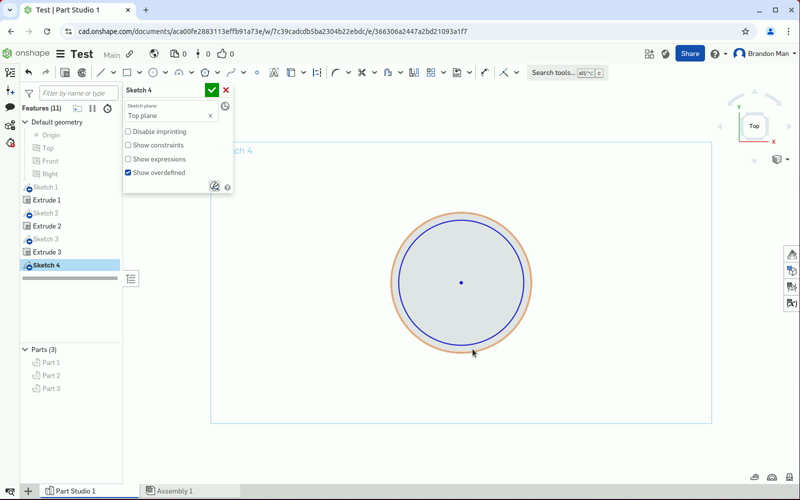
click(472, 348)
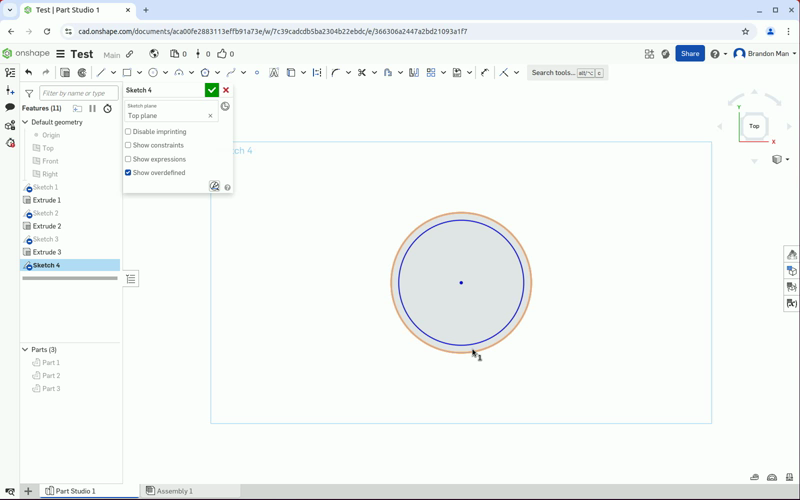
mouse_move(73, 352)
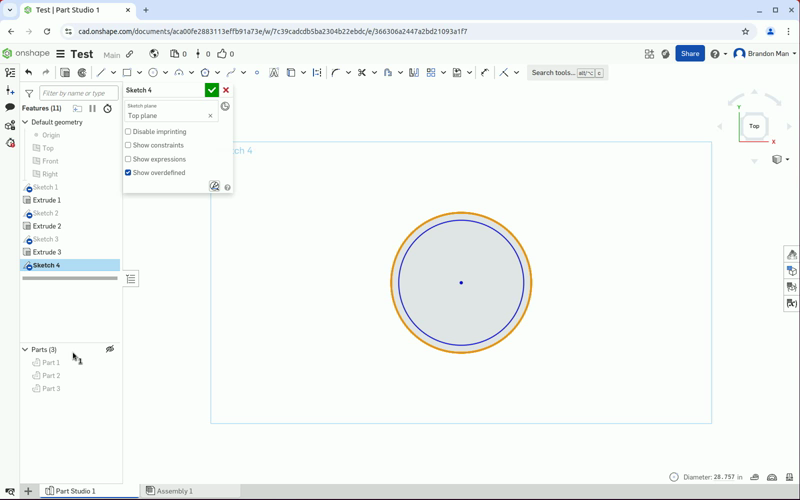
key(shift+y)
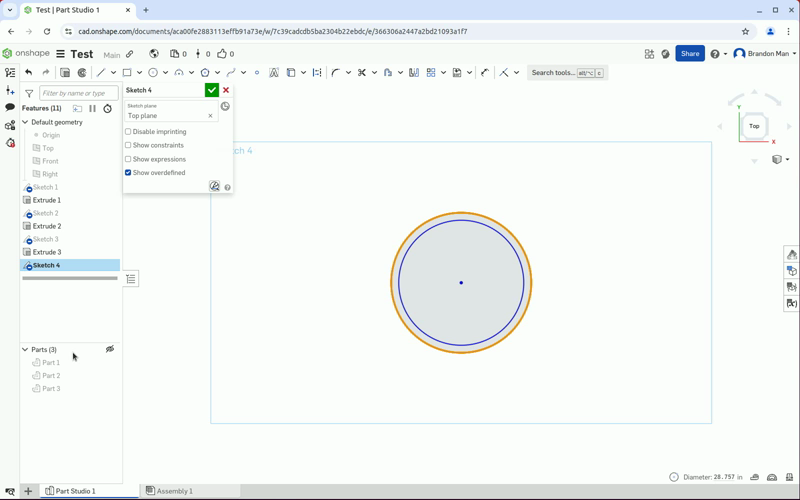
key(shift+e)
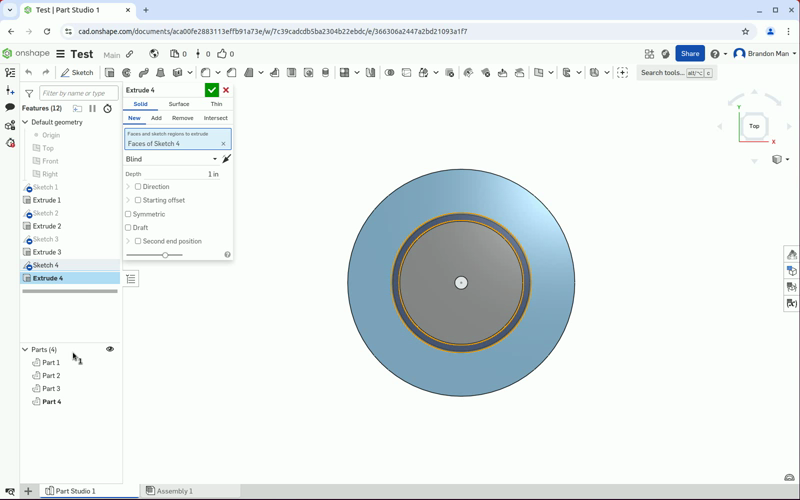
mouse_move(143, 106)
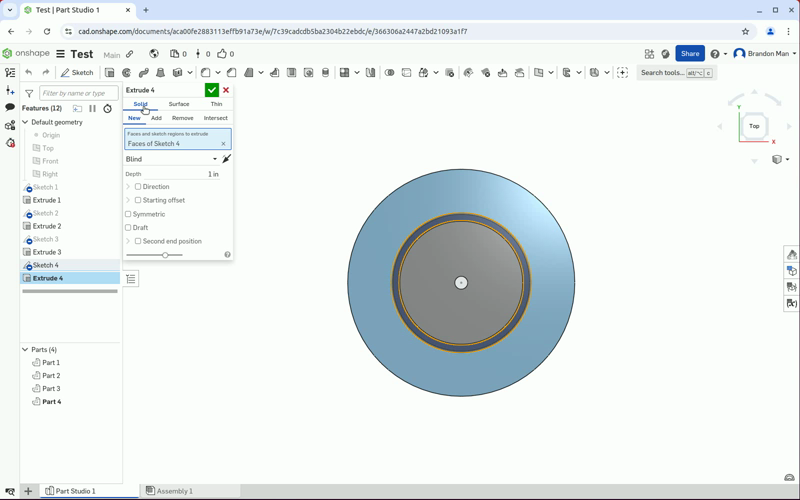
click(143, 106)
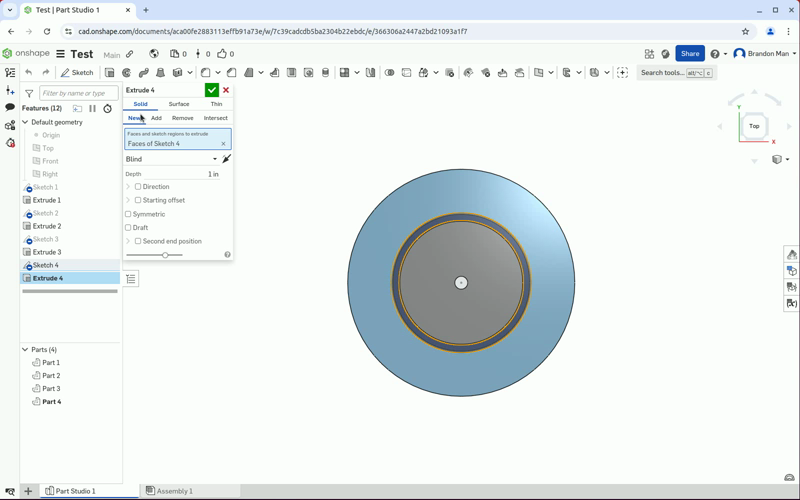
mouse_move(137, 120)
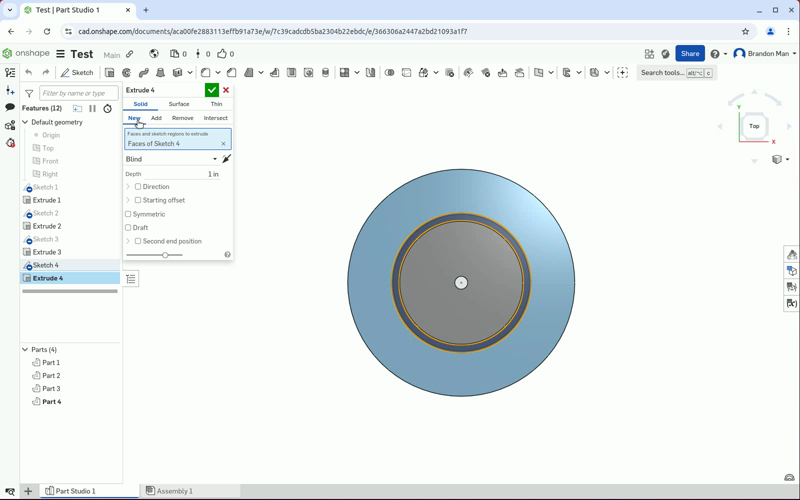
click(137, 120)
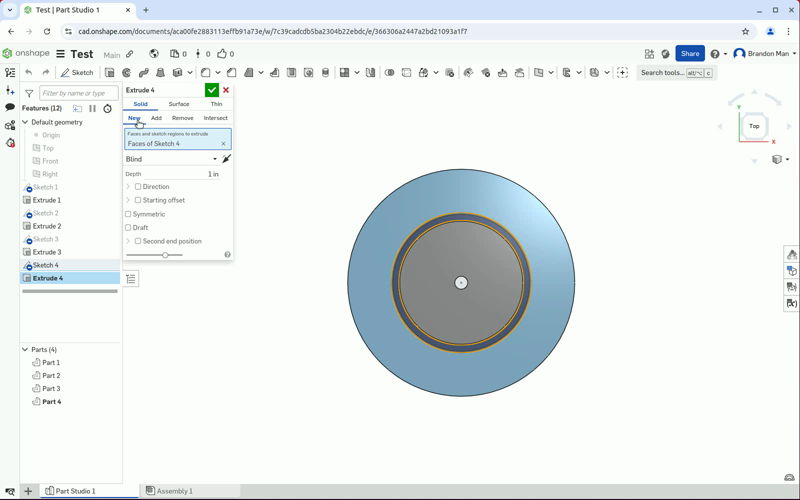
key(tab, 4)
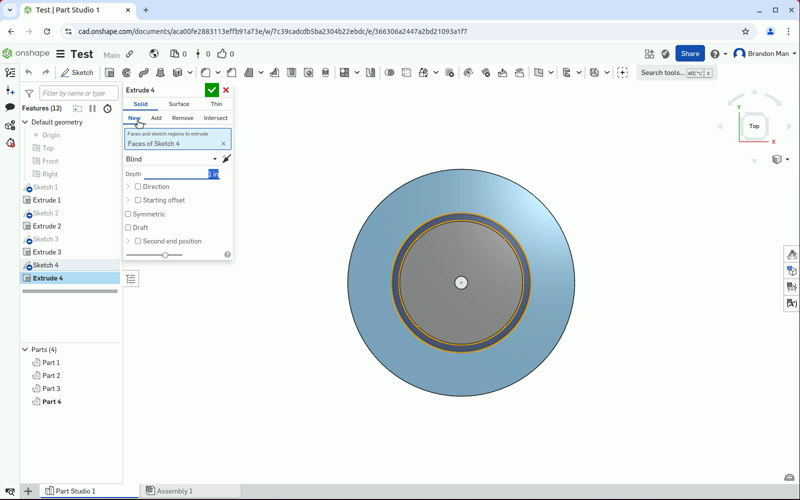
text(17.331)
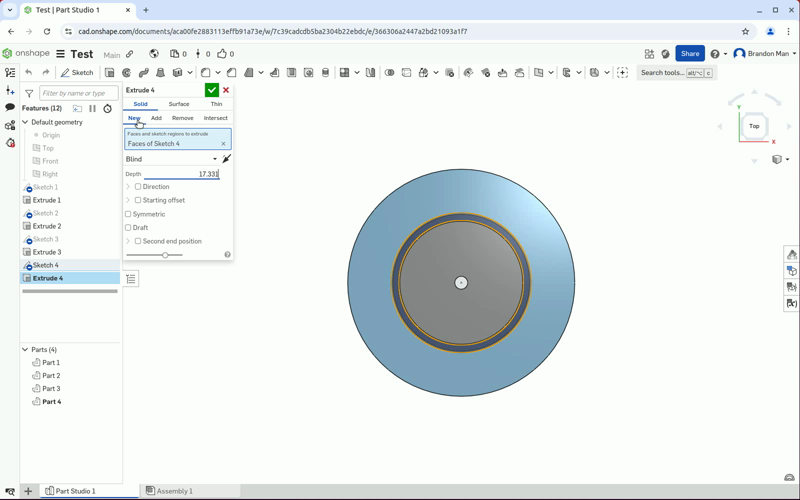
key(enter)
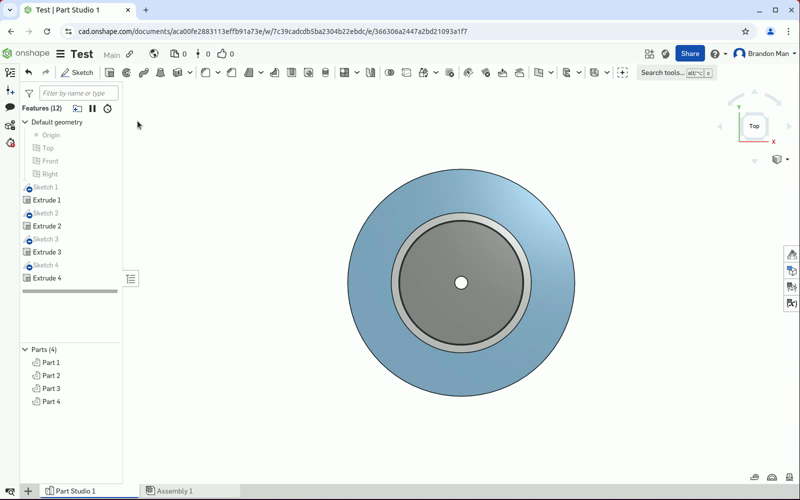
key(shift+h)
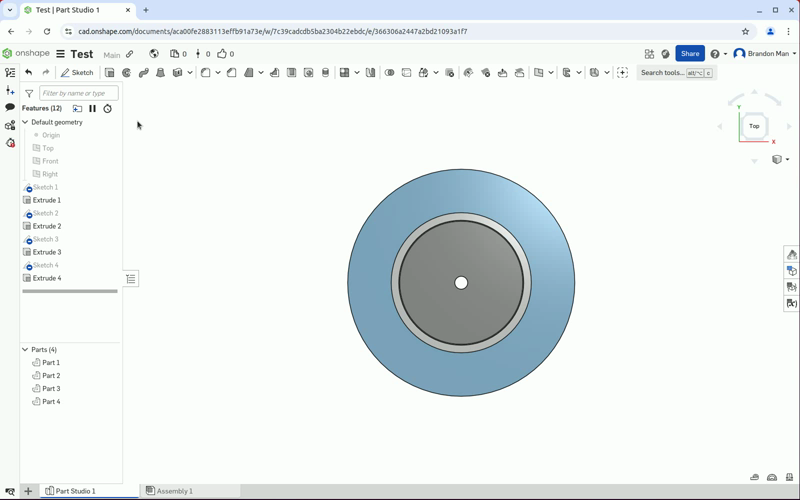
key(shift+h)
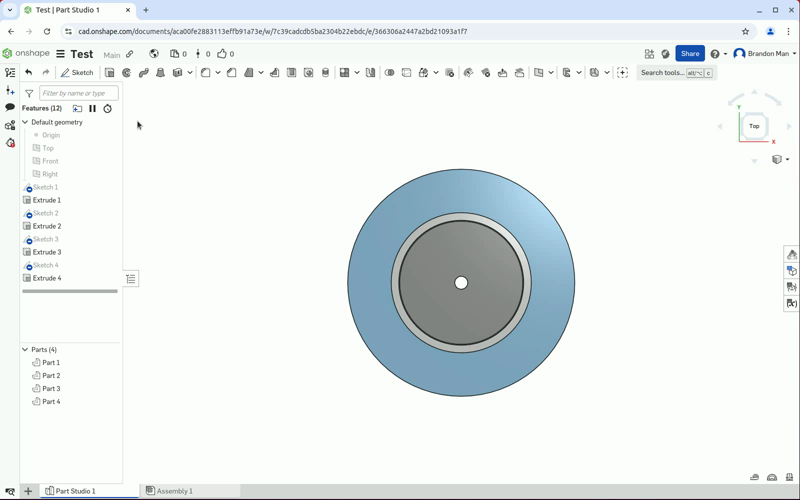
mouse_move(73, 189)
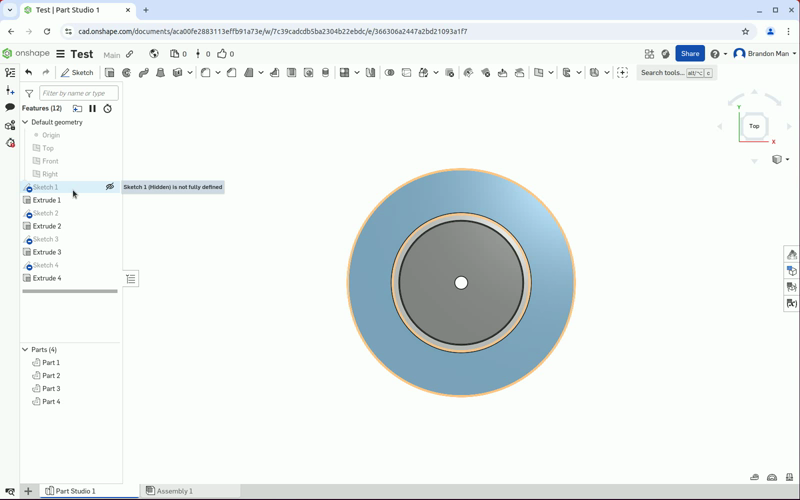
click(73, 189)
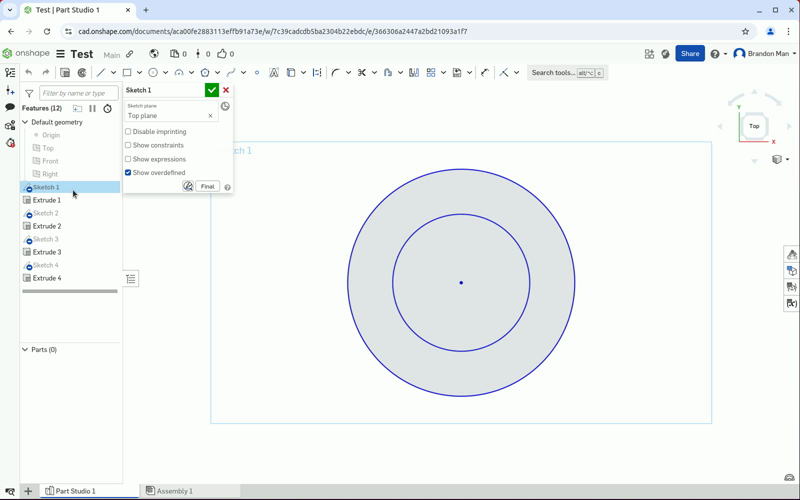
mouse_move(229, 92)
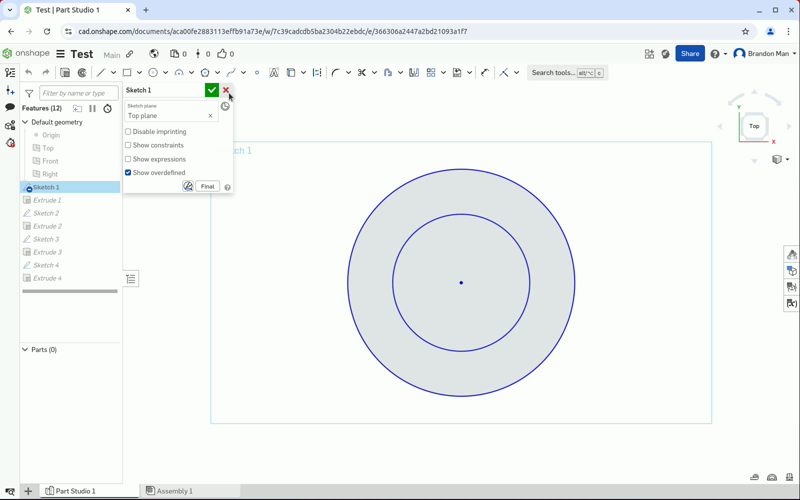
click(229, 92)
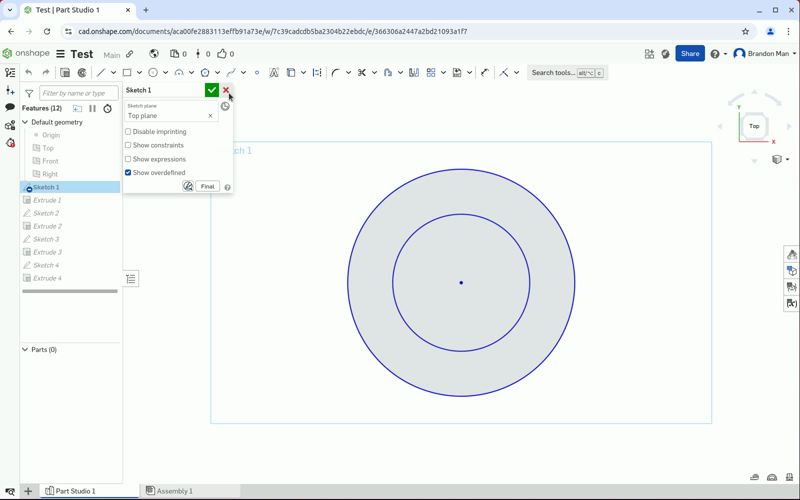
key(shift+s)
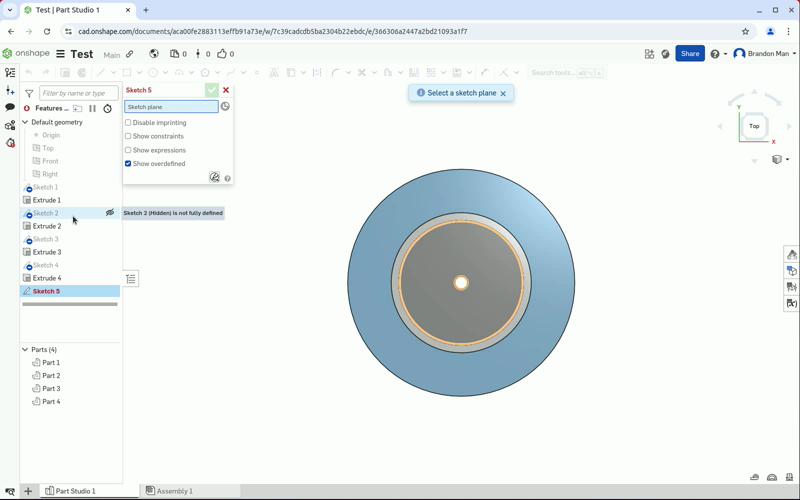
scroll(3)
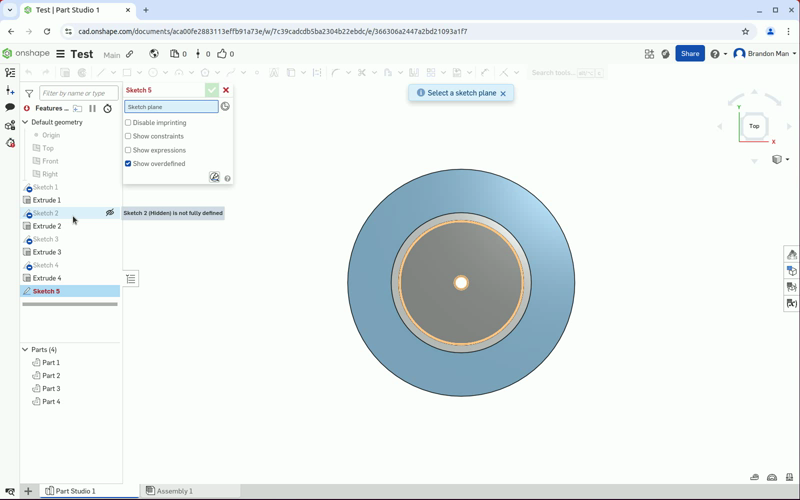
mouse_move(73, 150)
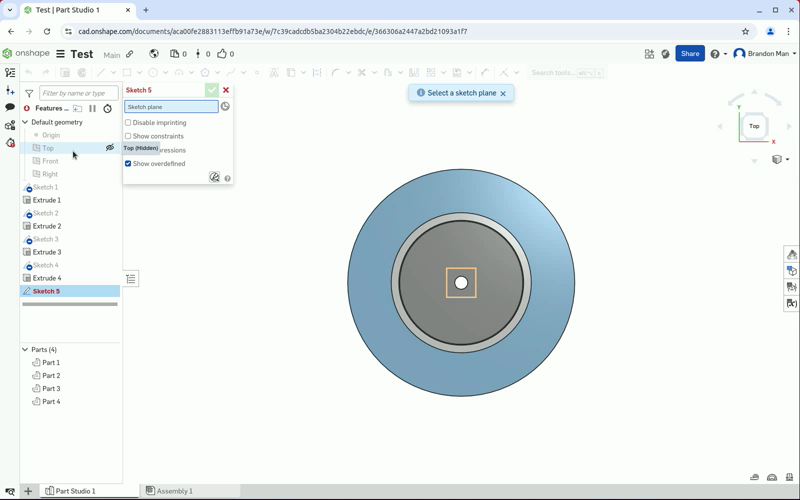
click(73, 150)
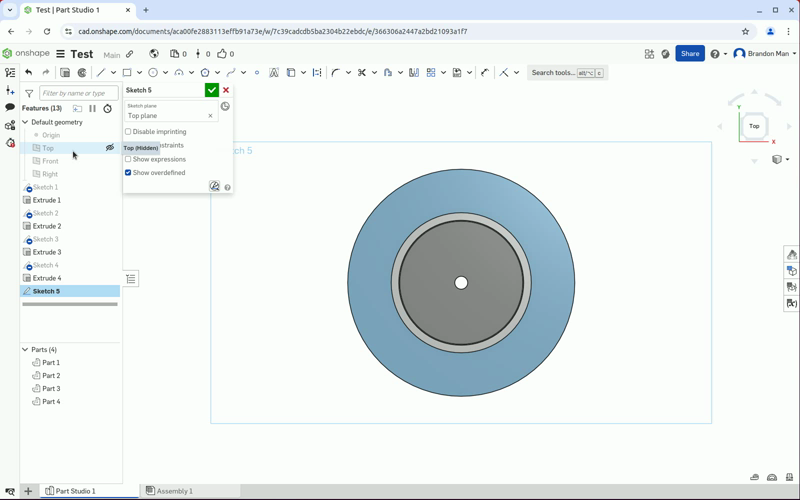
mouse_move(73, 352)
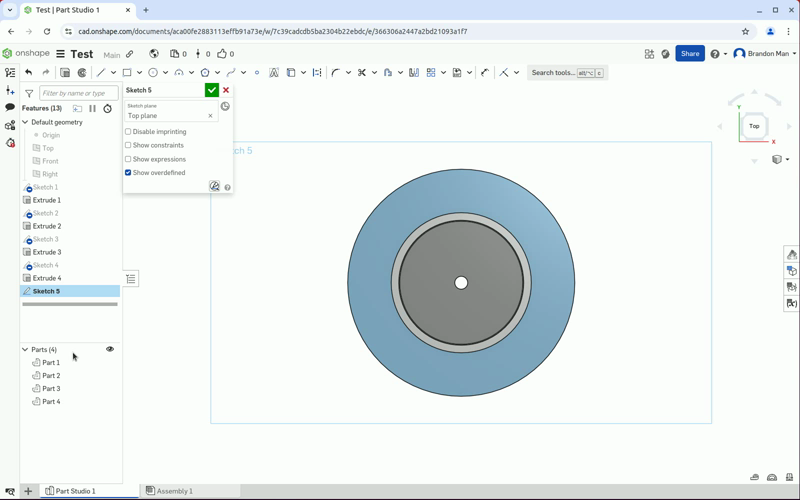
key(y)
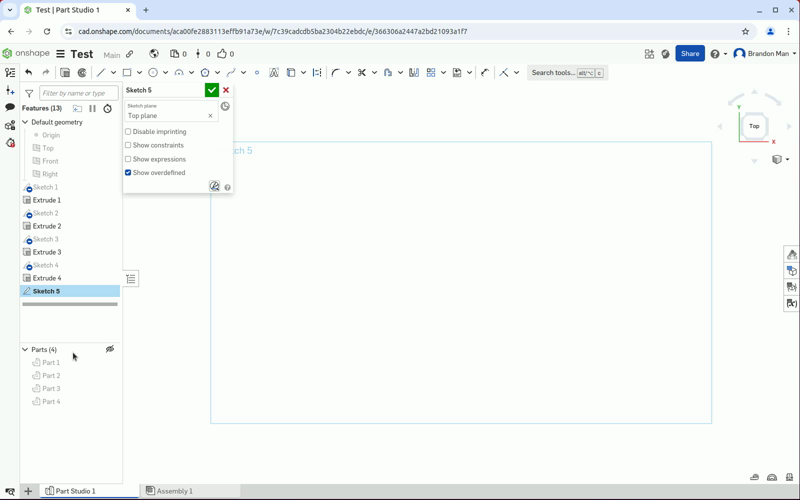
key(c)
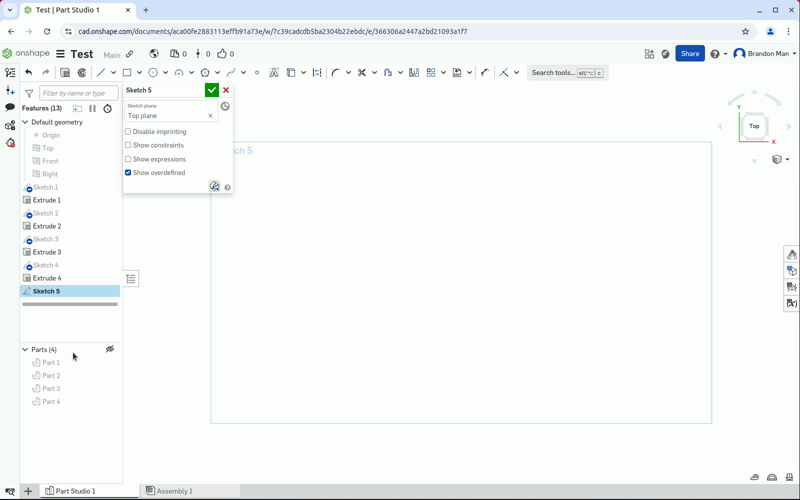
key_down(shift)
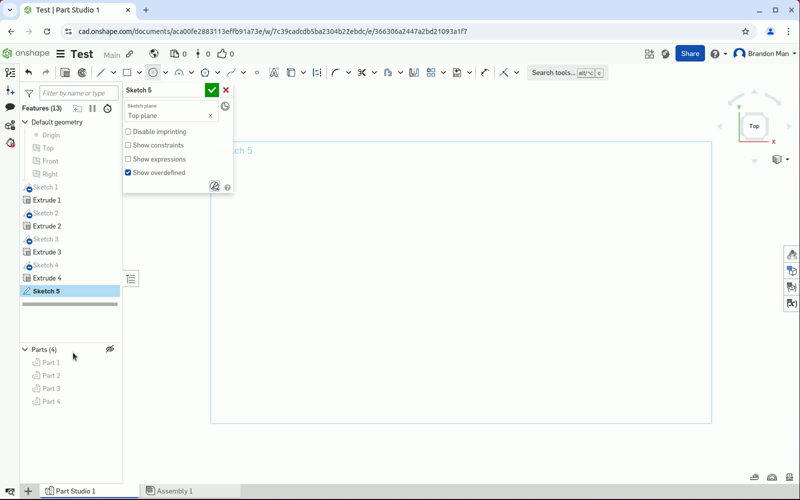
mouse_move(461, 282)
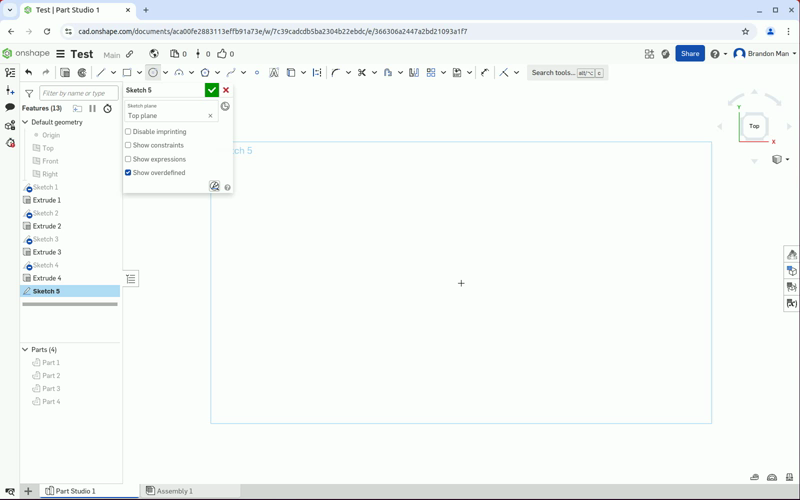
click(461, 282)
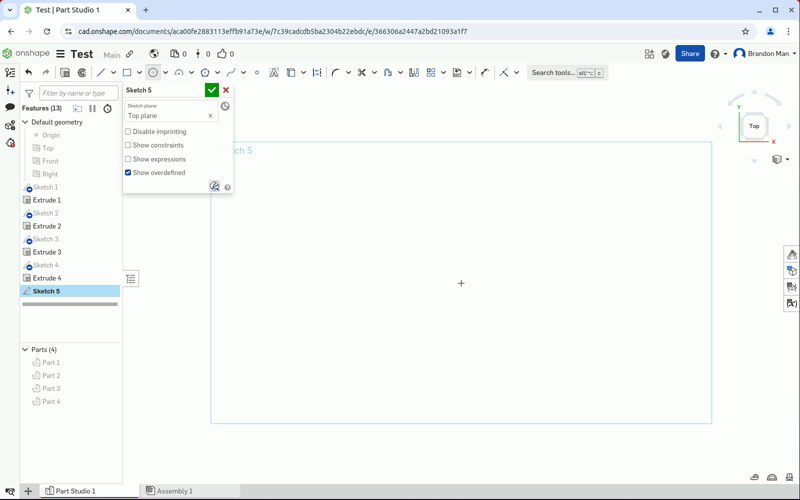
key_up(shift)
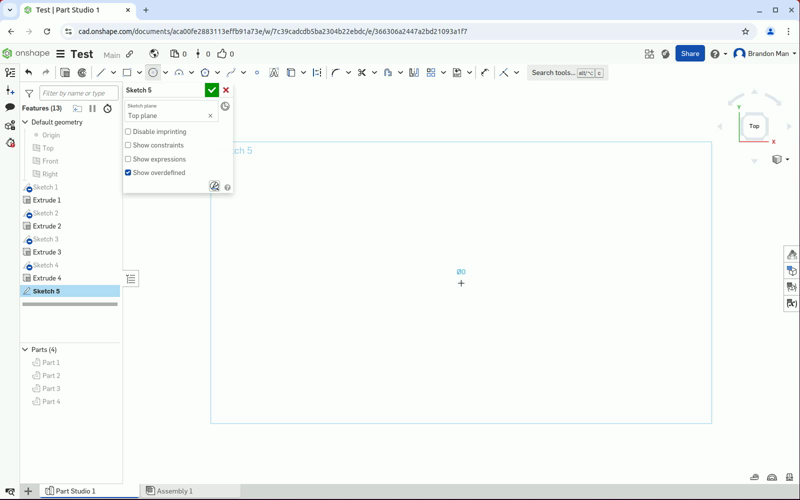
mouse_move(574, 282)
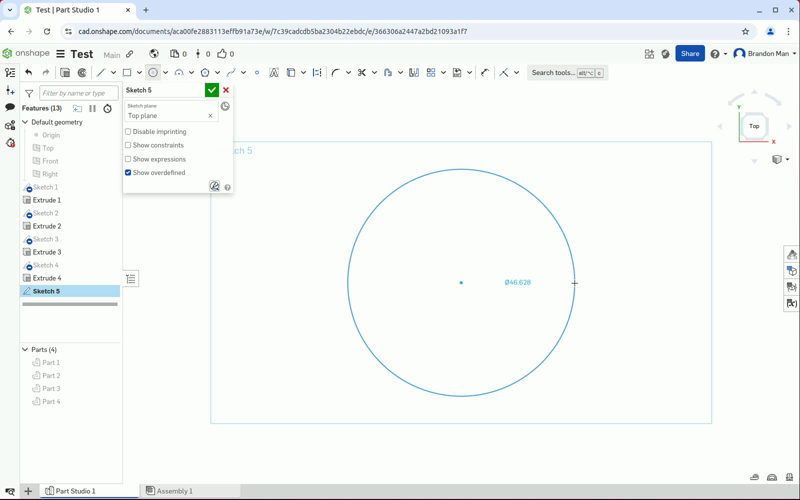
click(574, 282)
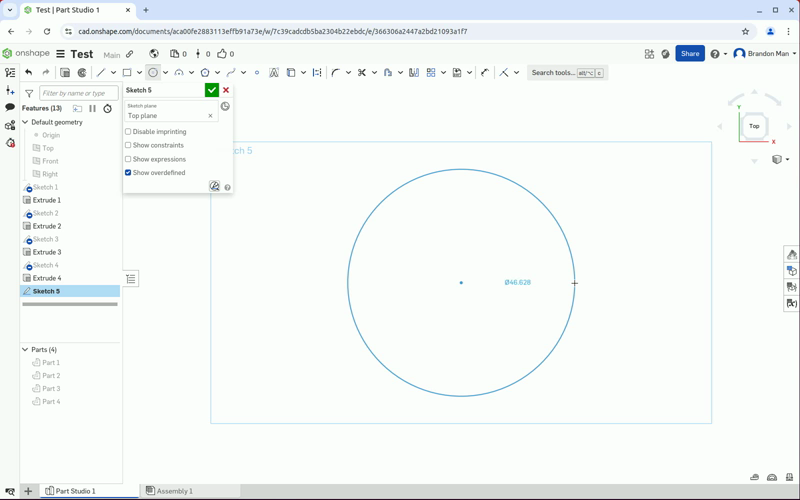
key(esc)
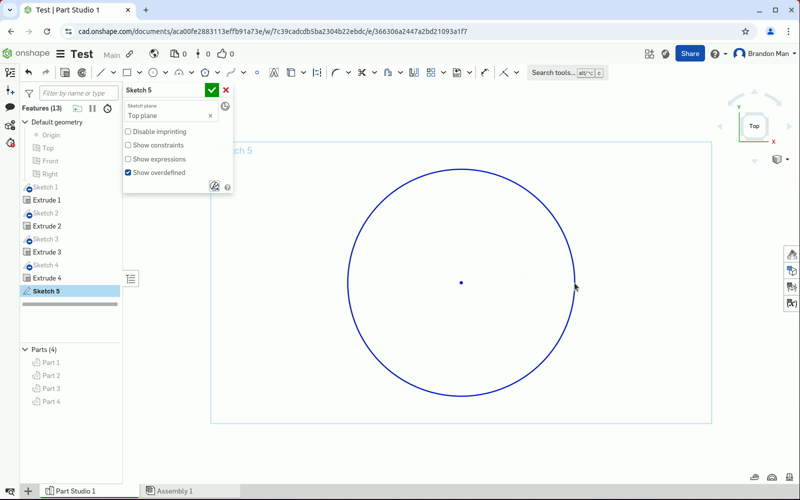
key(c)
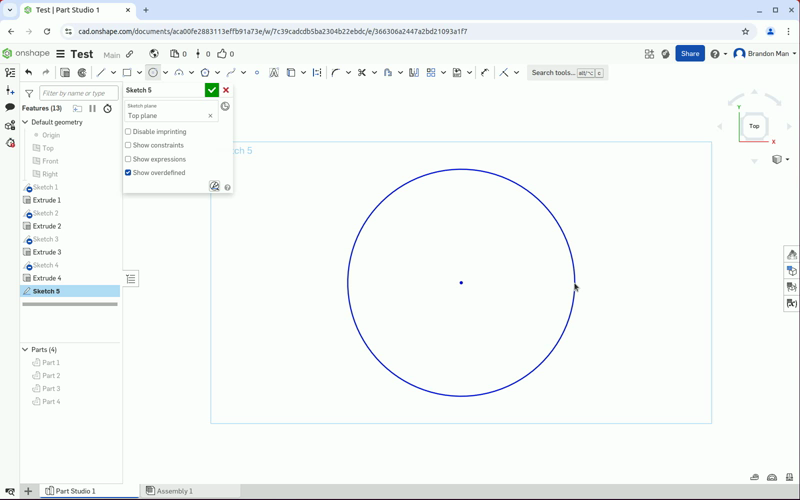
key_down(shift)
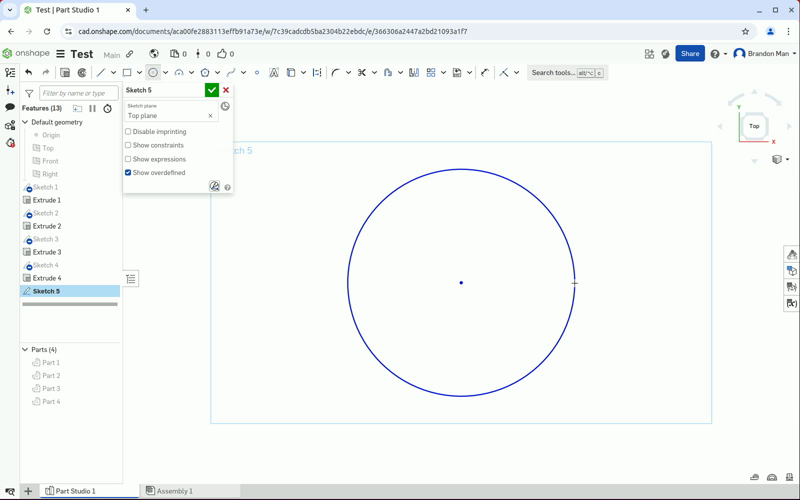
mouse_move(461, 282)
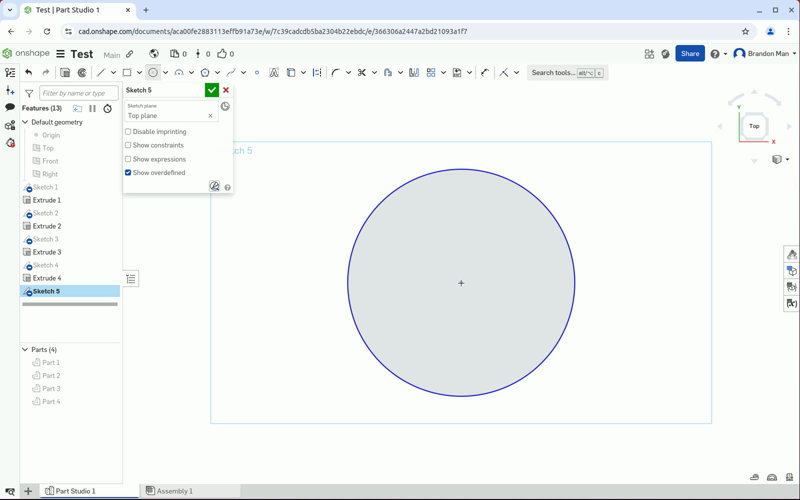
click(461, 282)
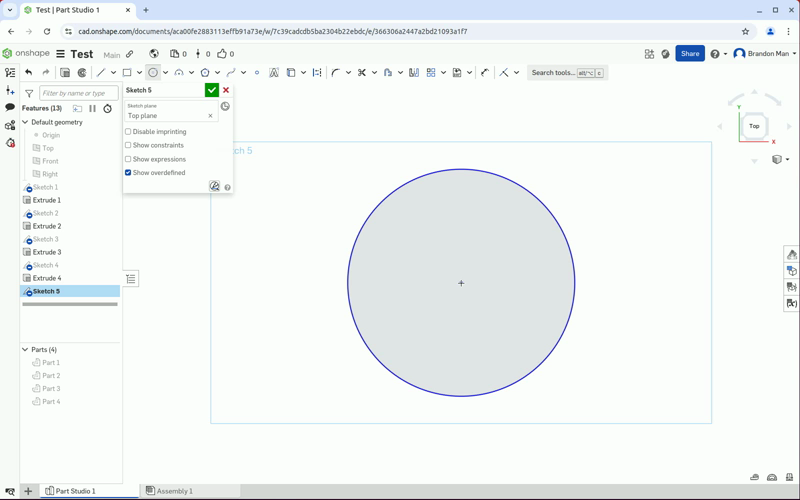
key_up(shift)
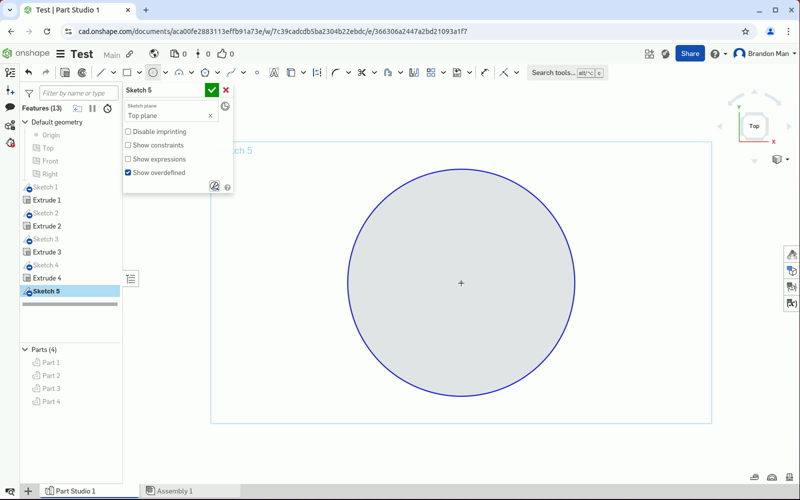
mouse_move(529, 282)
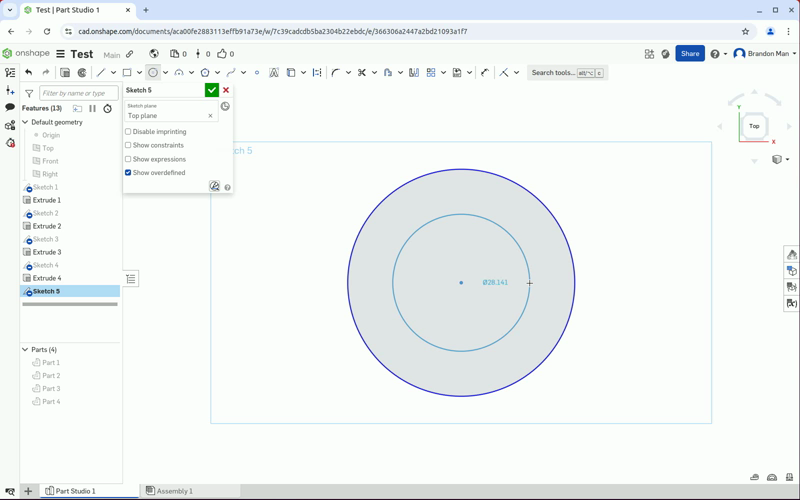
click(529, 282)
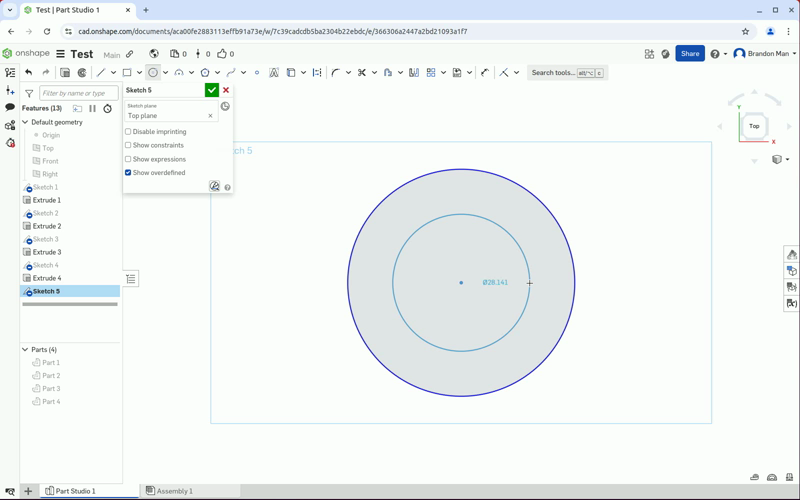
key(esc)
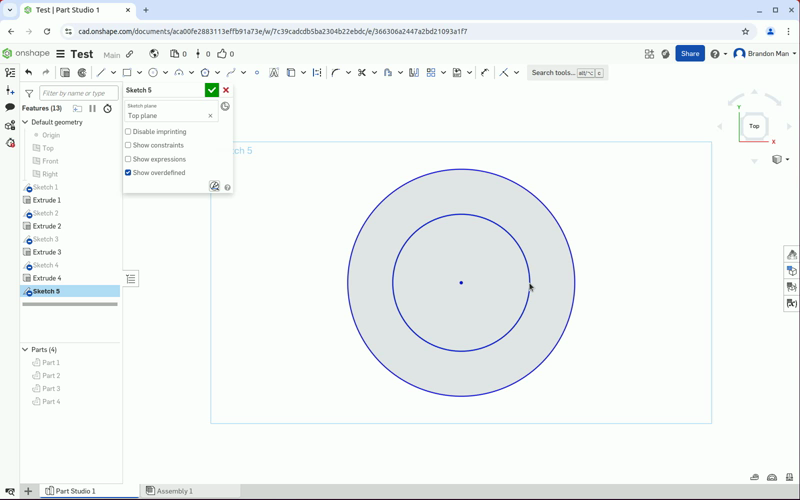
mouse_move(469, 187)
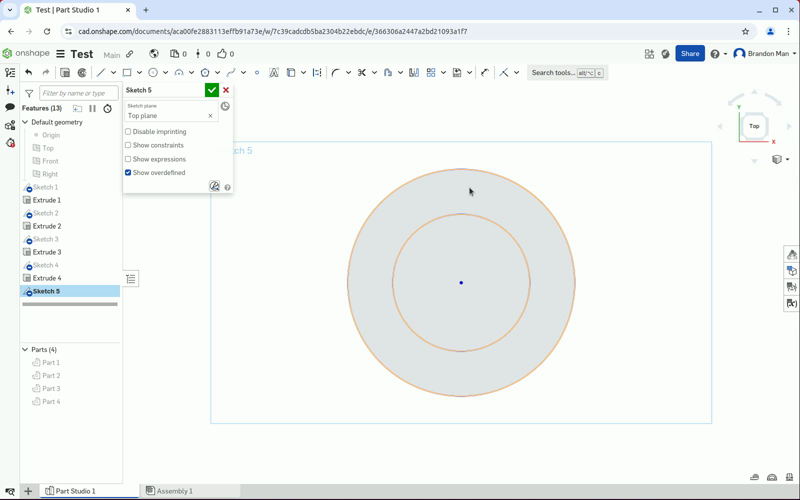
click(469, 187)
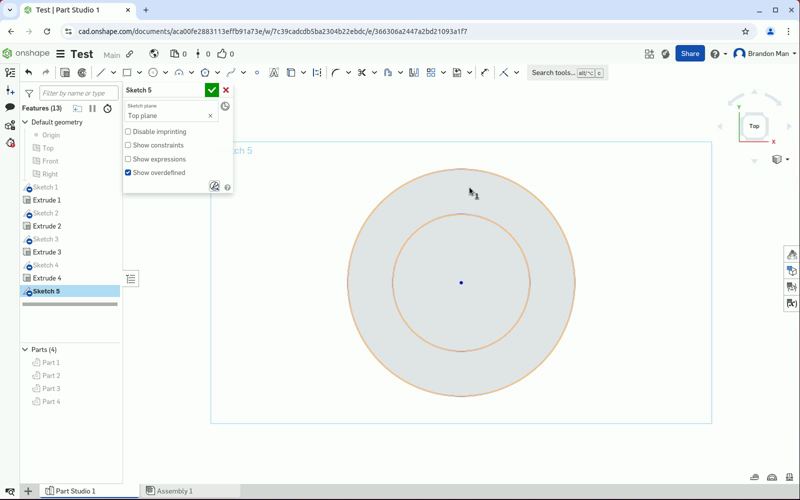
mouse_move(73, 352)
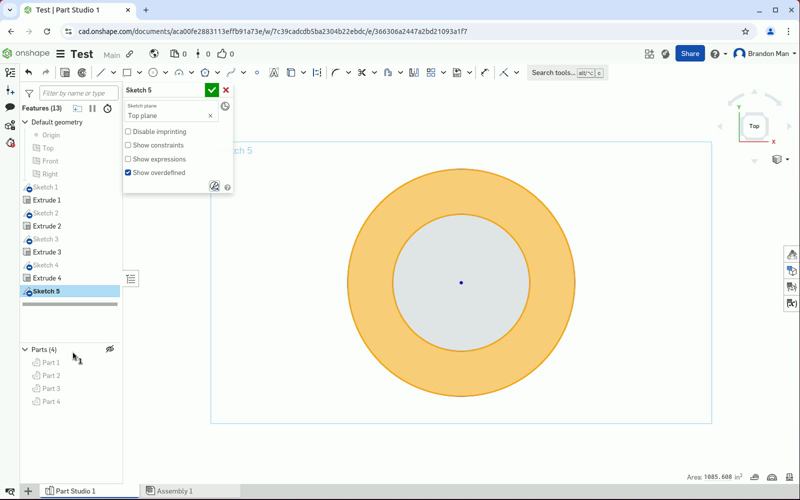
key(shift+y)
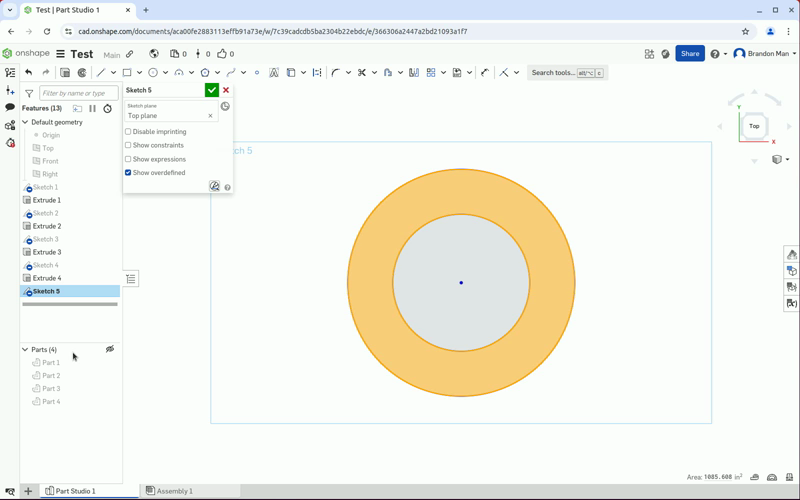
key(shift+e)
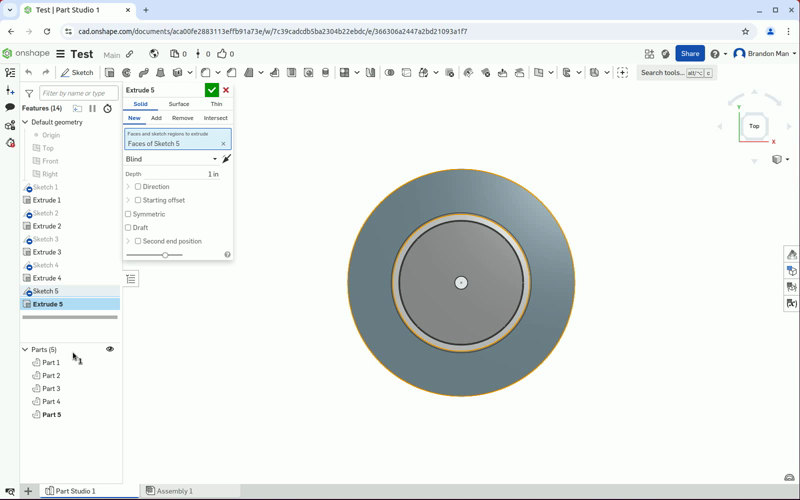
mouse_move(143, 106)
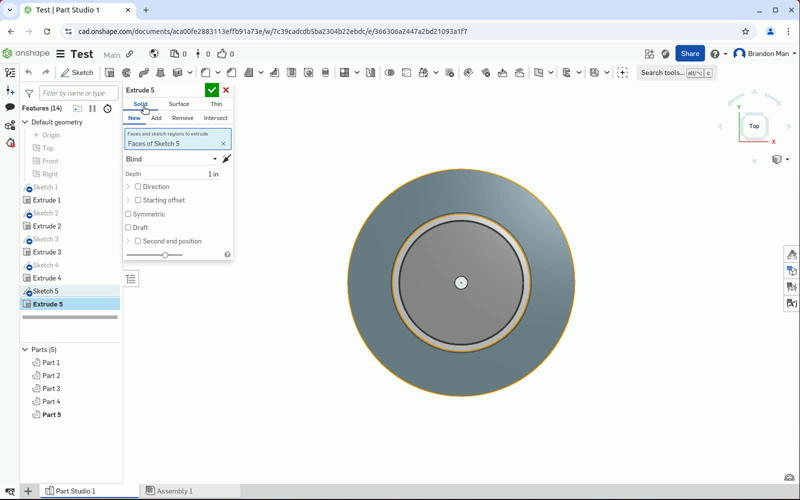
click(143, 106)
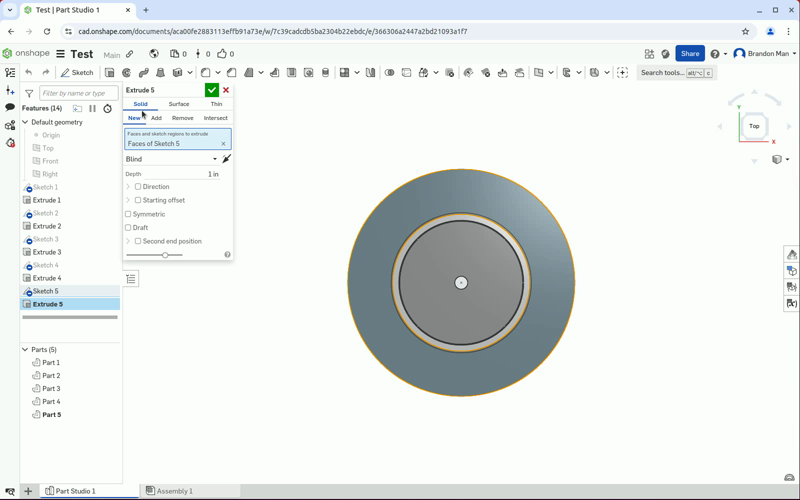
mouse_move(137, 120)
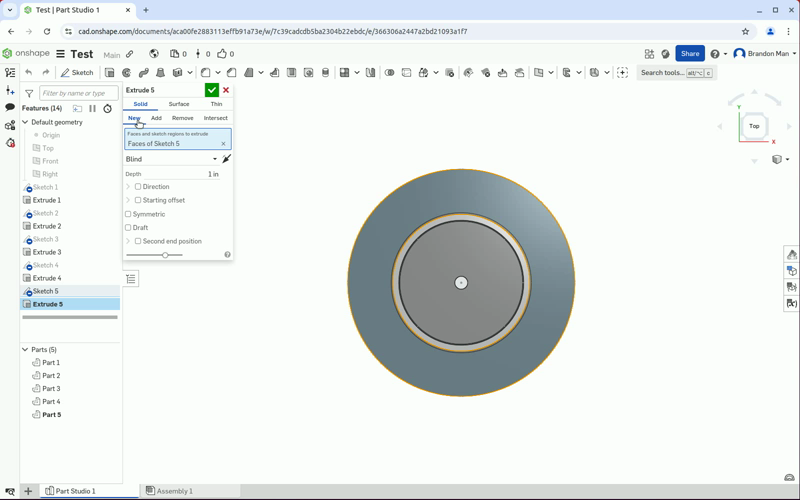
click(137, 120)
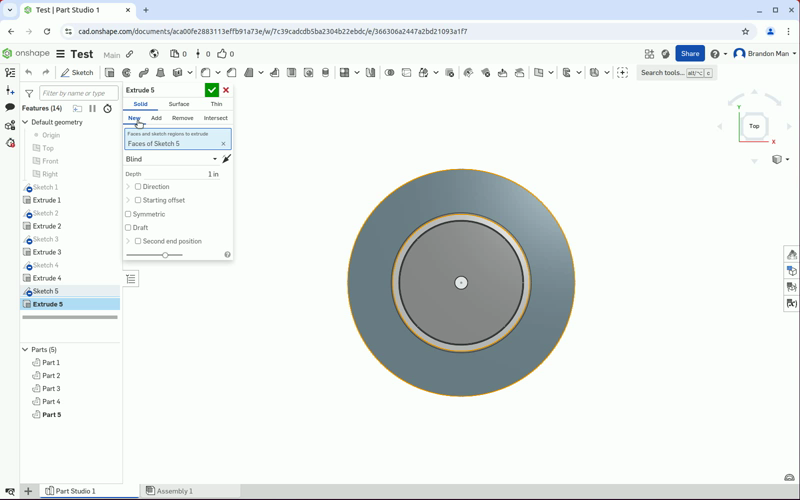
key(tab, 4)
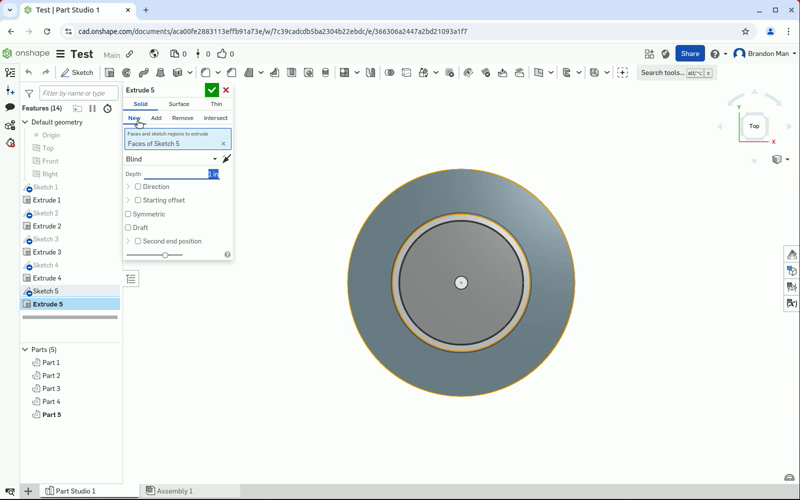
text(1.685)
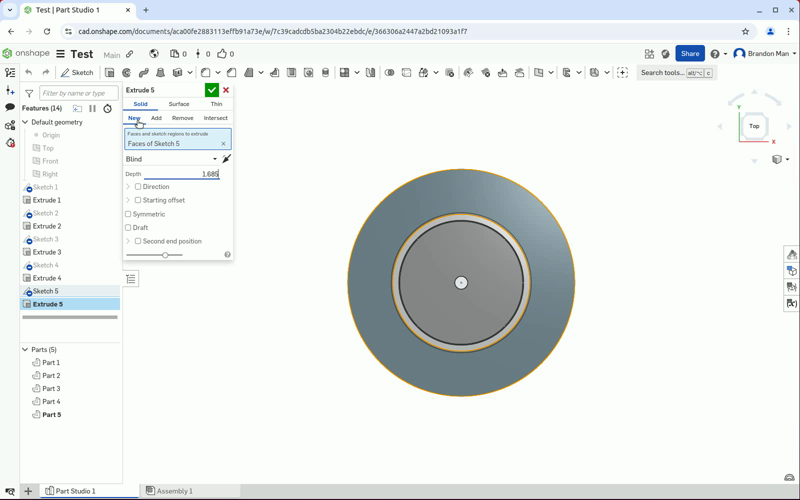
key(enter)
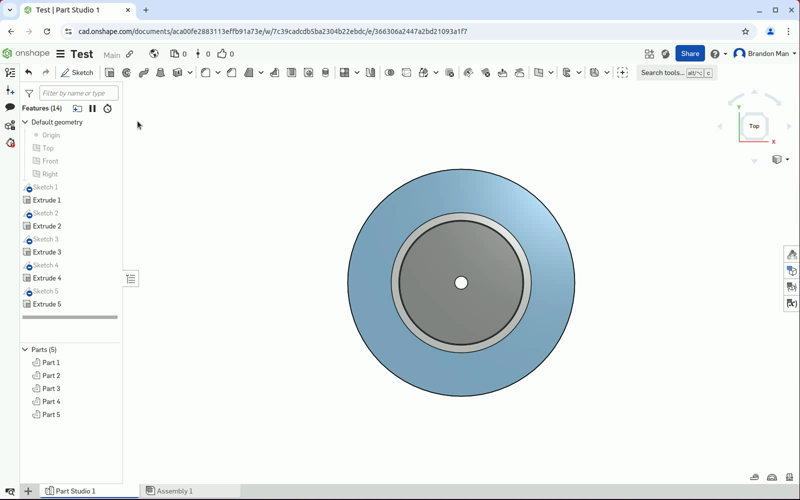
key(shift+h)
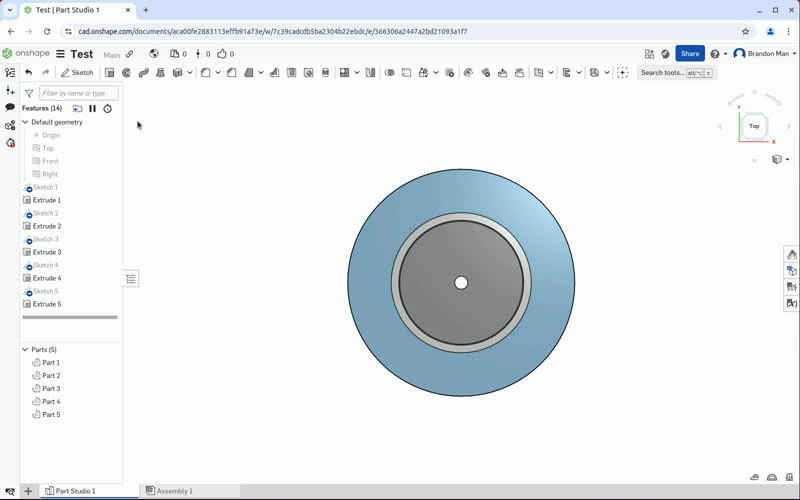
key(shift+h)
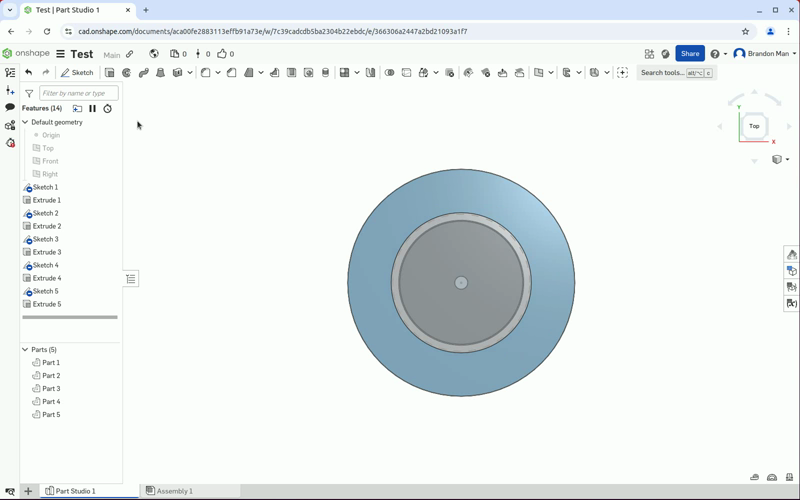
key(shift+7)
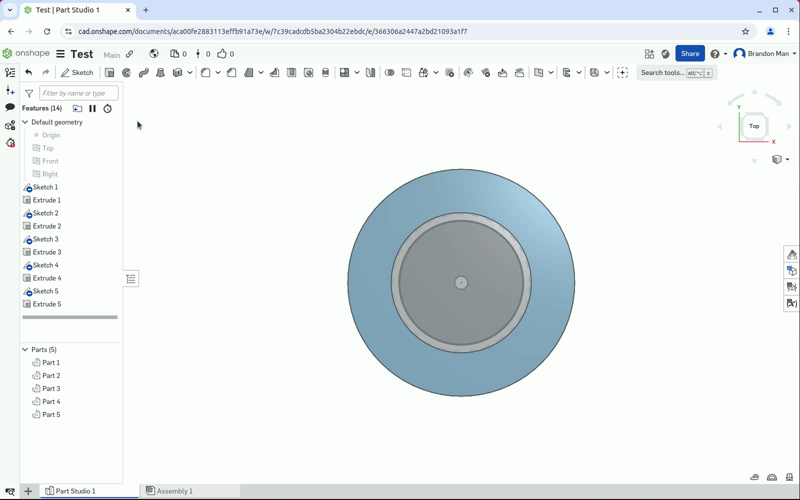
key(up, 3)
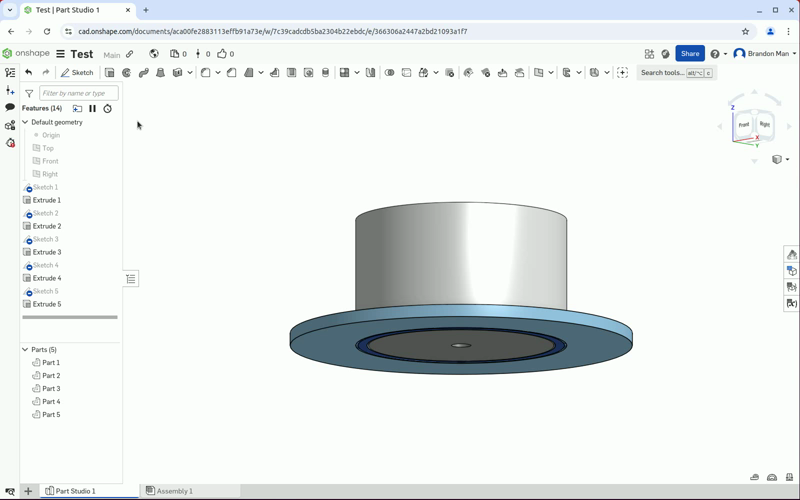
key(left, 3)
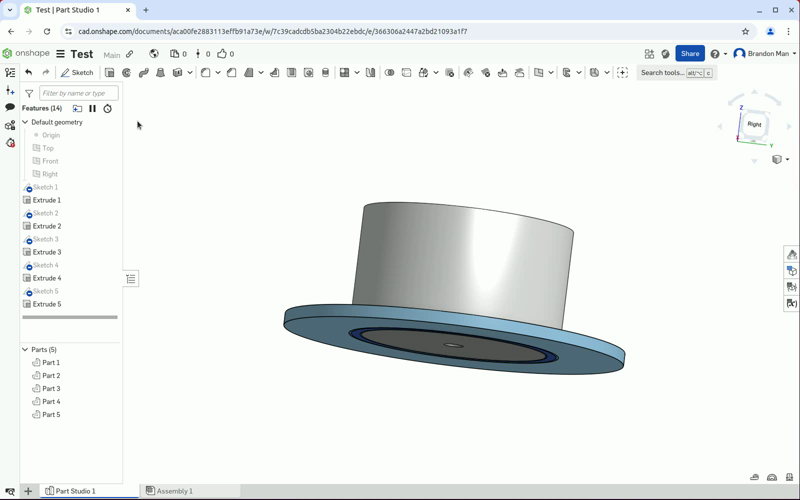
key(right, 3)
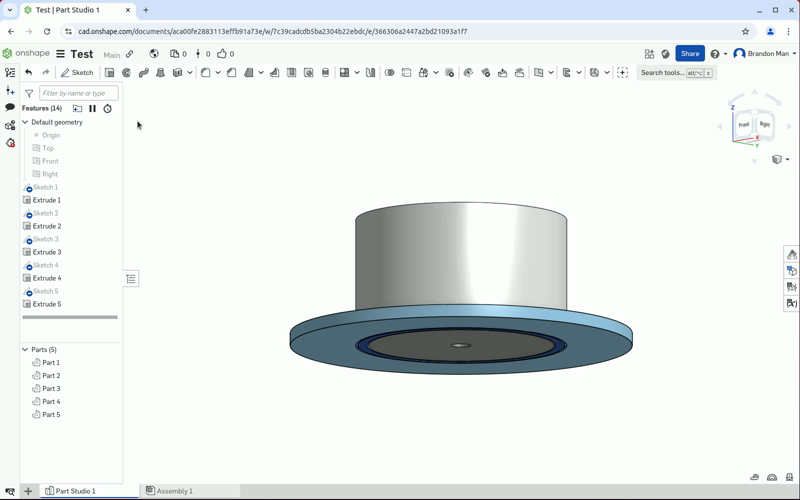
key(down, 3)
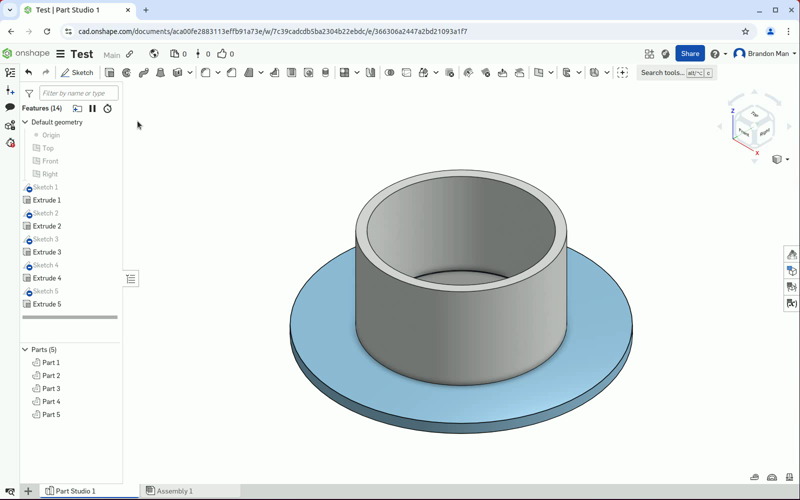
mouse_move(73, 189)
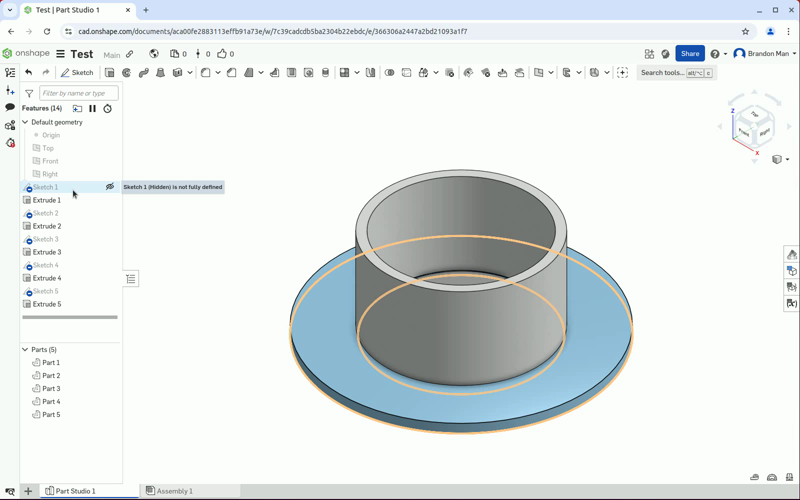
click(73, 189)